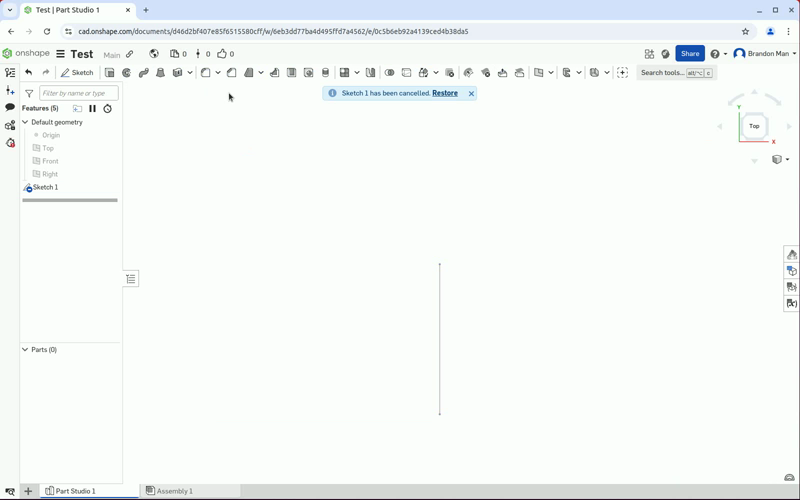
key(shift+h)
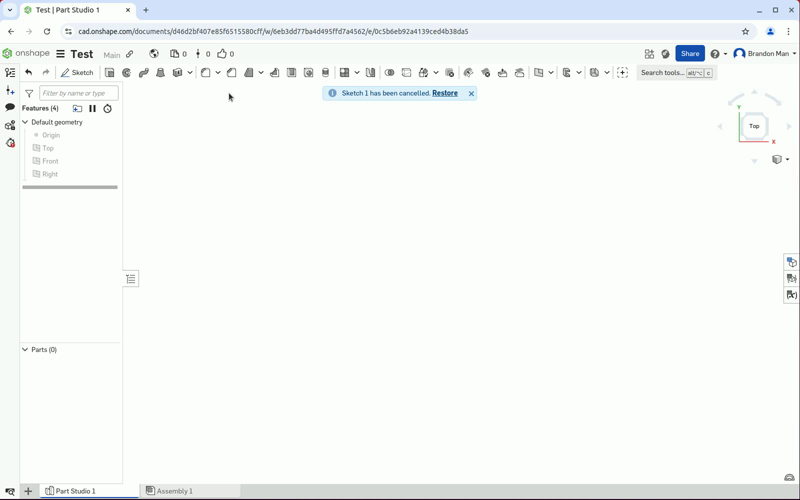
mouse_move(73, 352)
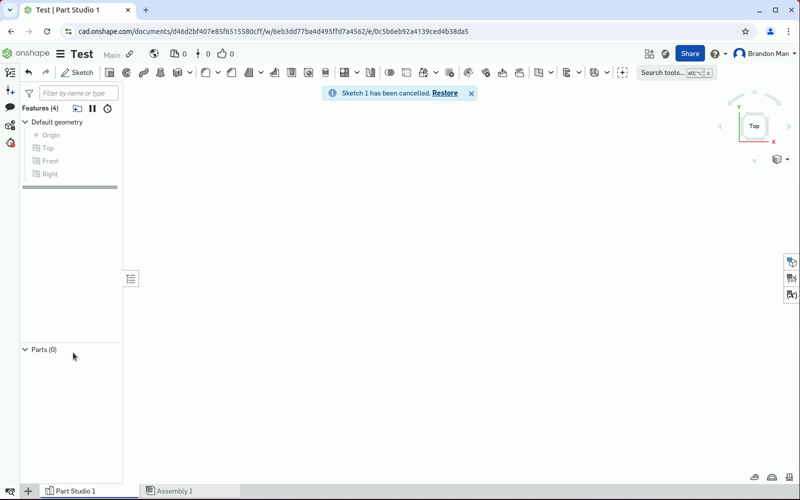
key(y)
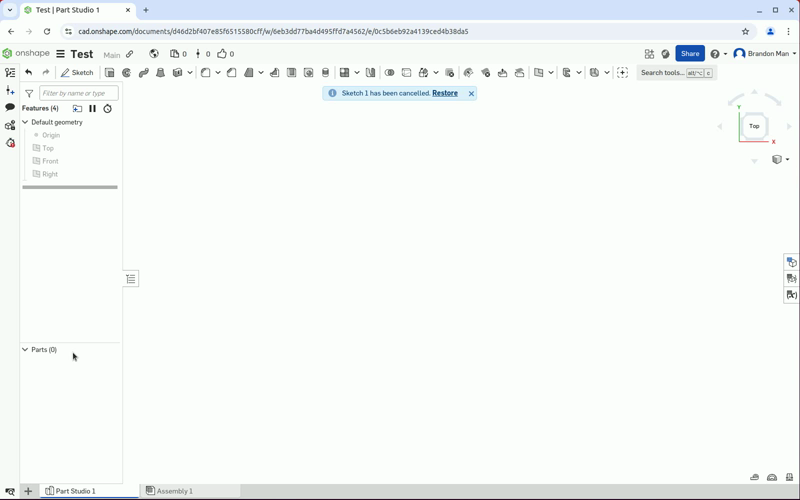
key(shift+p)
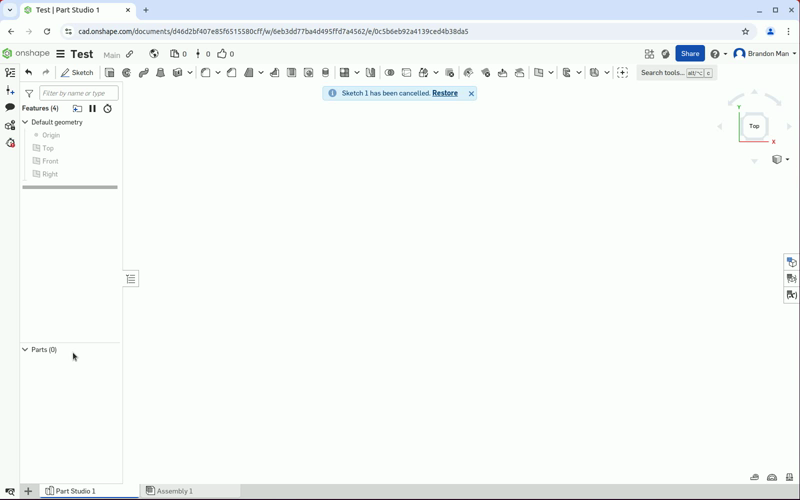
key(space)
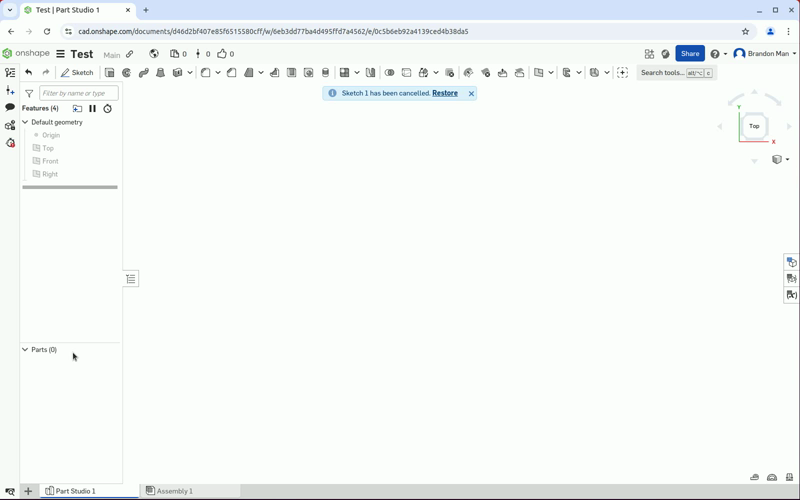
key_down(shift)
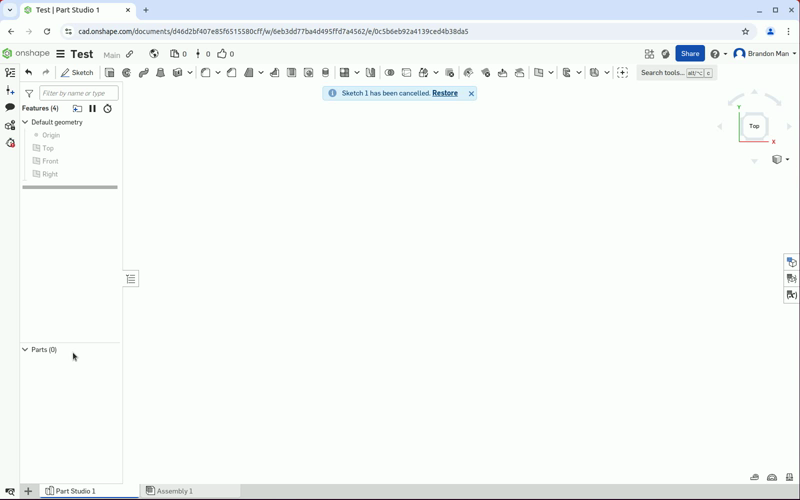
key(up)
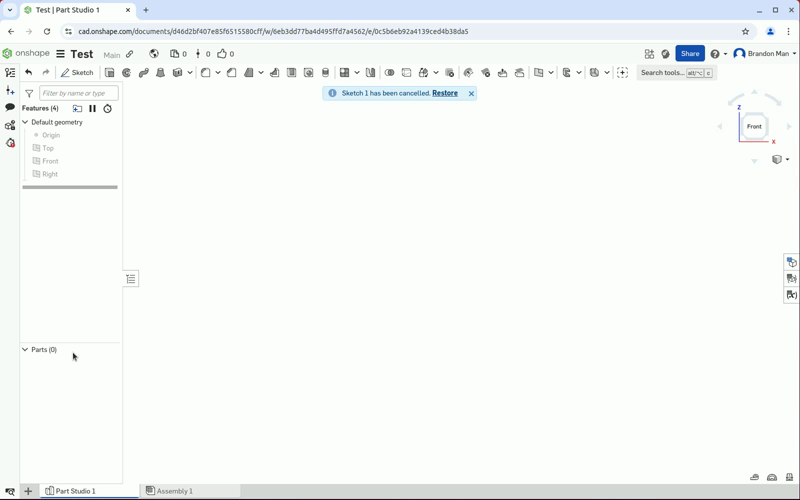
key_up(shift)
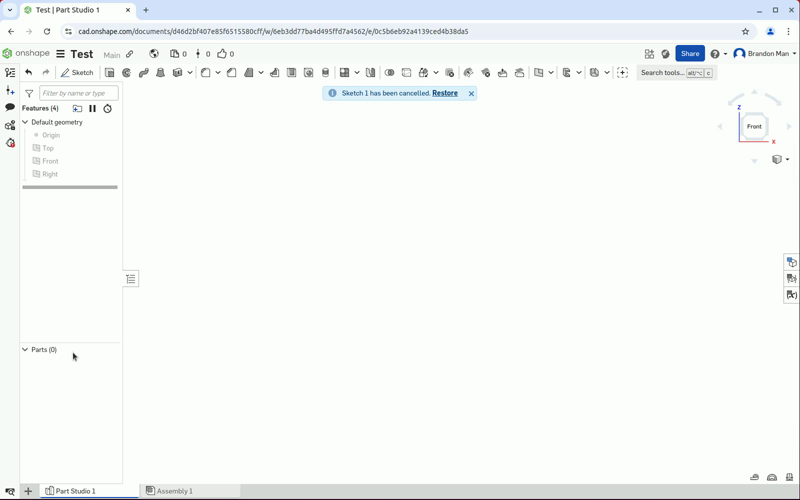
mouse_move(73, 352)
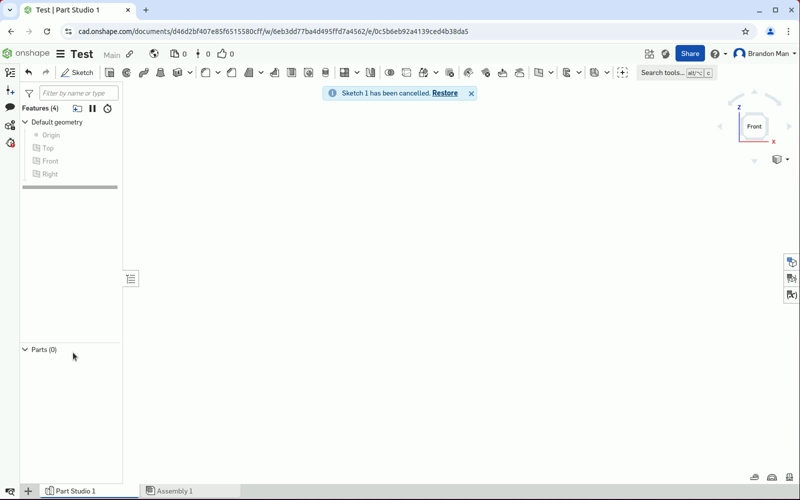
key(shift+y)
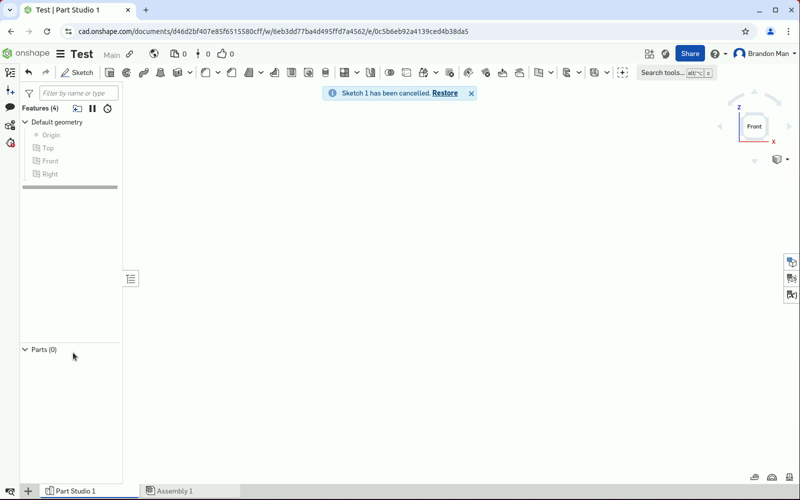
key(shift+s)
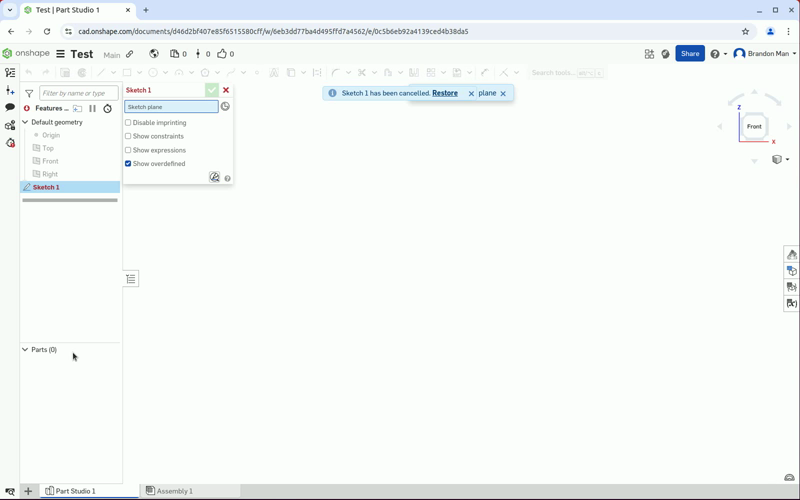
mouse_move(73, 163)
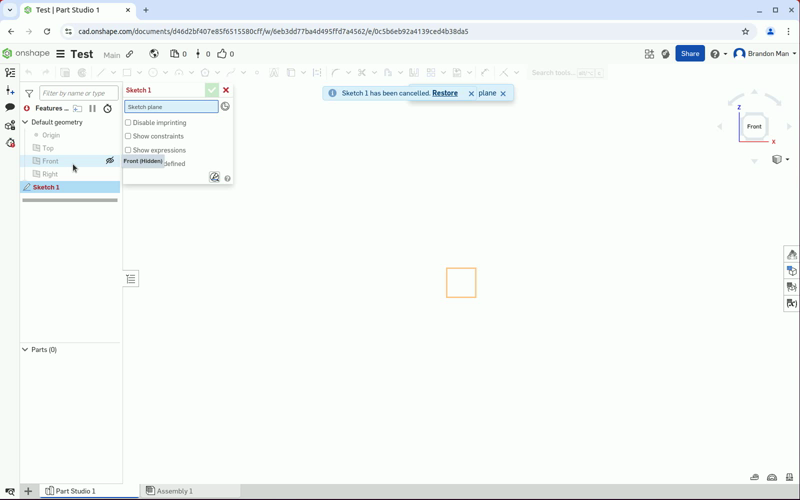
click(73, 163)
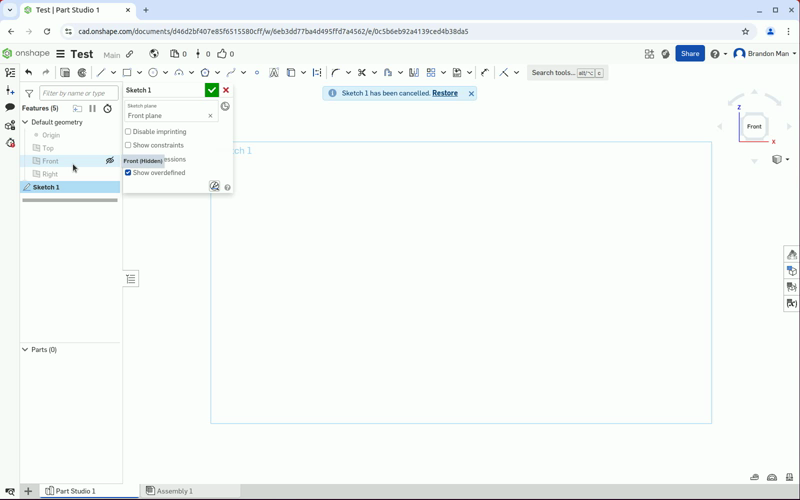
mouse_move(73, 352)
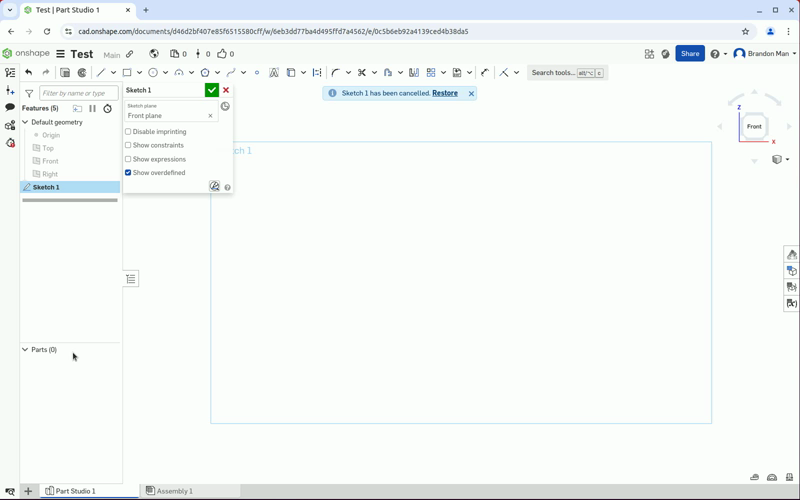
key(y)
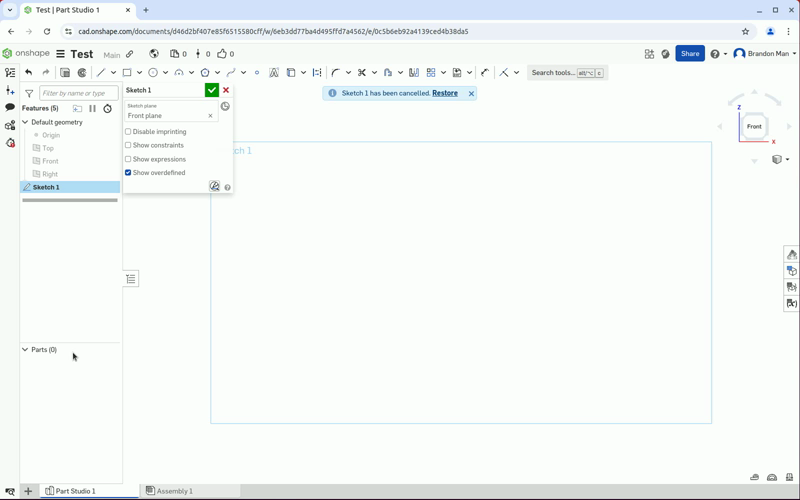
key(l)
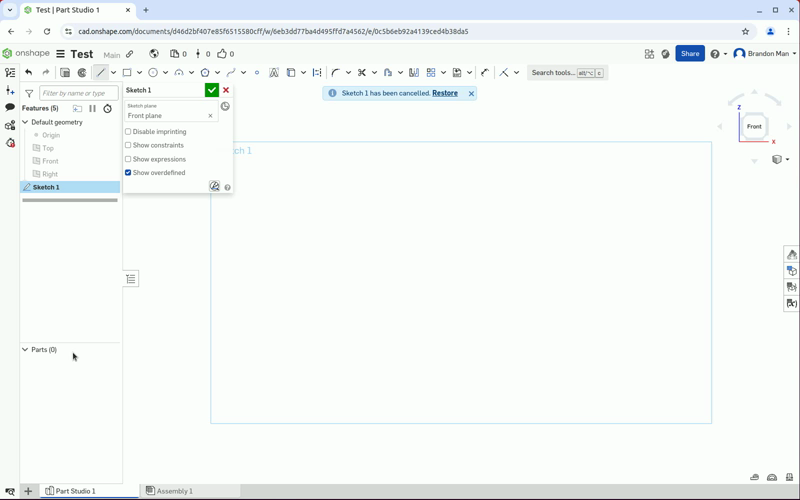
key_down(shift)
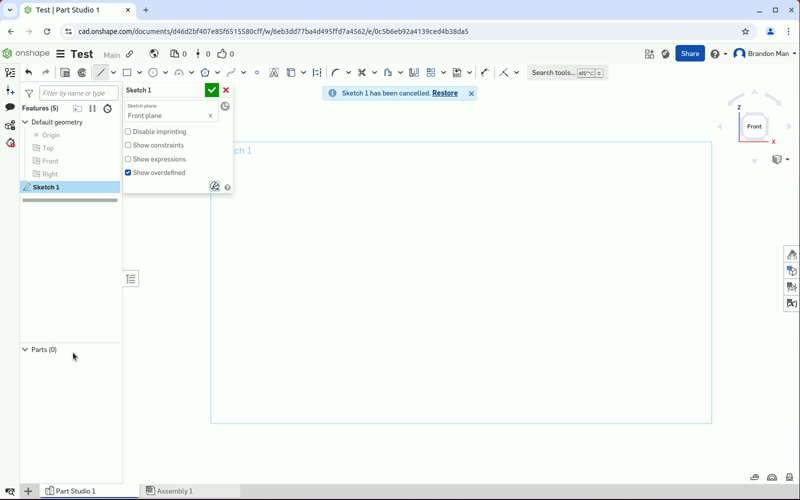
mouse_move(450, 286)
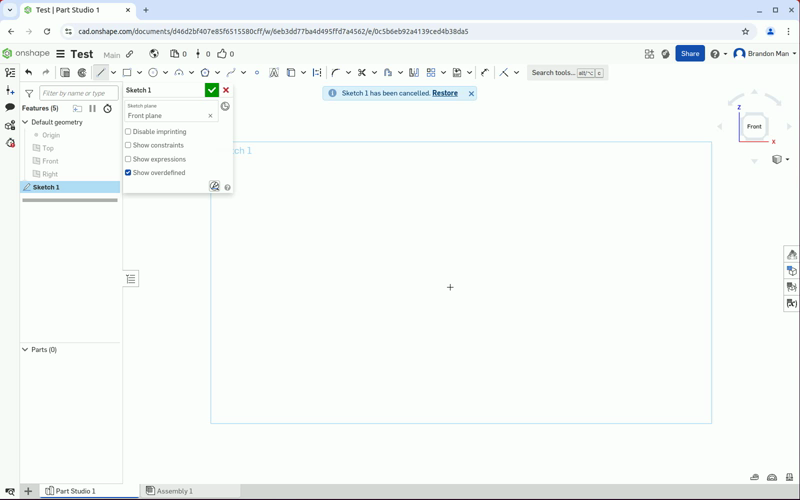
click(450, 286)
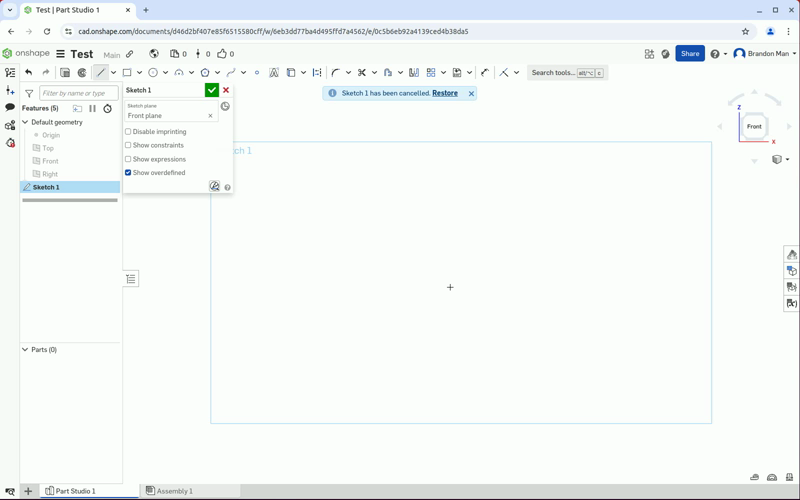
key_up(shift)
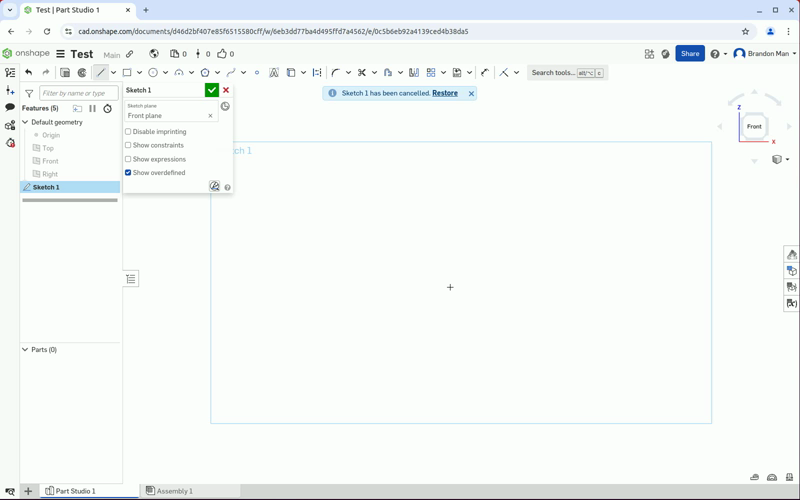
key_down(shift)
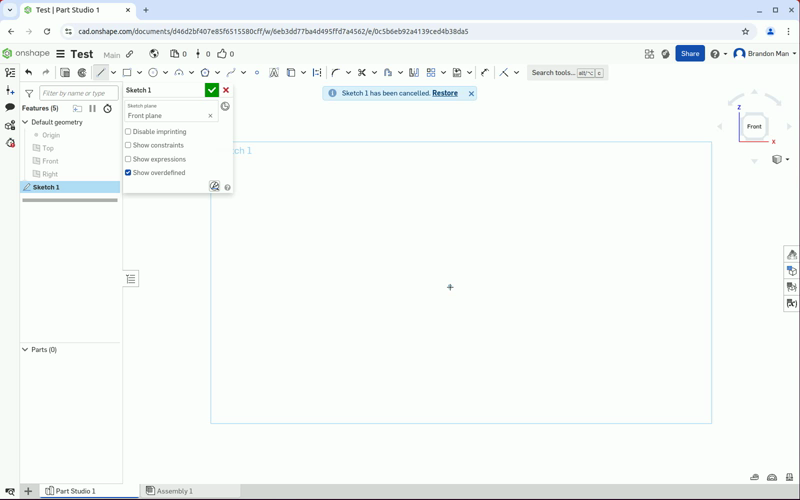
mouse_move(480, 286)
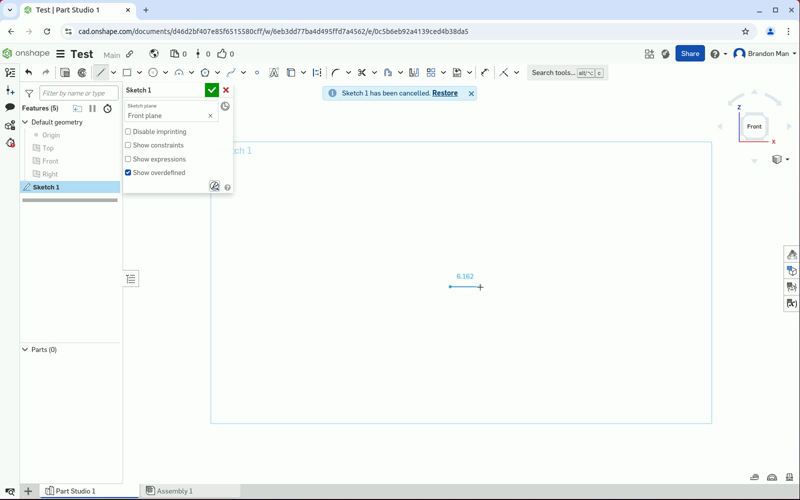
mouse_move(457, 294)
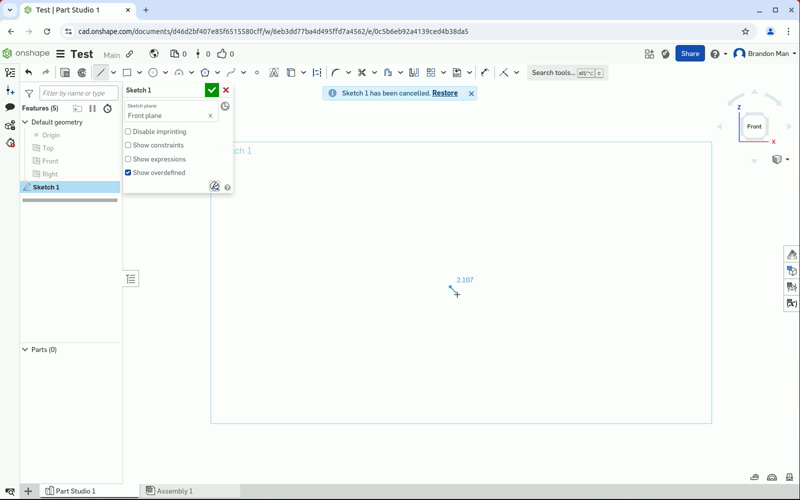
click(457, 294)
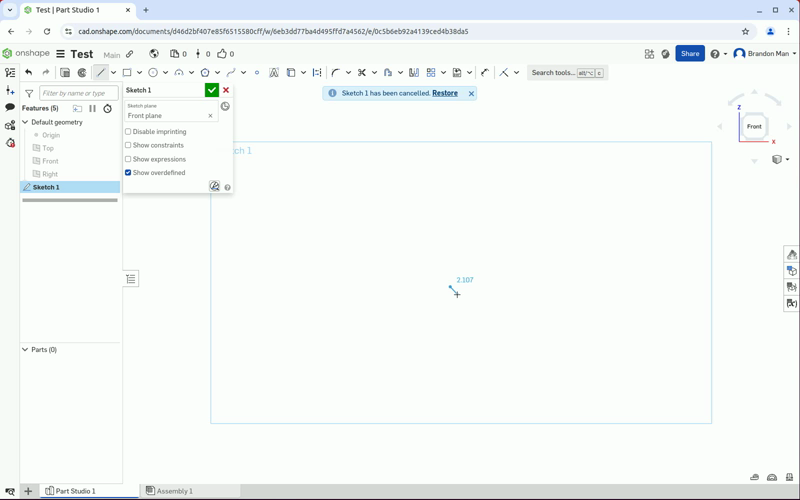
key_up(shift)
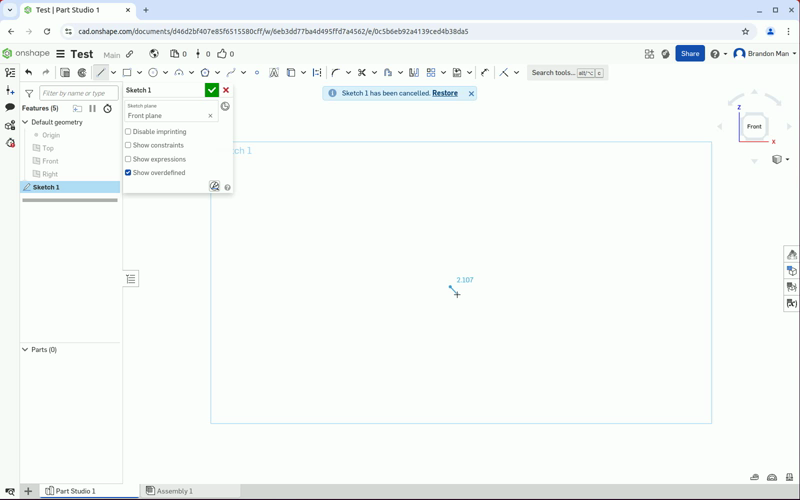
key_down(shift)
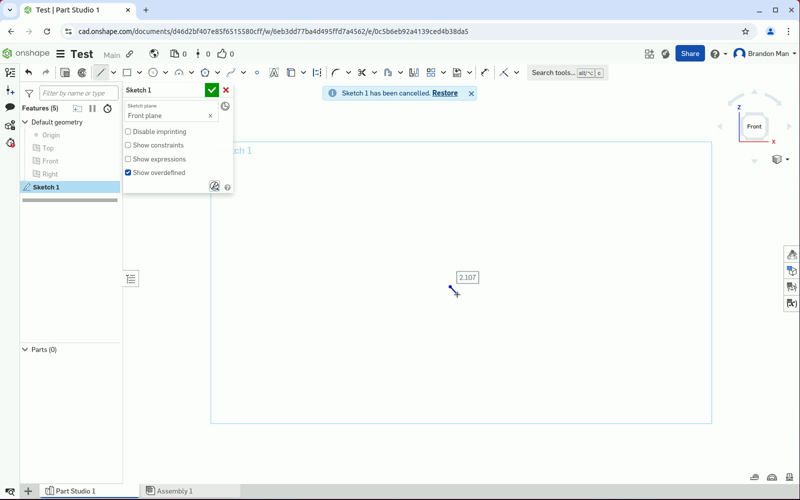
mouse_move(487, 294)
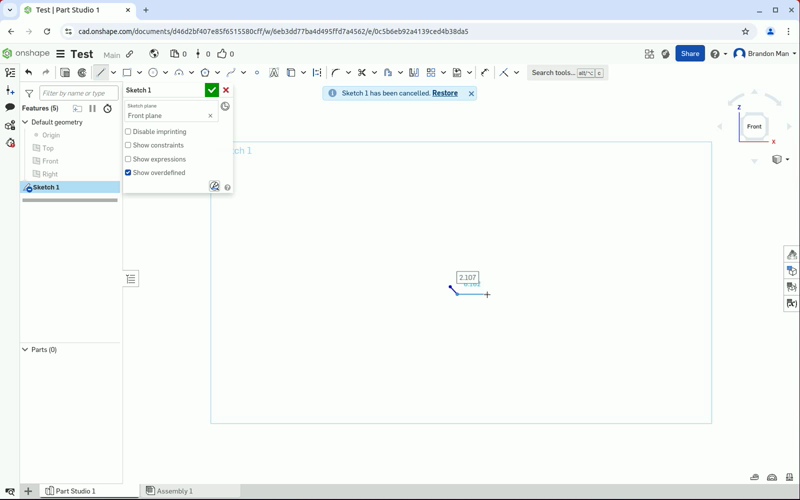
mouse_move(467, 293)
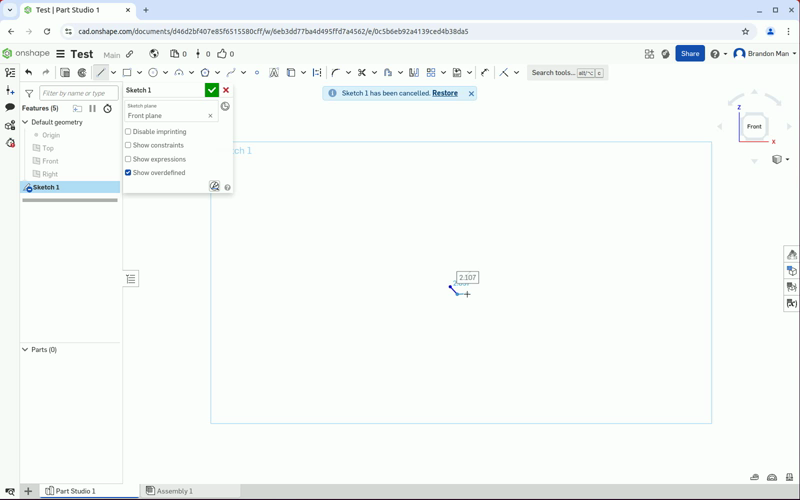
click(467, 293)
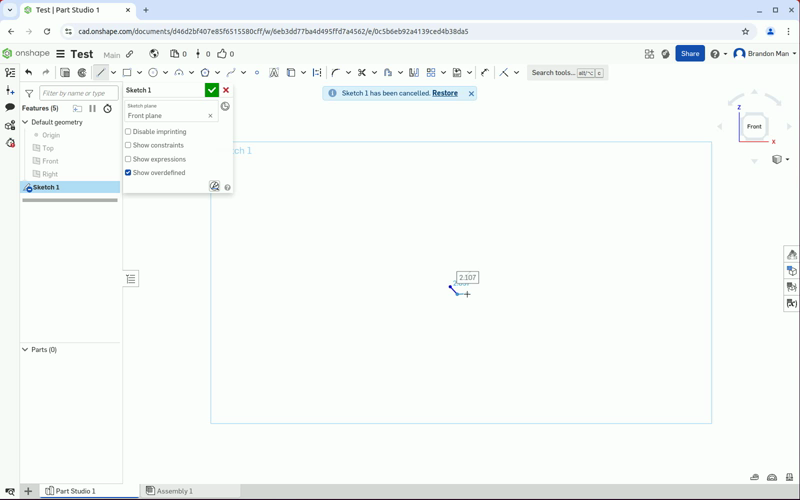
key_up(shift)
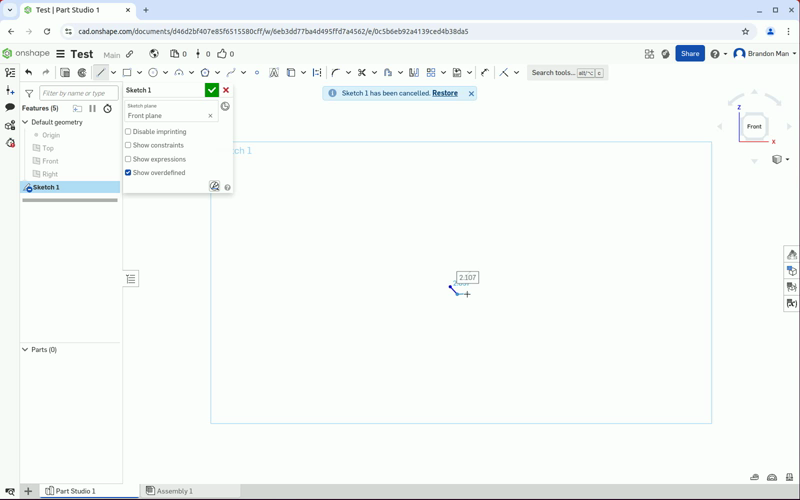
key_down(shift)
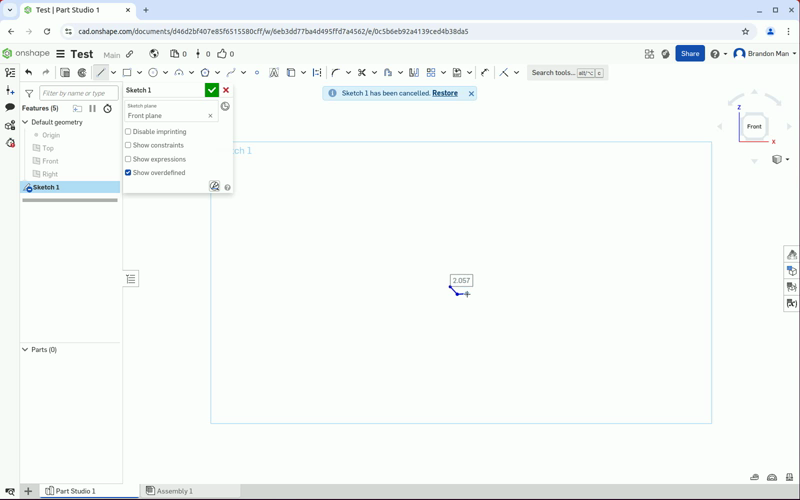
mouse_move(497, 293)
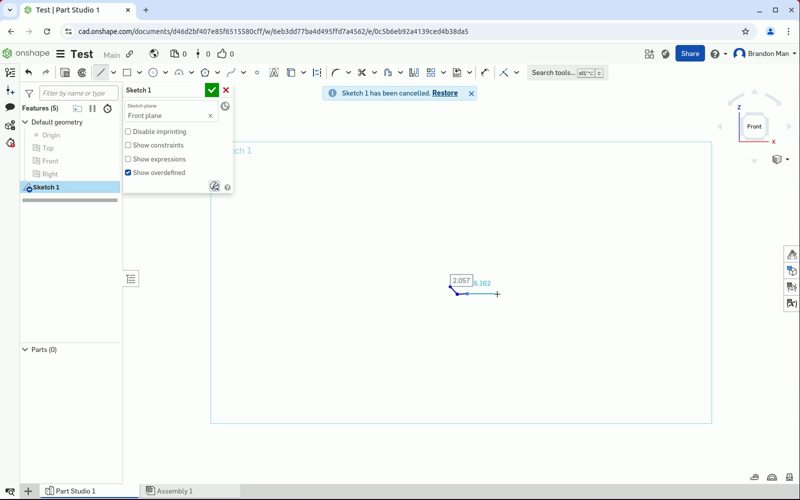
mouse_move(473, 285)
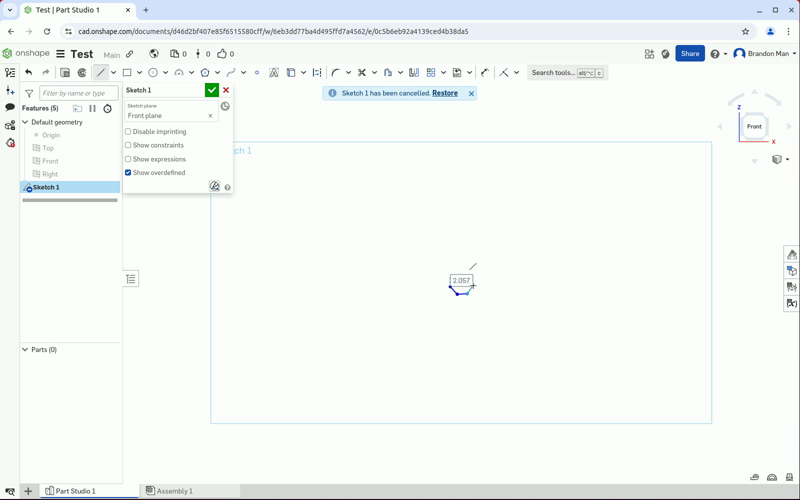
click(473, 285)
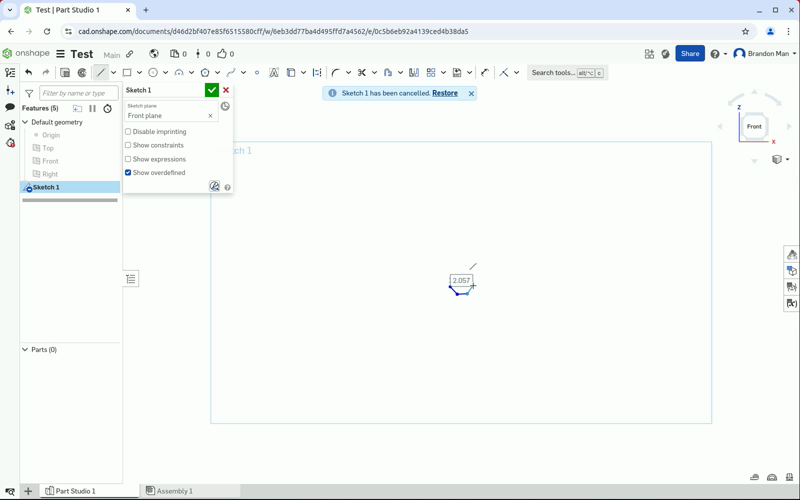
key_up(shift)
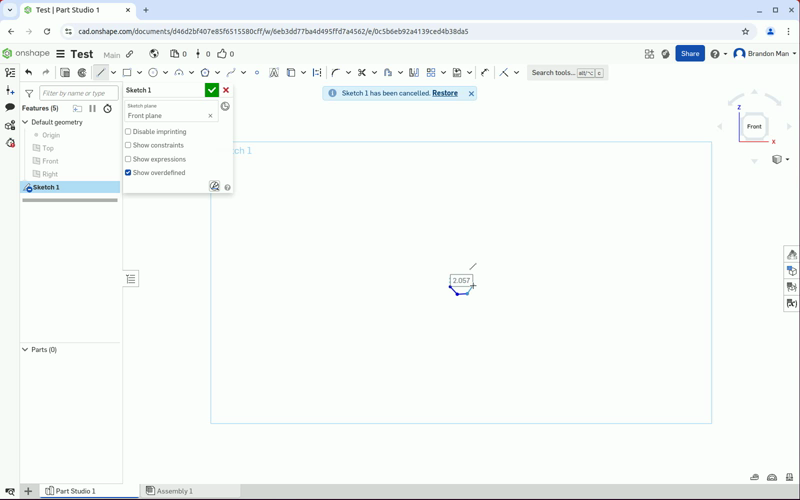
key_down(shift)
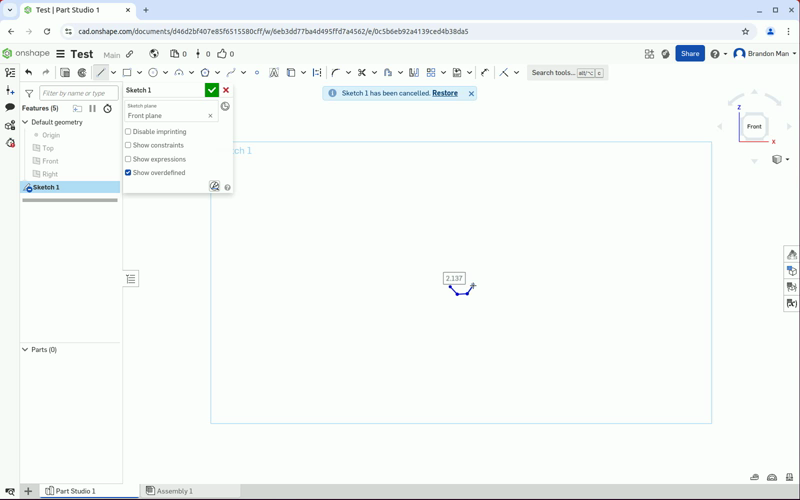
mouse_move(503, 285)
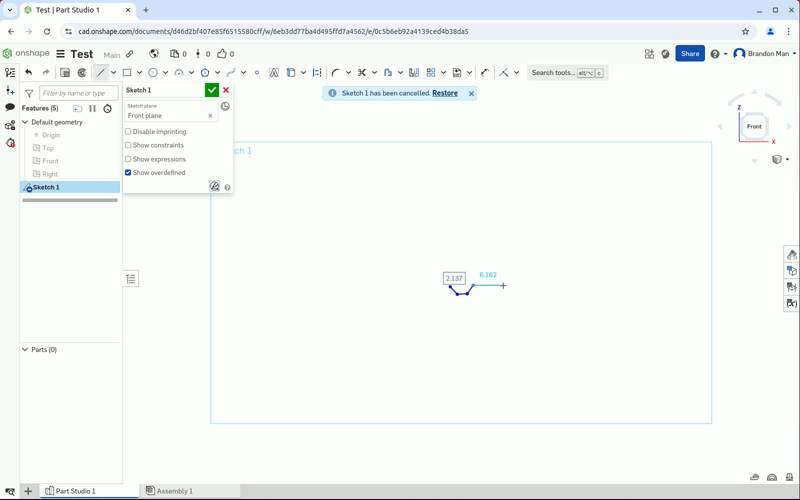
mouse_move(470, 275)
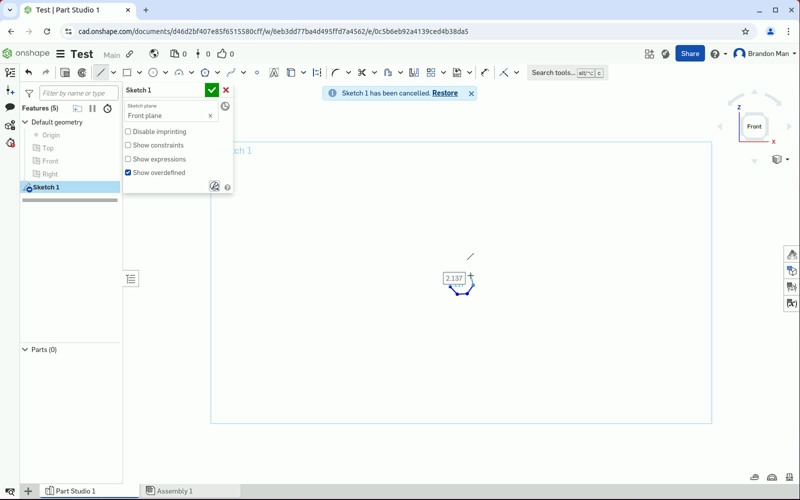
click(470, 275)
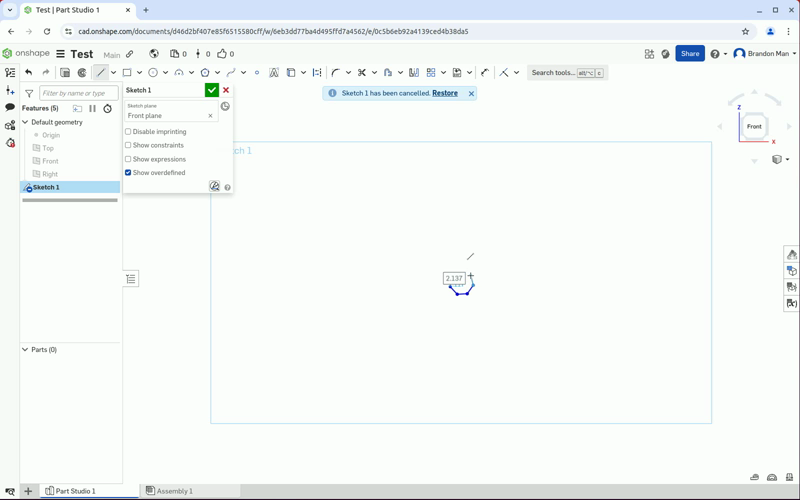
key_up(shift)
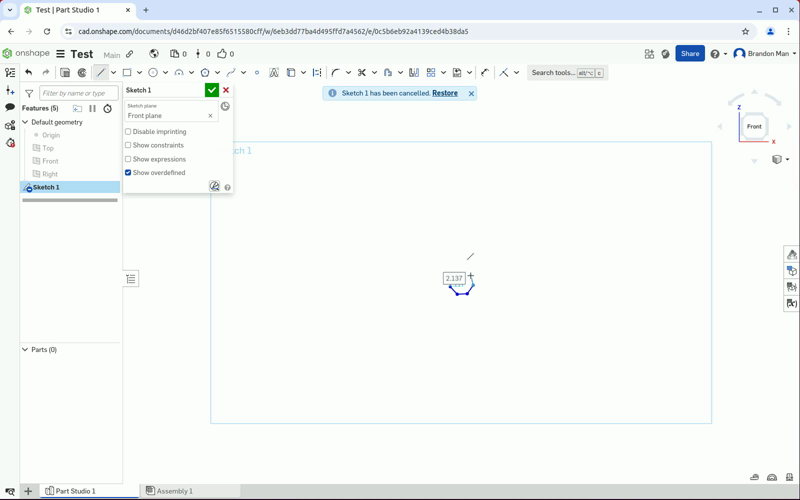
key_down(shift)
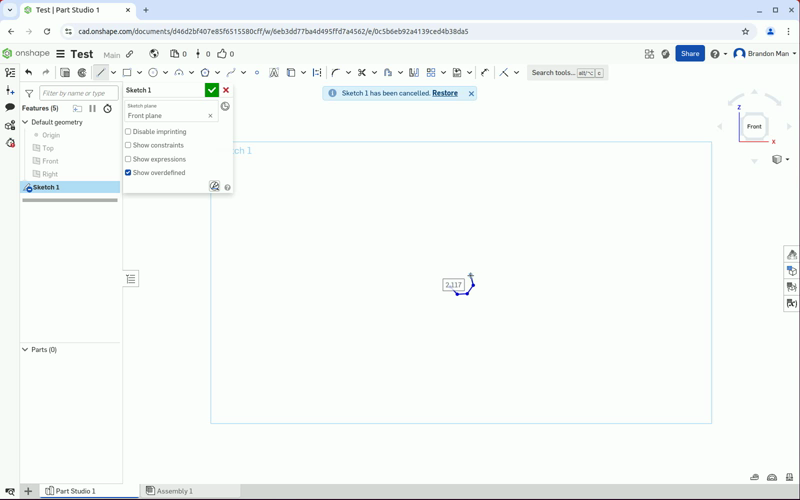
mouse_move(500, 275)
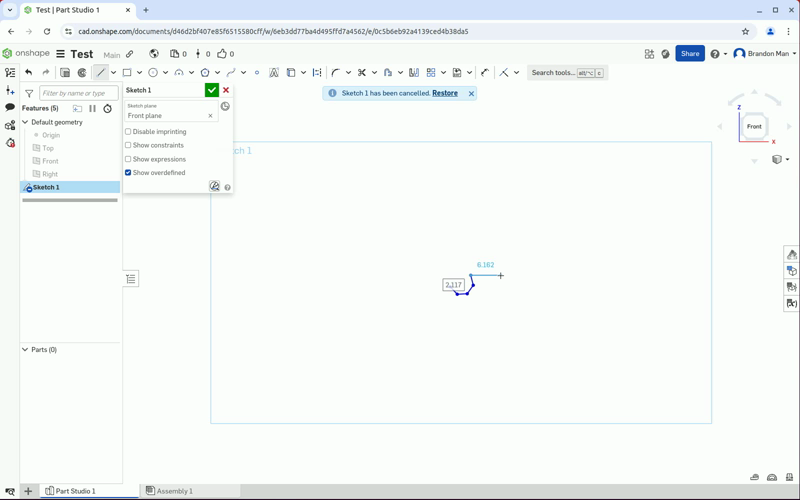
mouse_move(461, 271)
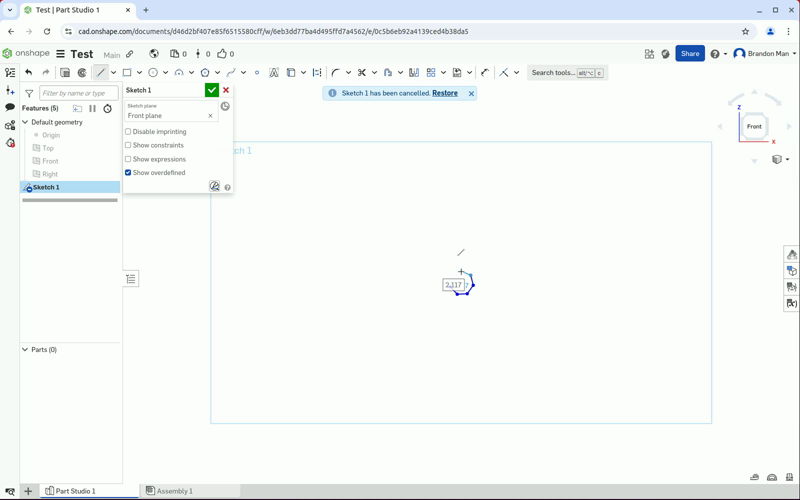
click(461, 271)
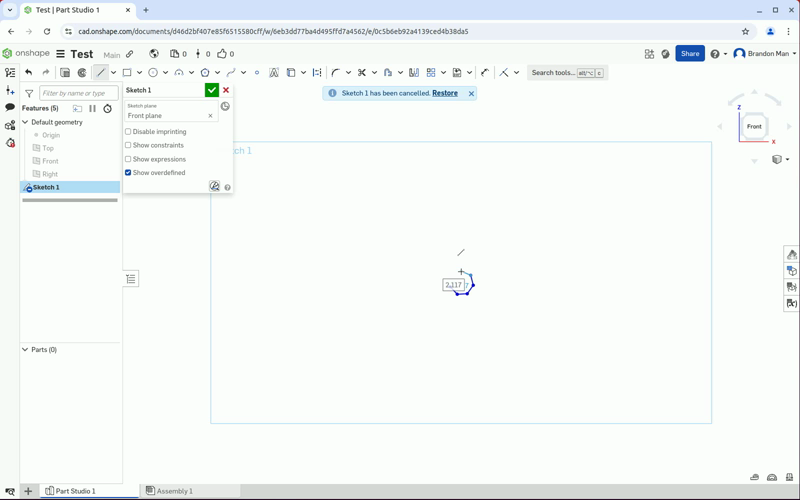
key_up(shift)
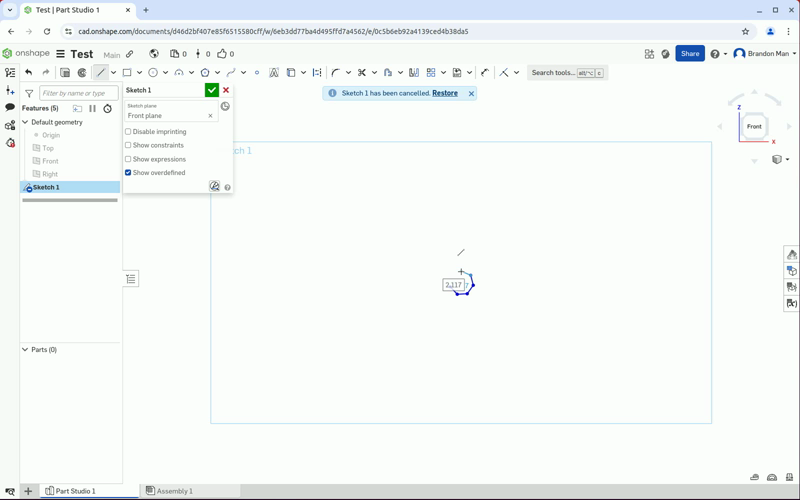
key_down(shift)
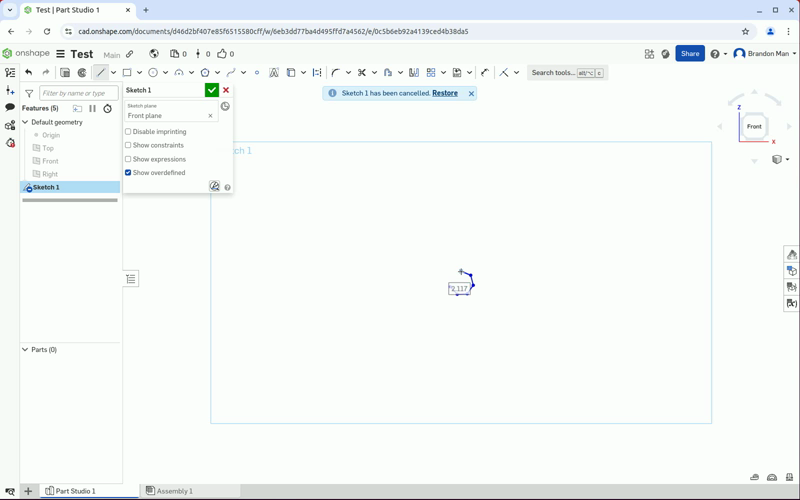
mouse_move(491, 271)
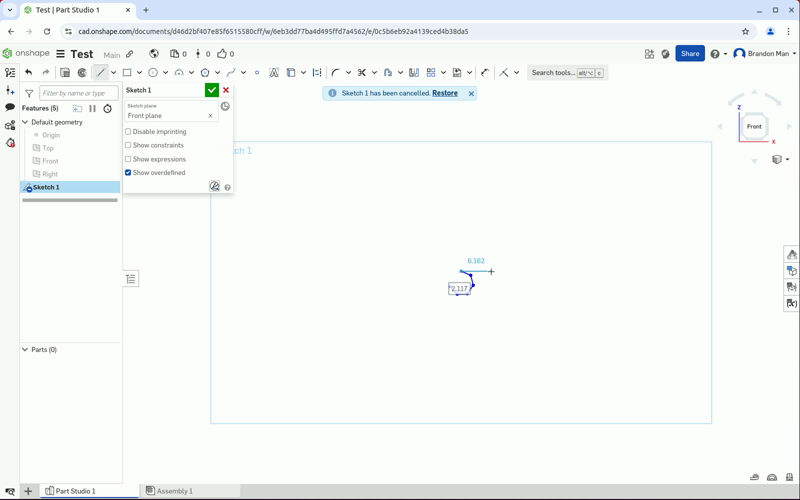
mouse_move(452, 276)
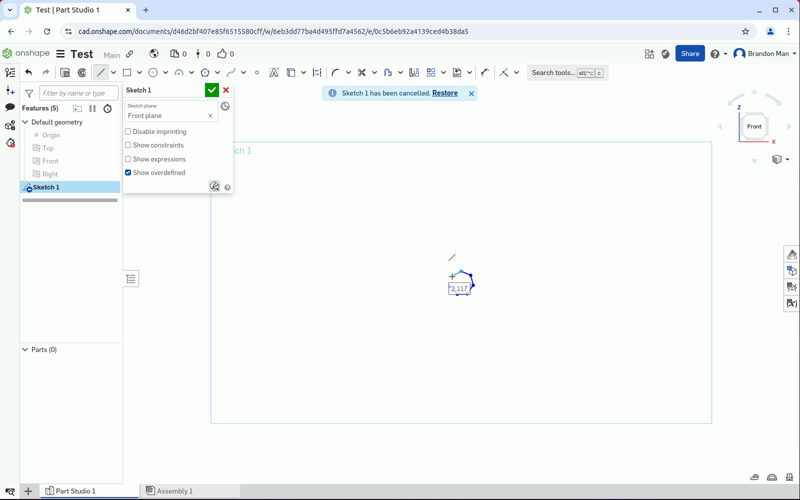
click(452, 276)
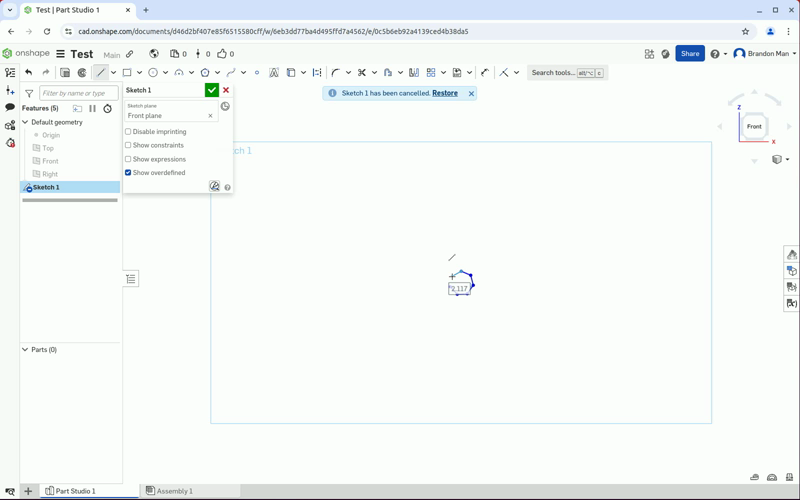
key_up(shift)
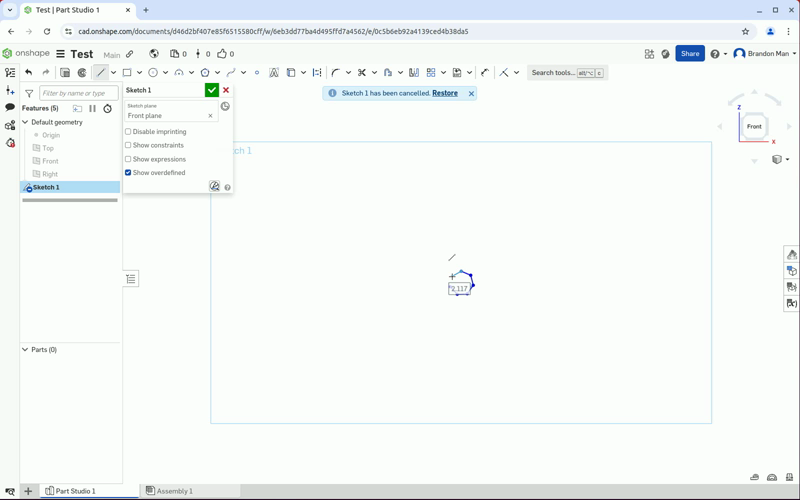
mouse_move(482, 276)
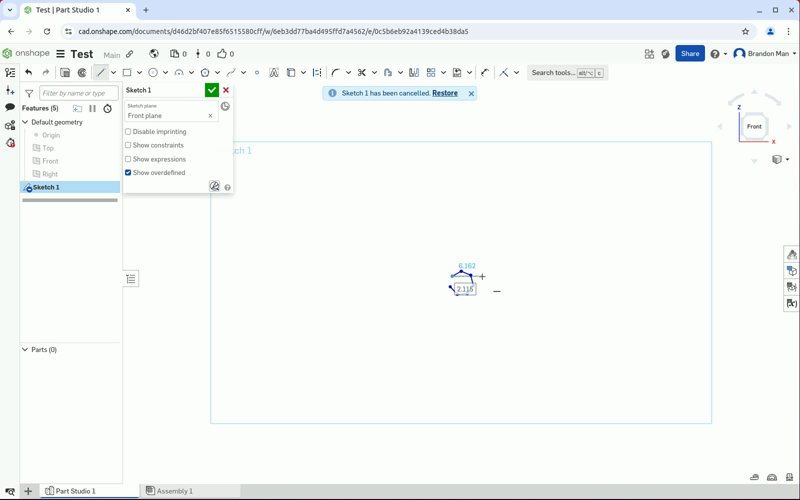
key_down(shift)
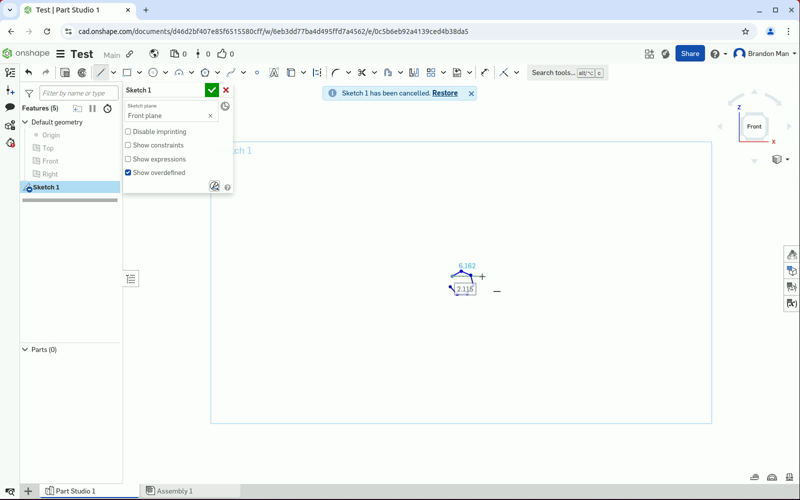
mouse_move(450, 286)
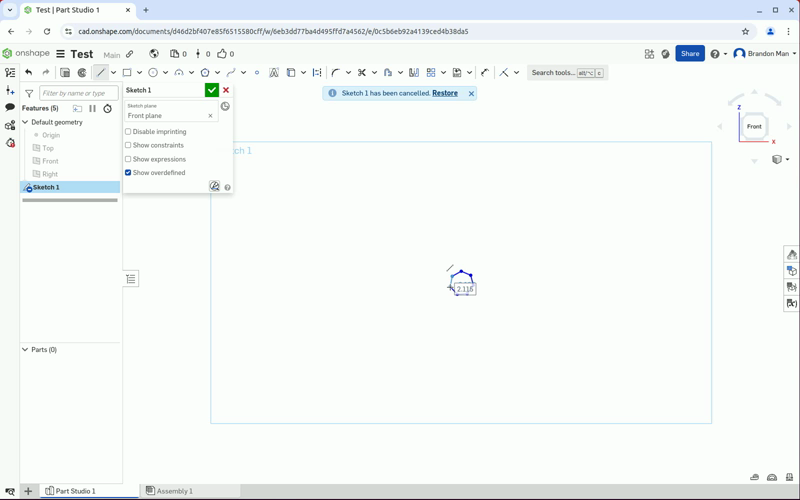
key_up(shift)
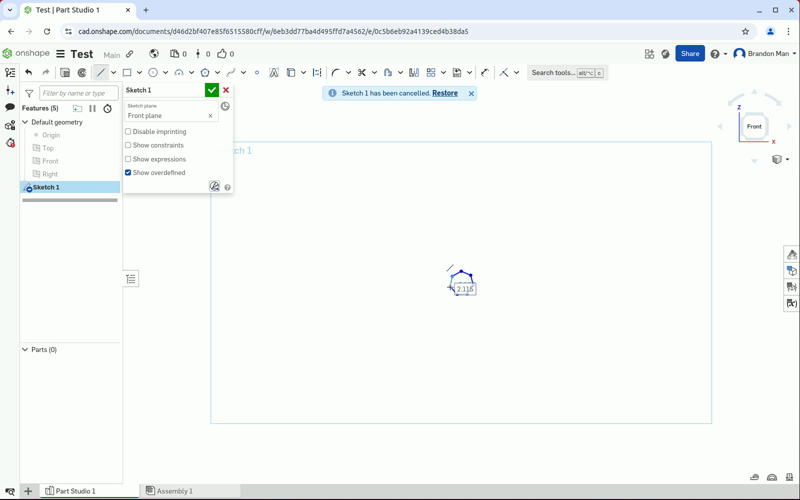
click(450, 286)
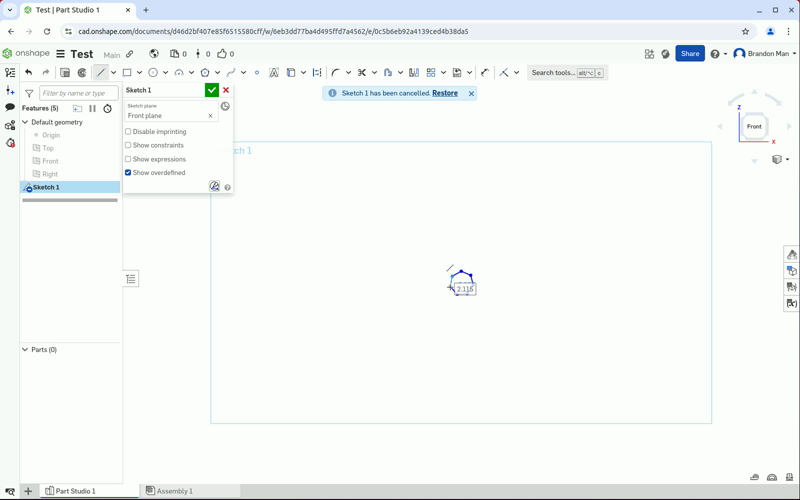
key(esc)
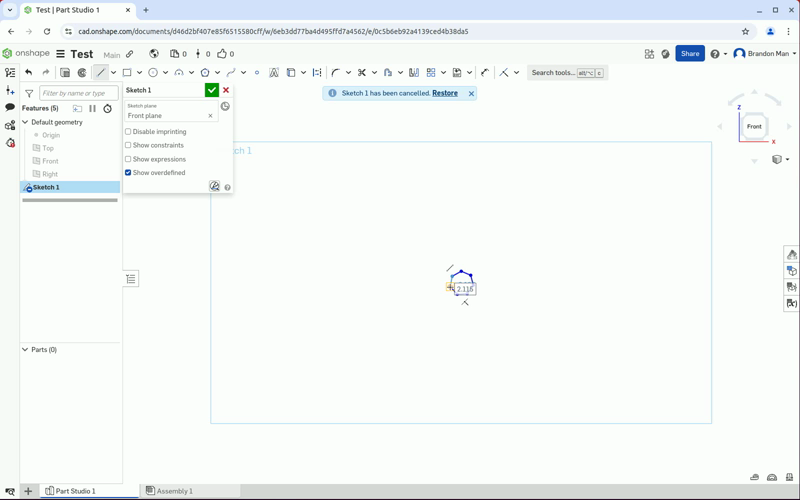
key(c)
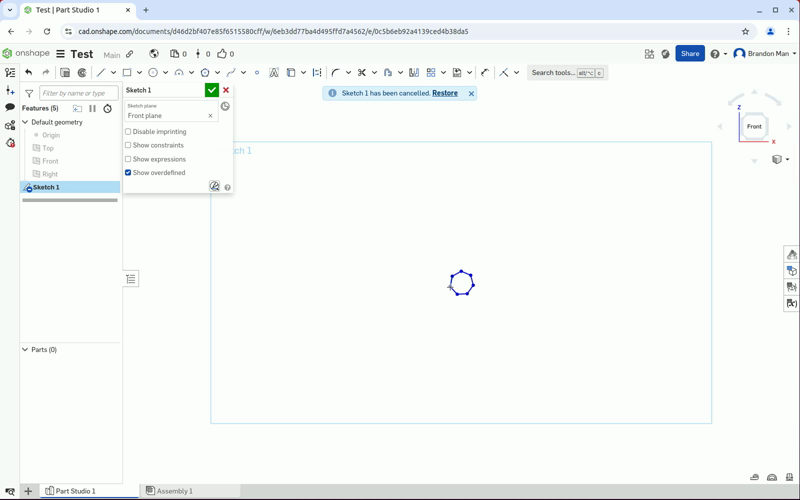
key_down(shift)
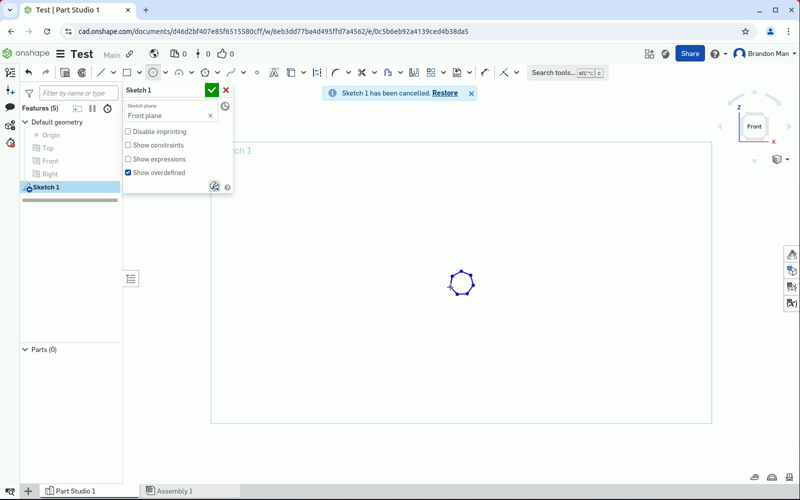
mouse_move(461, 283)
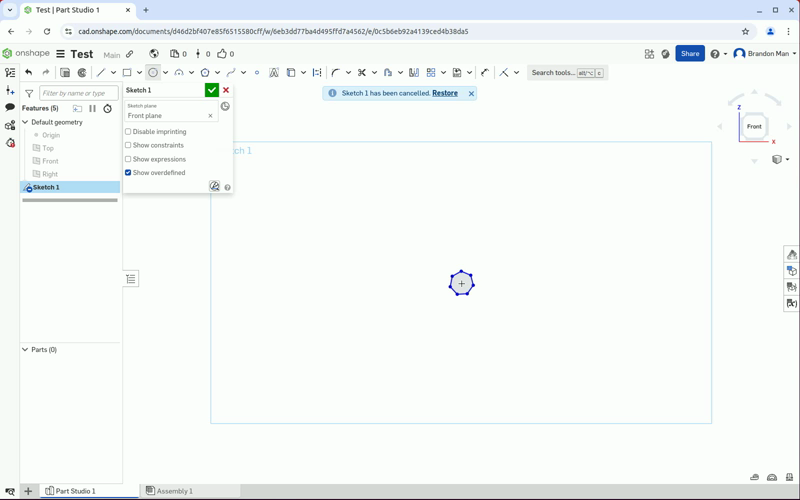
click(461, 283)
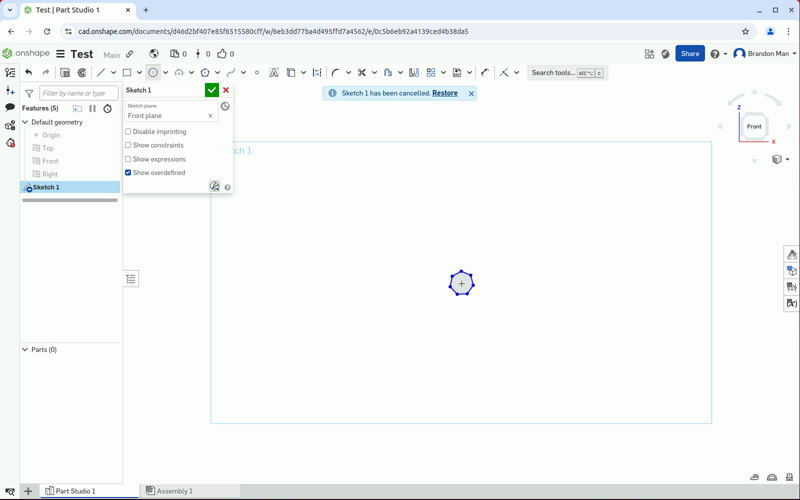
key_up(shift)
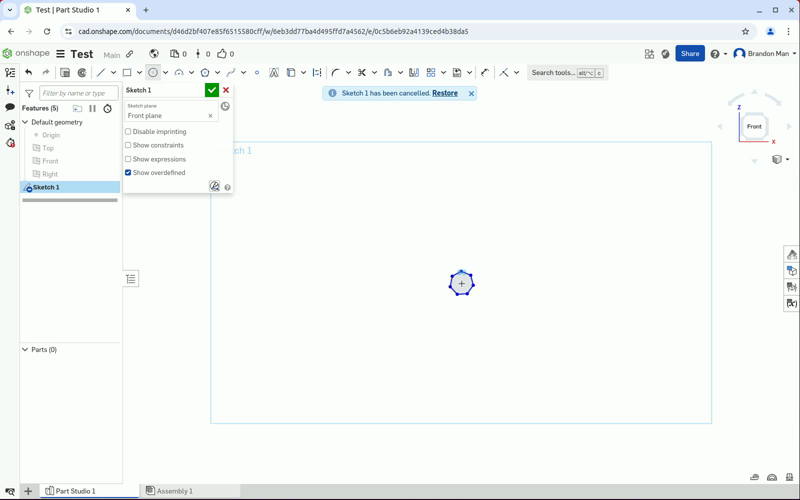
mouse_move(472, 283)
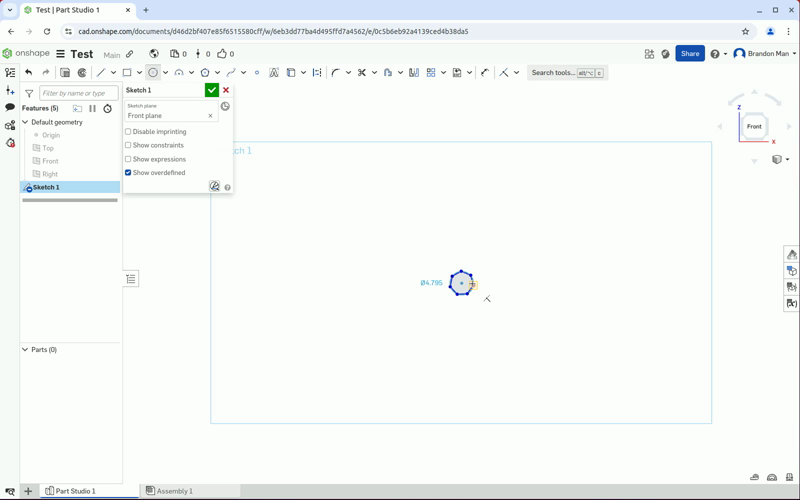
scroll(6)
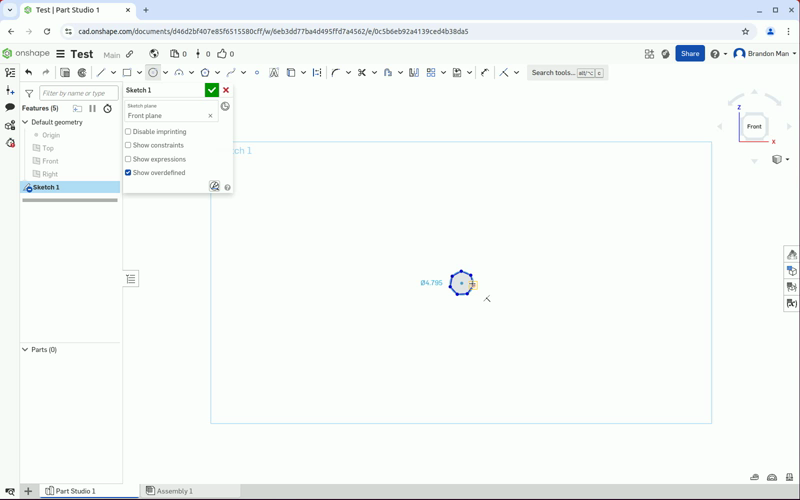
scroll(6)
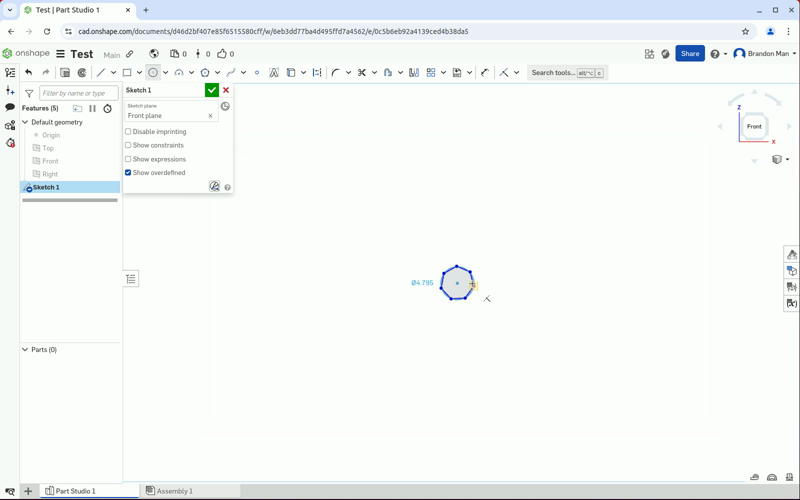
scroll(6)
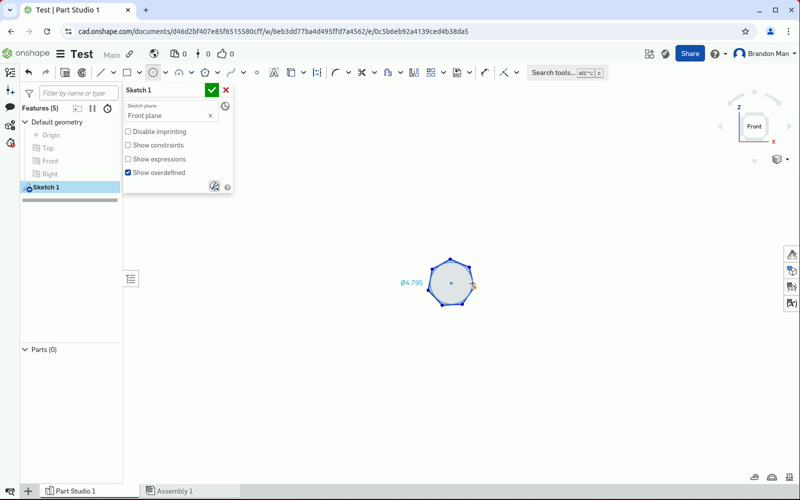
scroll(6)
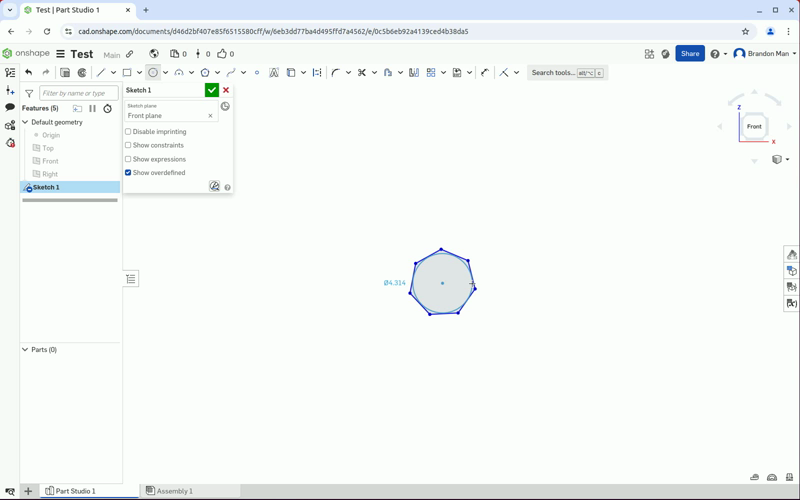
scroll(6)
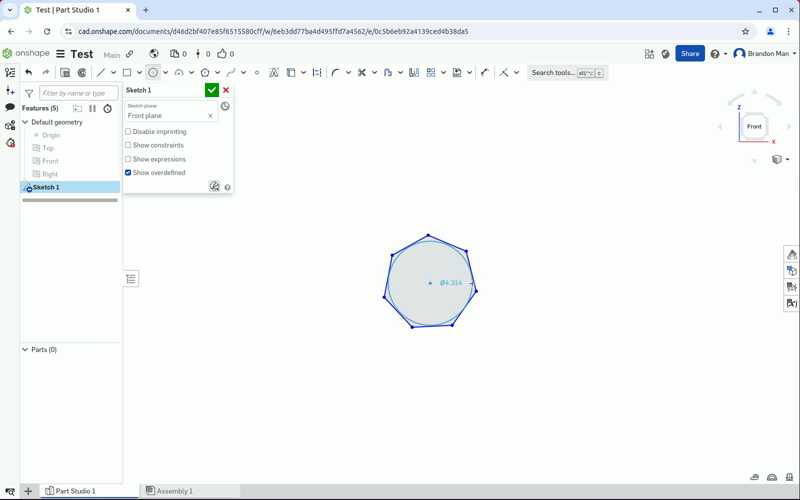
scroll(6)
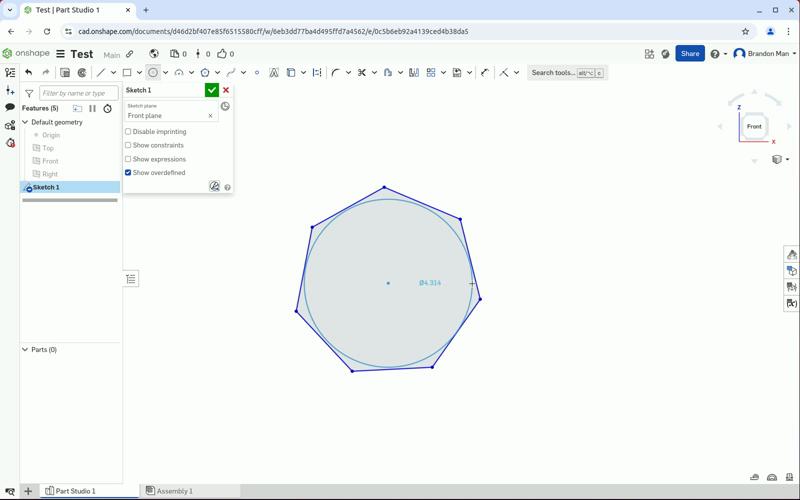
scroll(6)
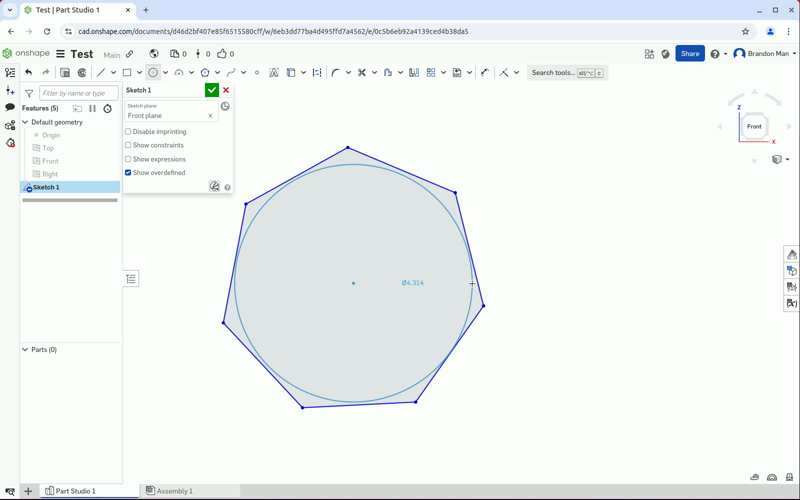
click(472, 283)
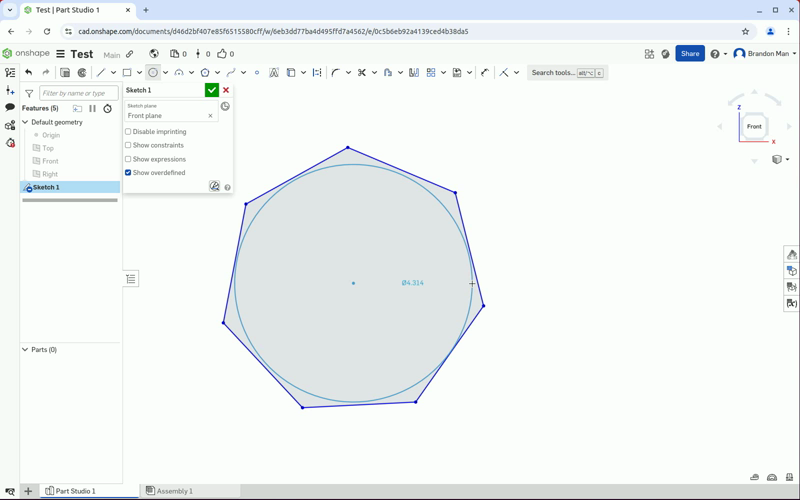
scroll(-6)
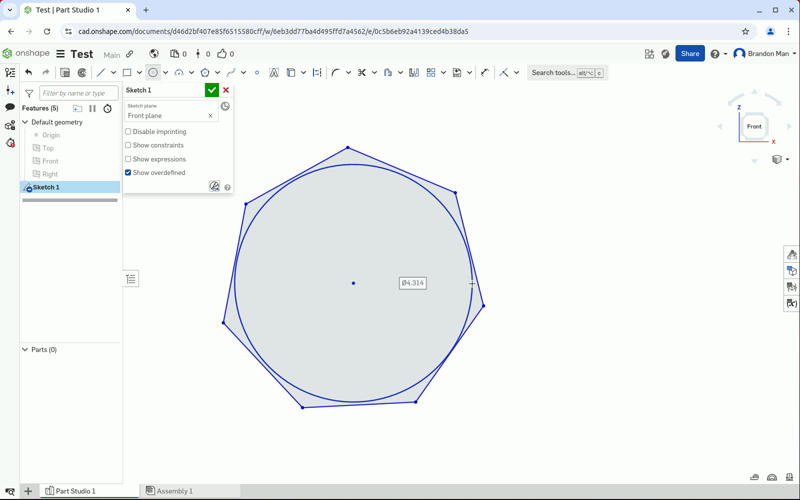
scroll(-6)
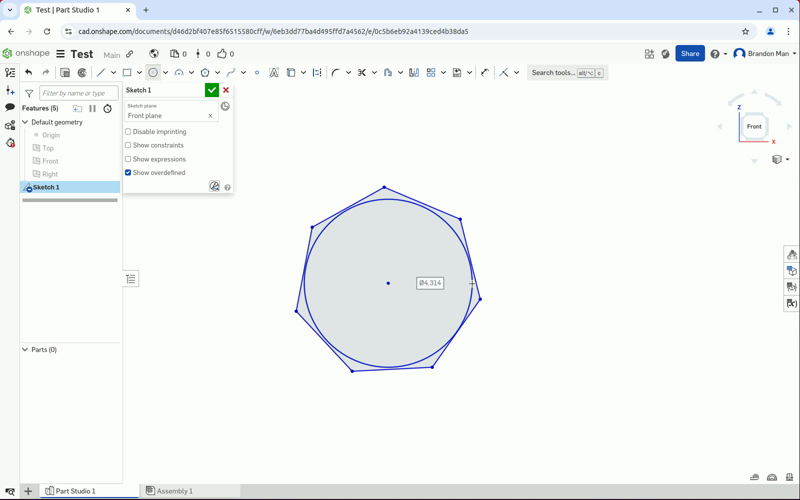
scroll(-6)
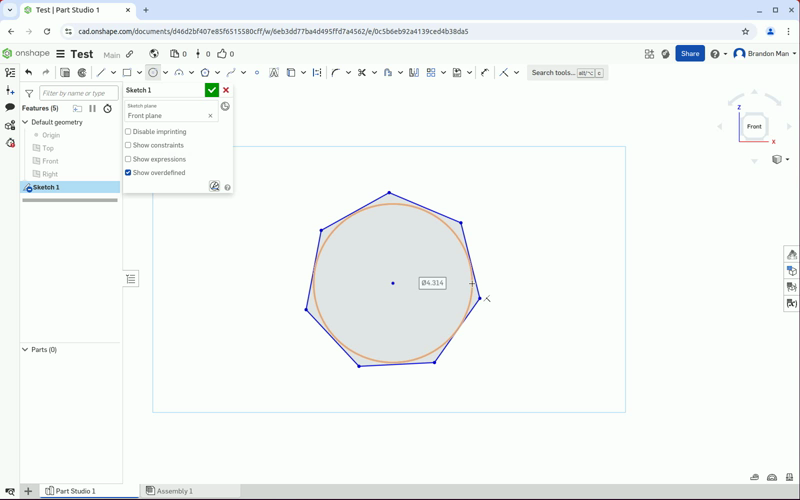
scroll(-6)
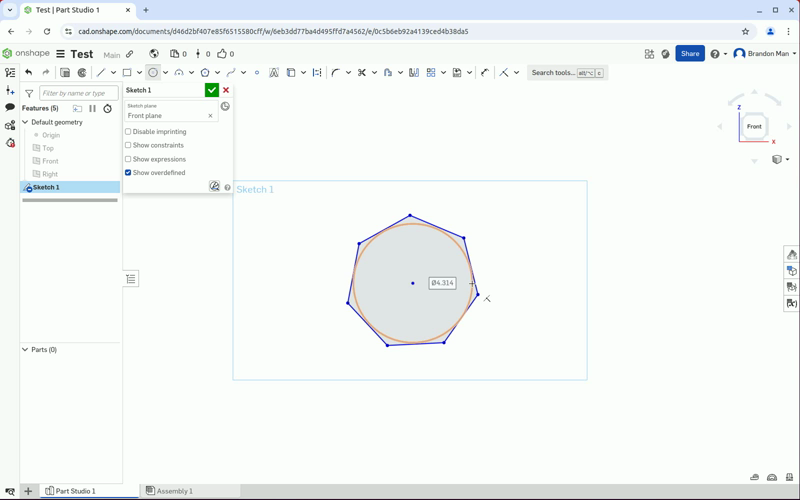
scroll(-6)
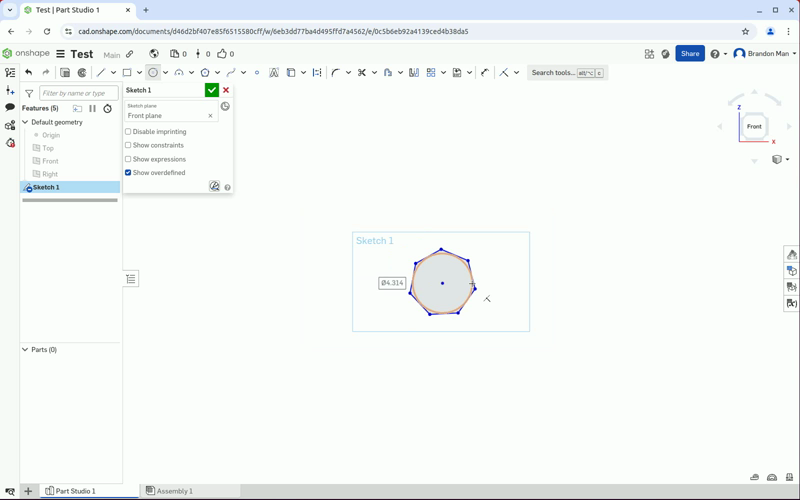
scroll(-6)
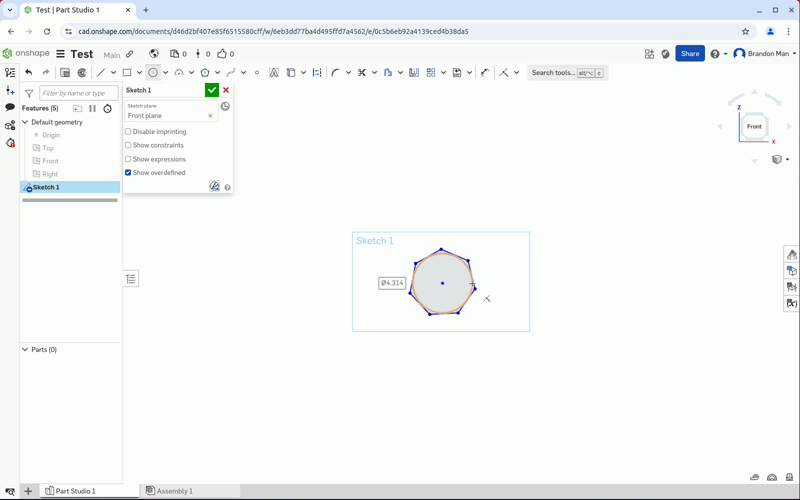
scroll(-6)
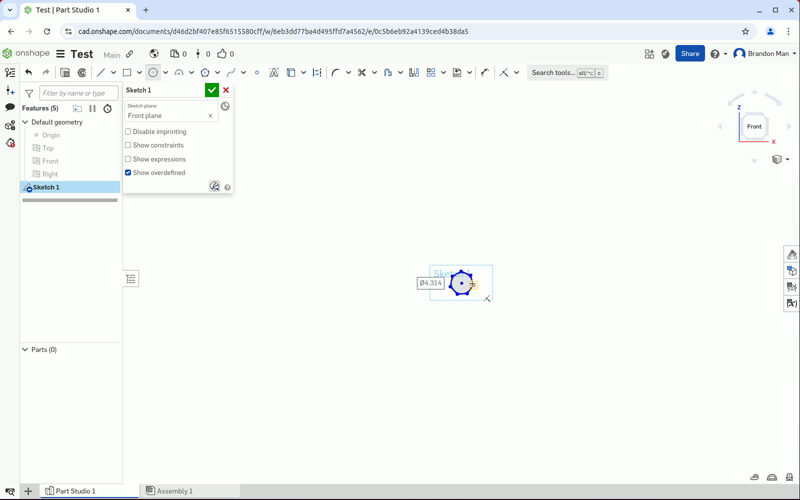
key(esc)
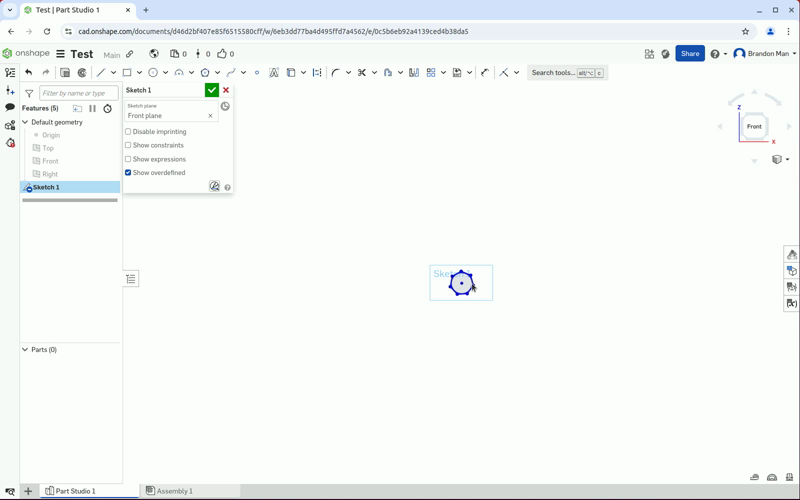
mouse_move(451, 278)
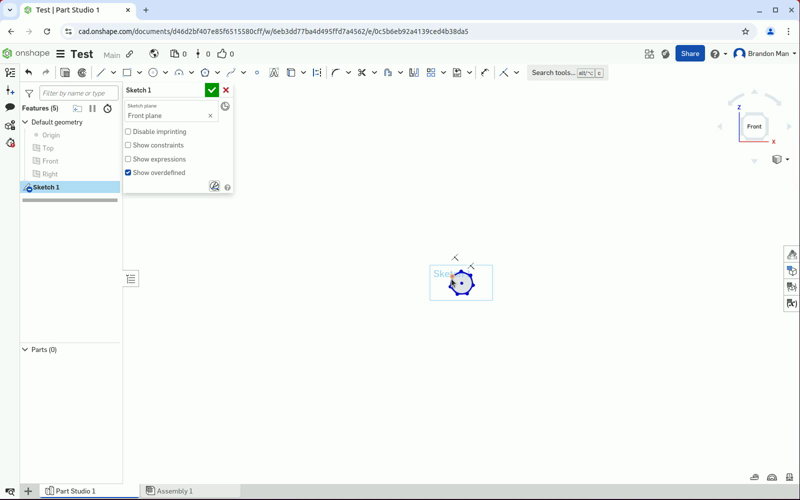
scroll(6)
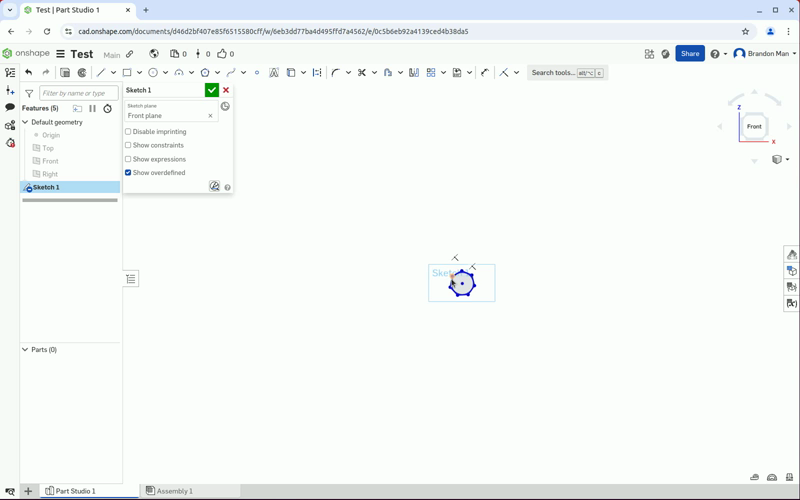
scroll(6)
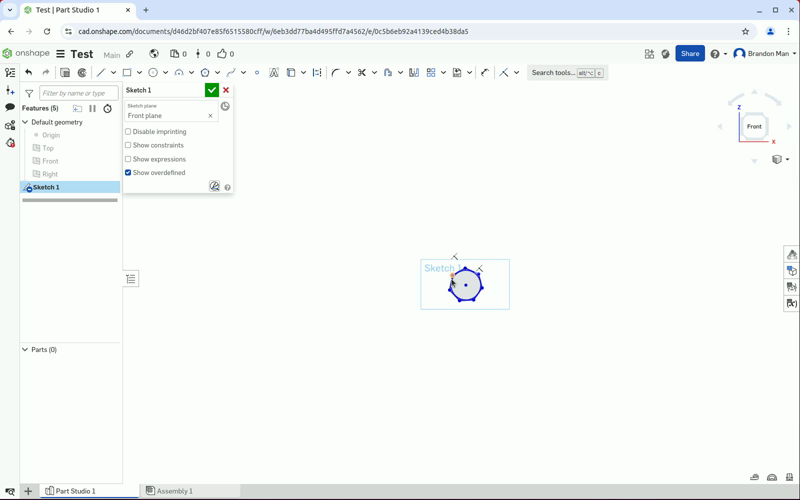
scroll(6)
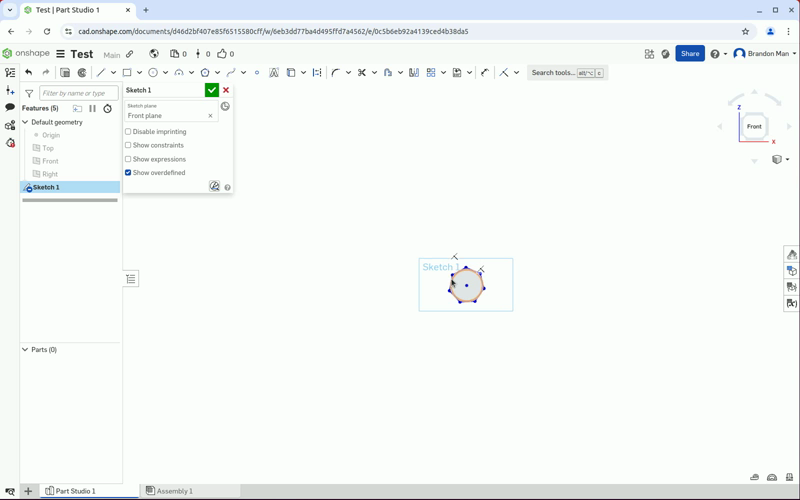
scroll(6)
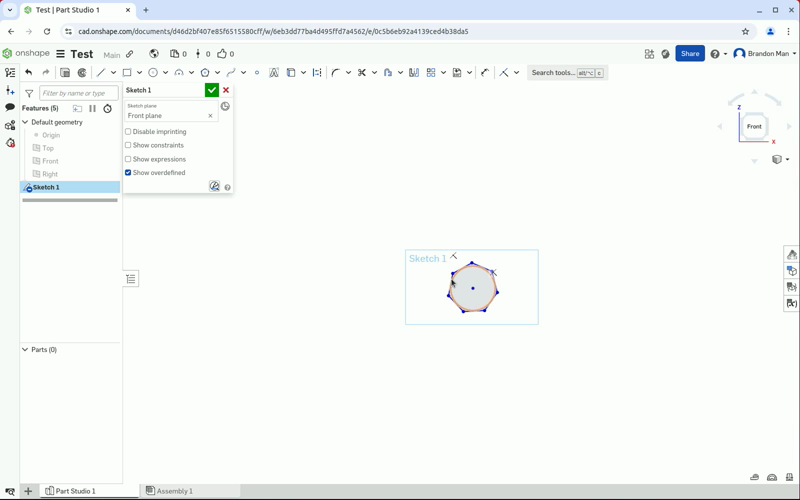
scroll(6)
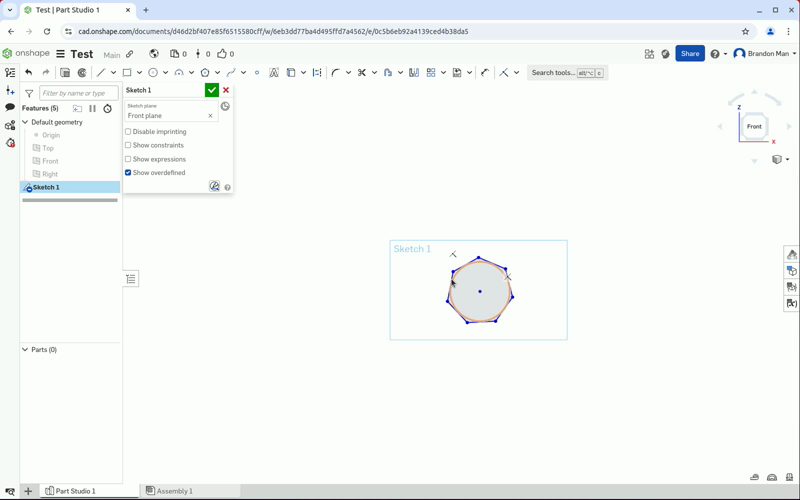
scroll(6)
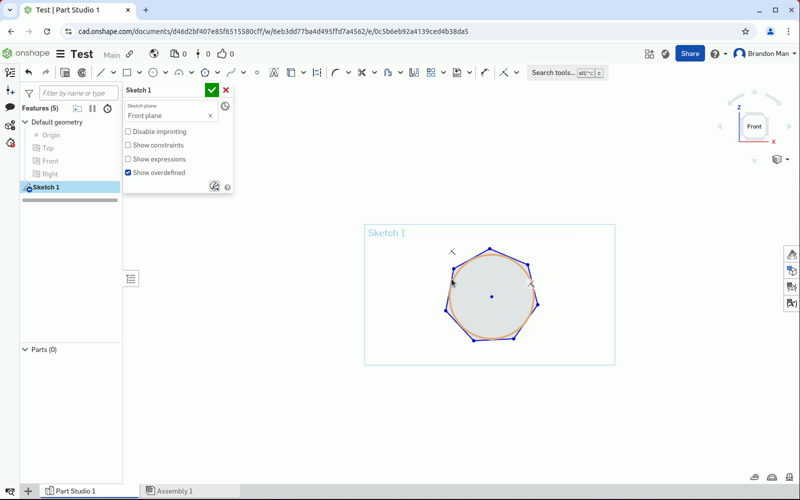
scroll(6)
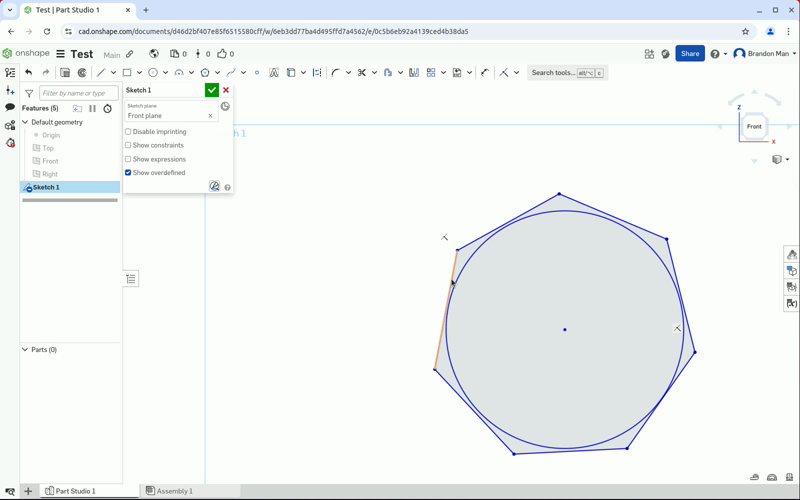
click(451, 278)
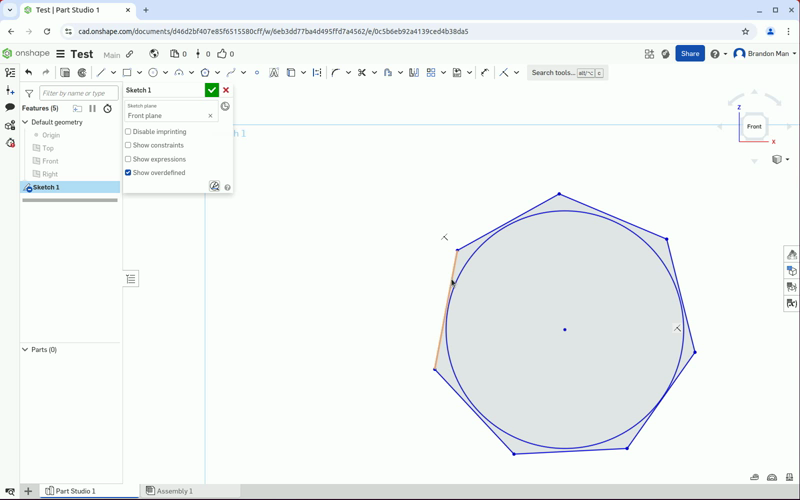
scroll(-6)
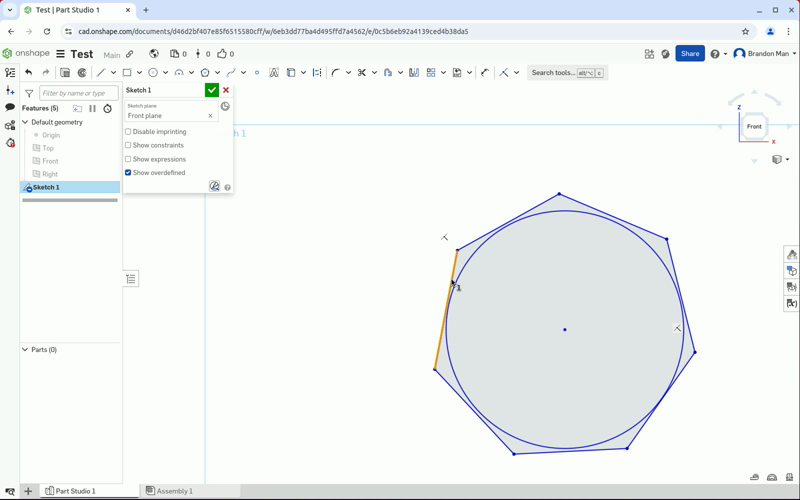
scroll(-6)
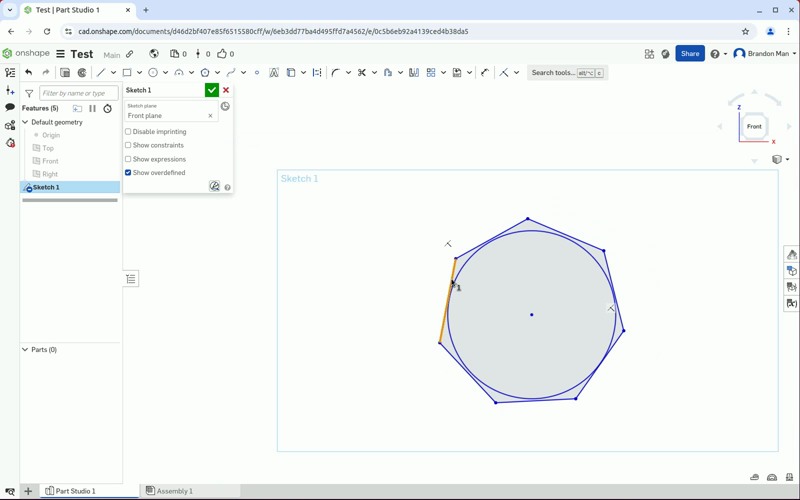
scroll(-6)
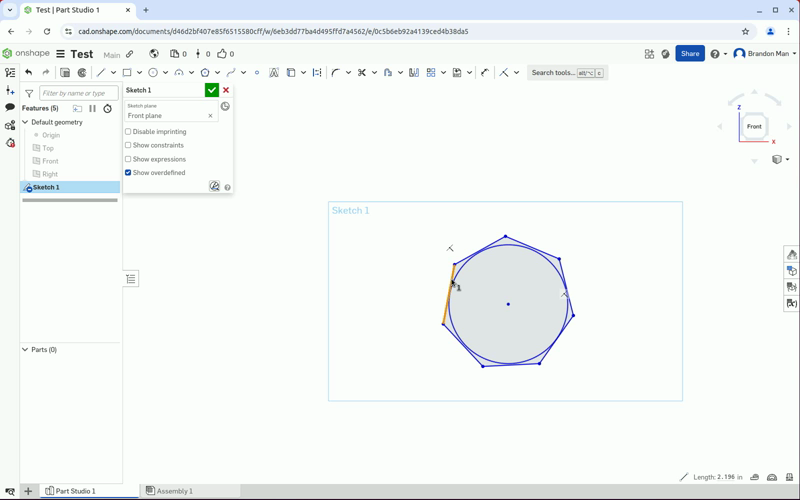
scroll(-6)
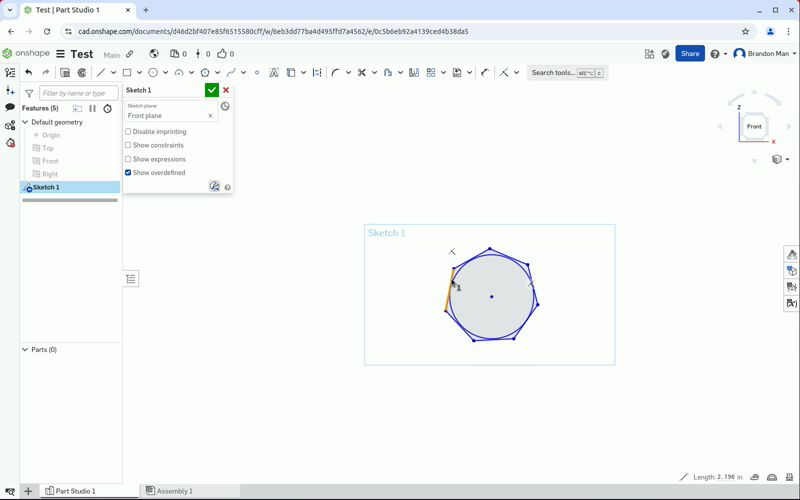
scroll(-6)
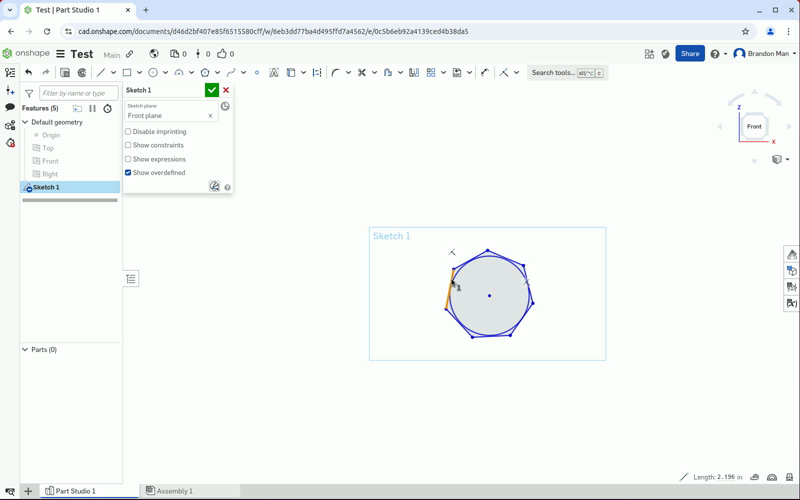
scroll(-6)
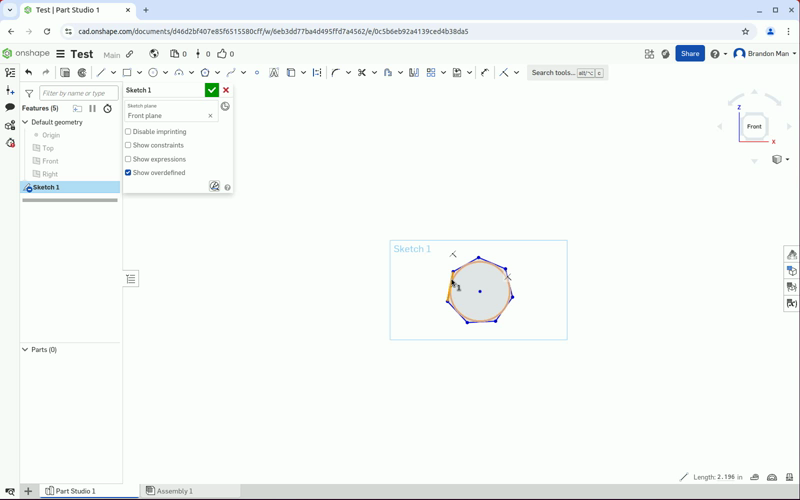
scroll(-6)
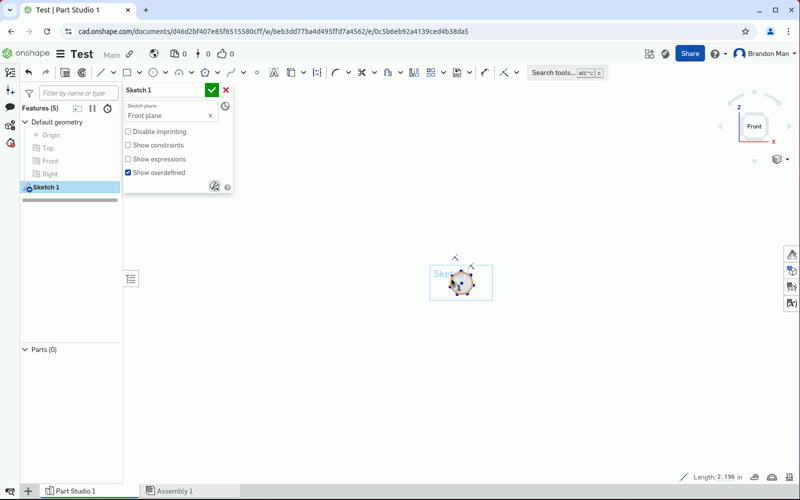
mouse_move(73, 352)
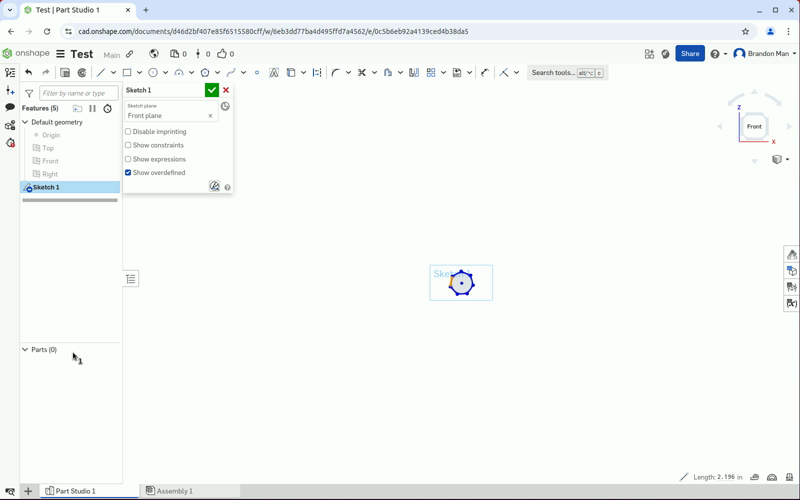
key(shift+y)
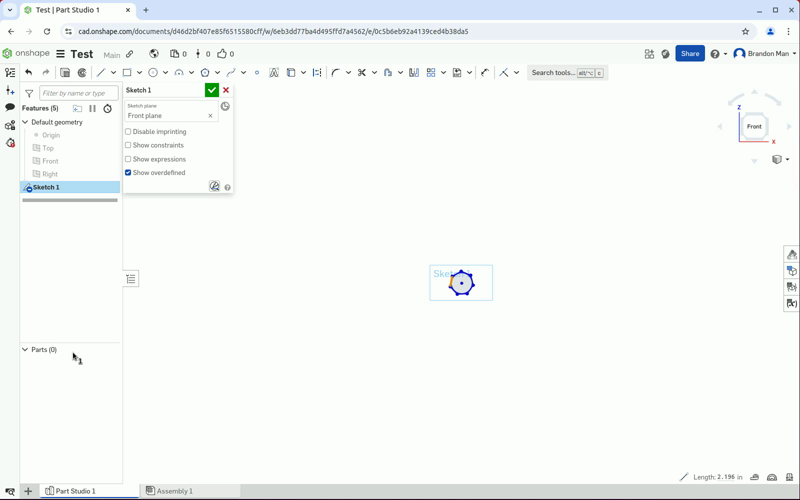
key(shift+e)
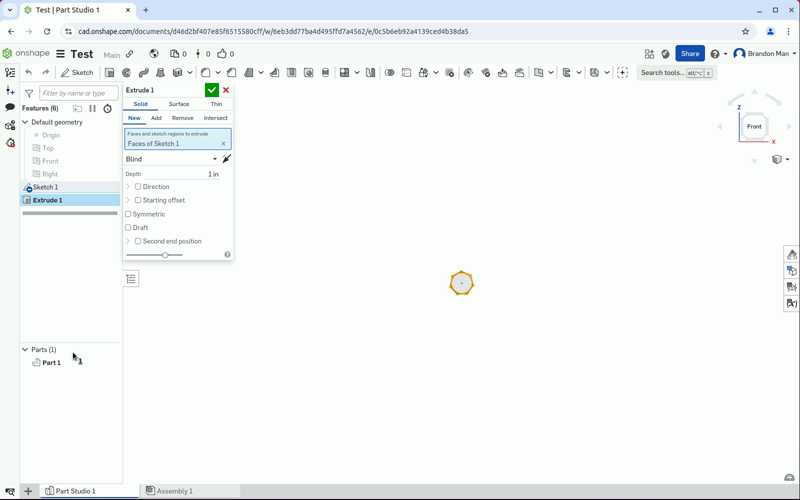
mouse_move(143, 106)
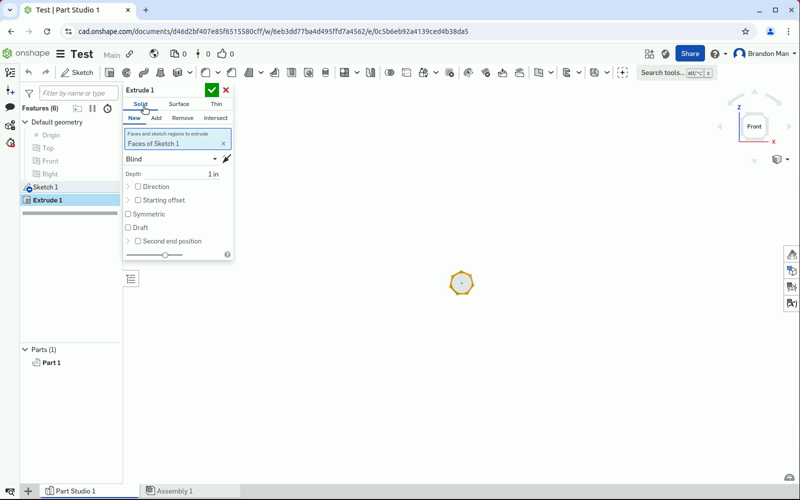
click(143, 106)
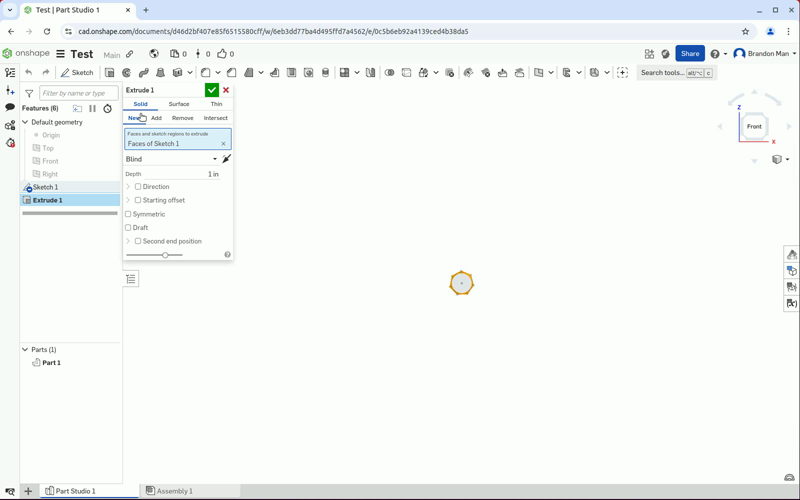
mouse_move(137, 120)
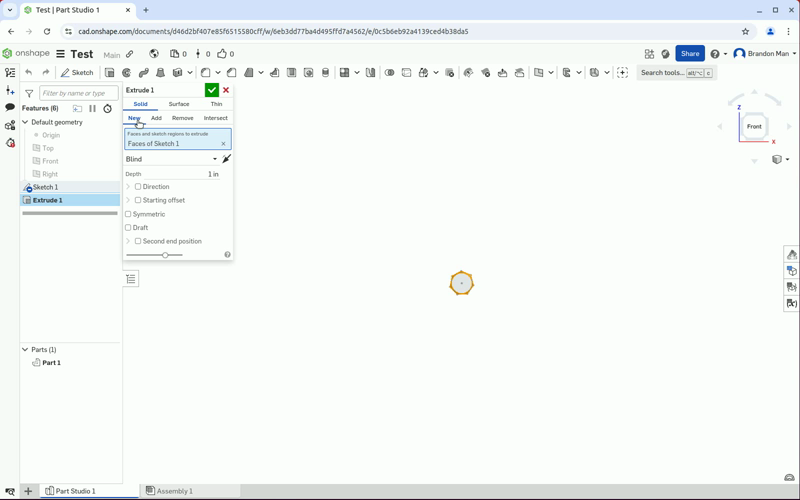
click(137, 120)
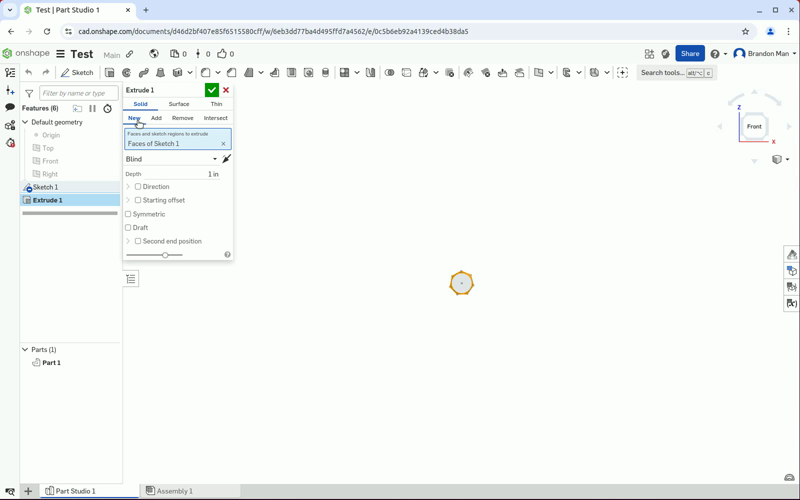
key(tab, 4)
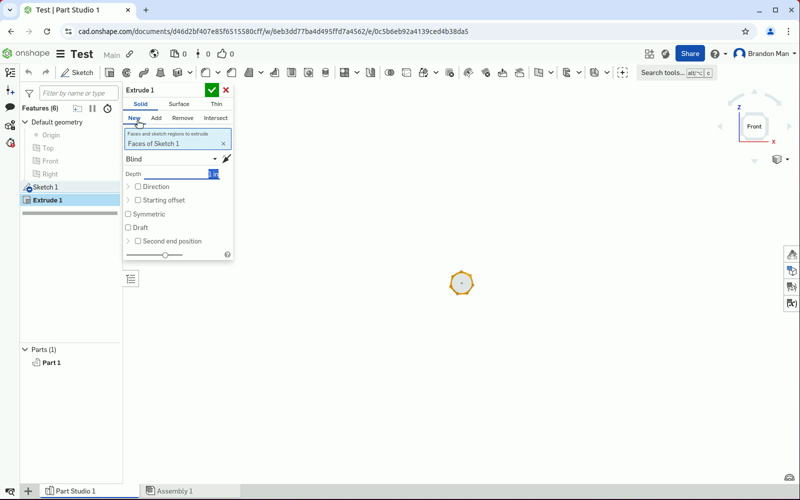
text(1.204)
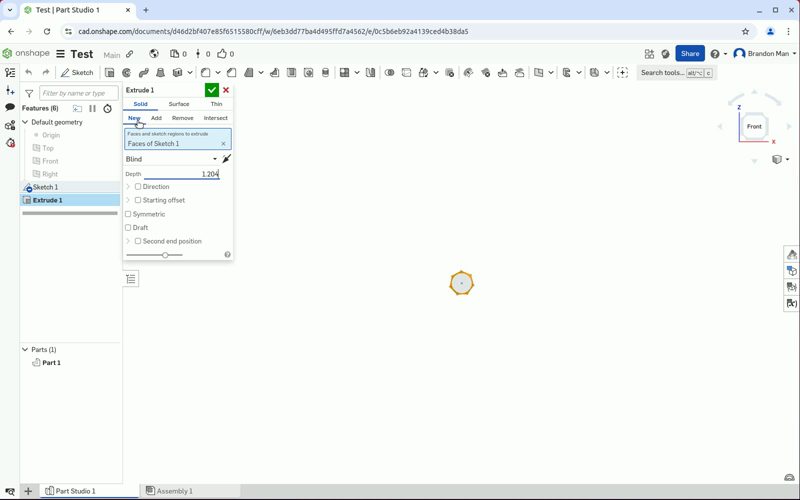
key(enter)
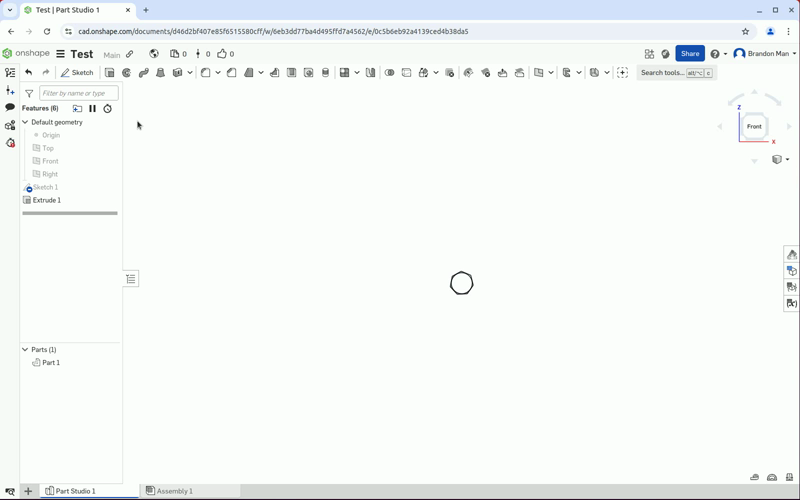
key(shift+h)
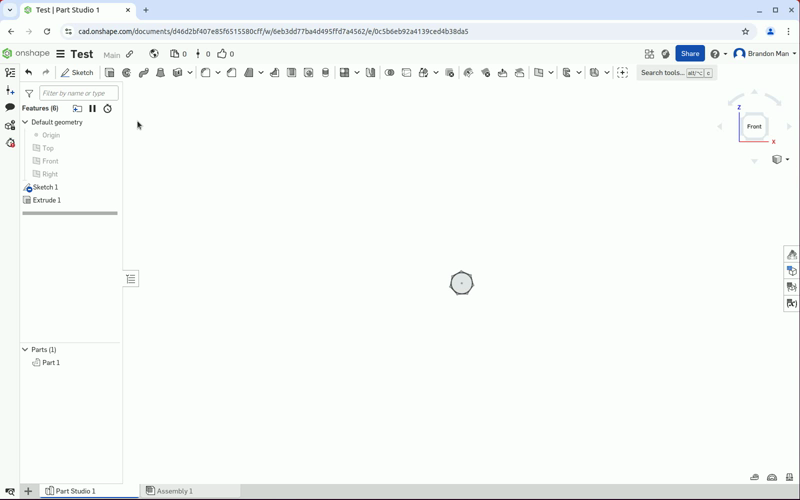
key(shift+h)
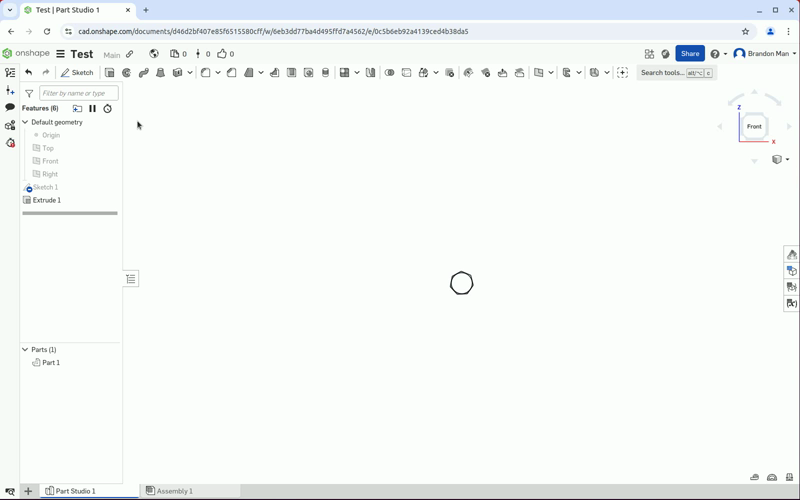
mouse_move(73, 189)
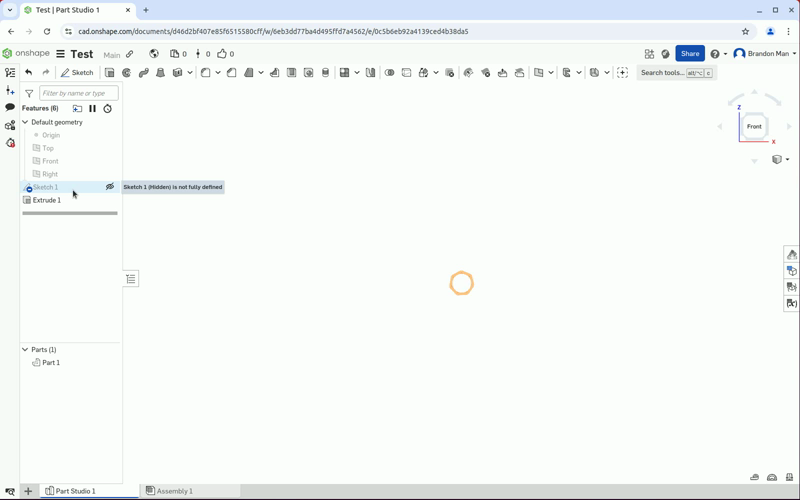
click(73, 189)
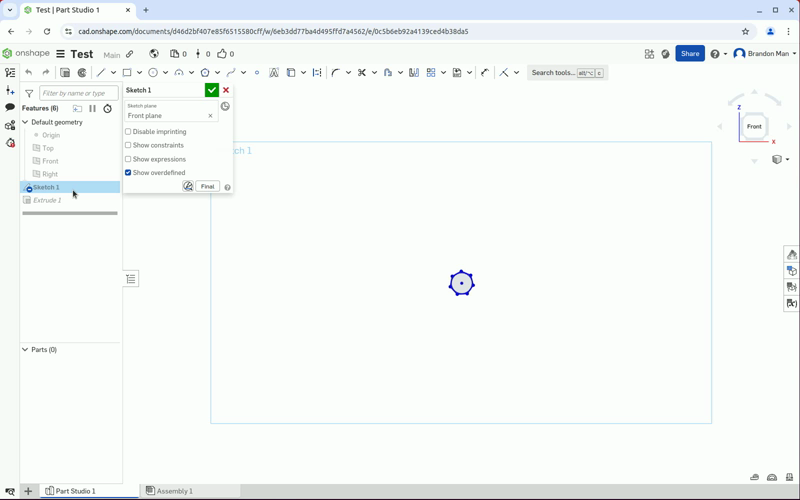
mouse_move(229, 92)
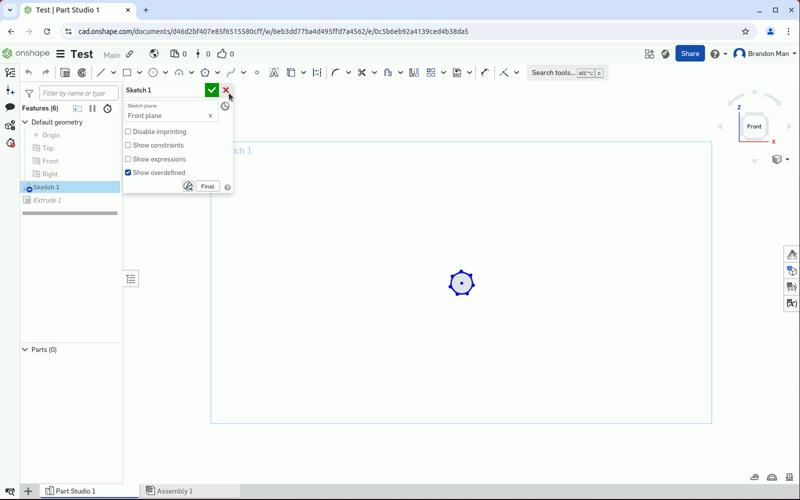
click(229, 92)
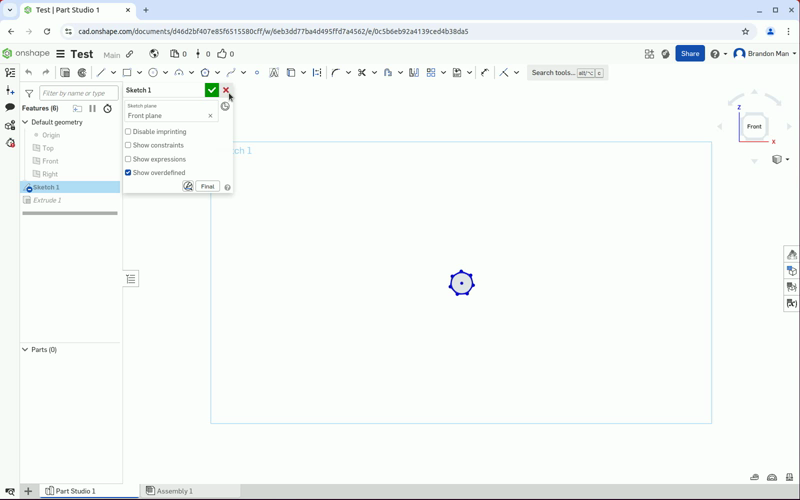
key(shift+s)
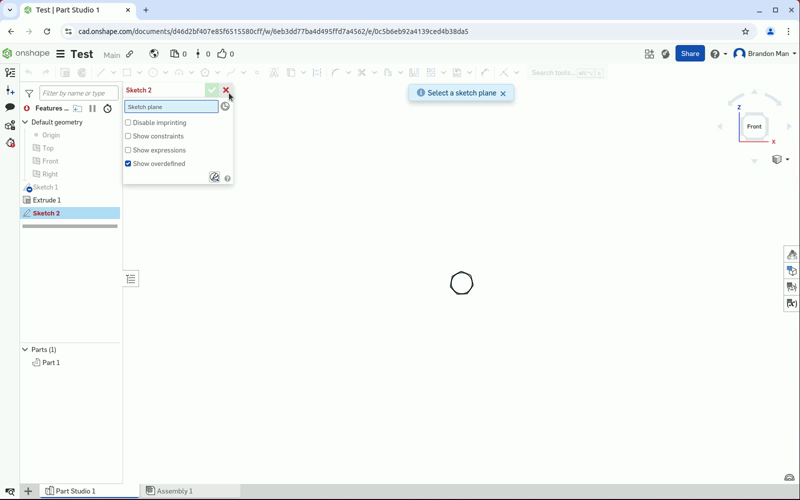
mouse_move(73, 163)
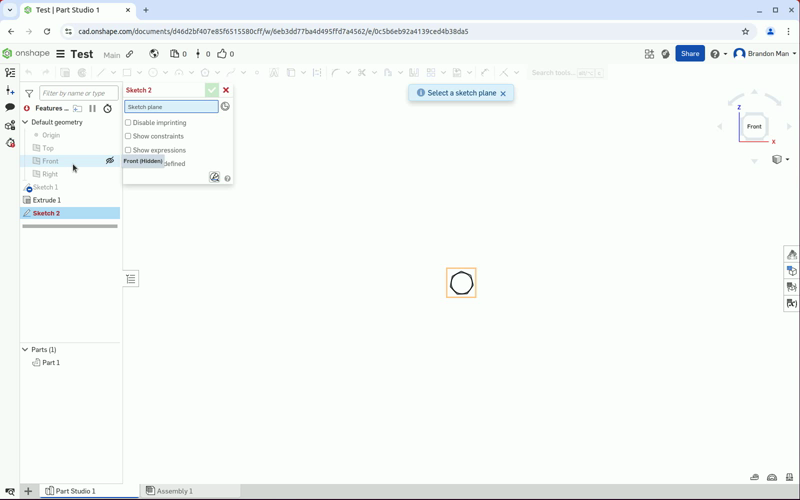
click(73, 163)
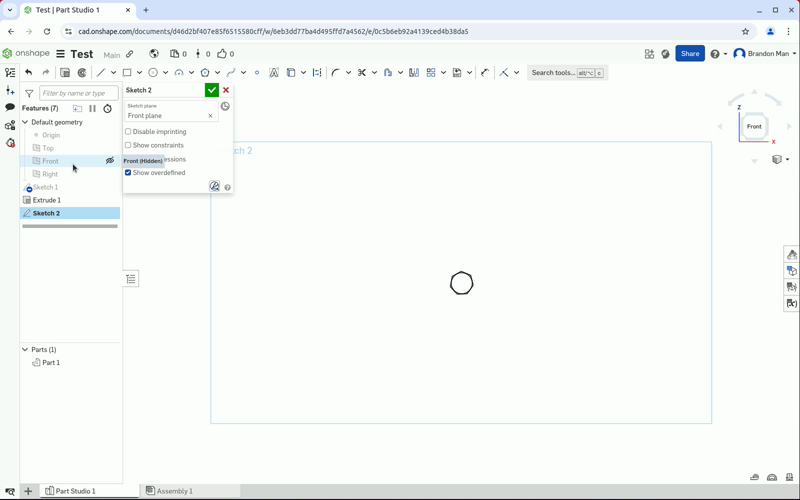
mouse_move(73, 352)
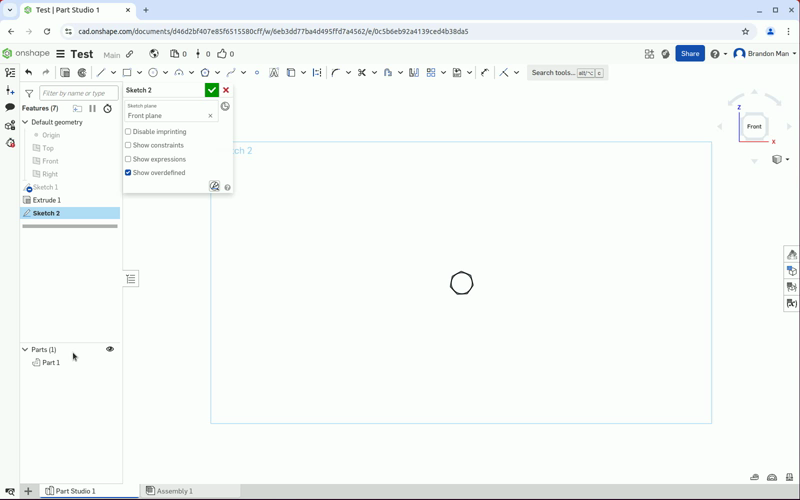
key(y)
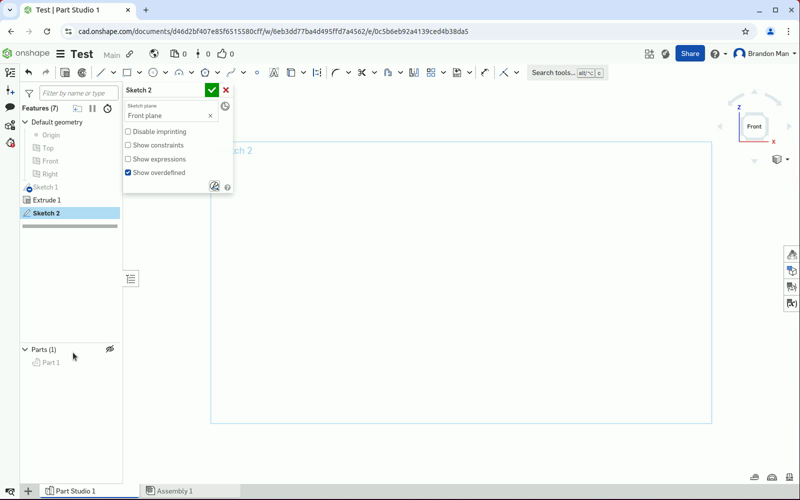
key(l)
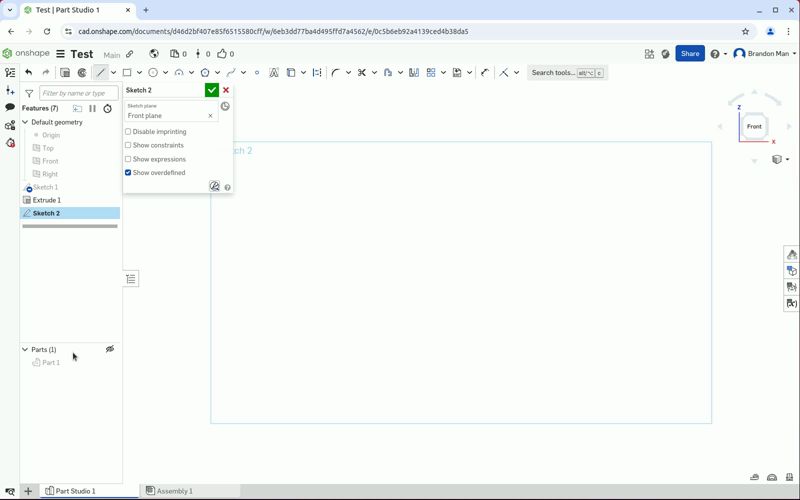
key_down(shift)
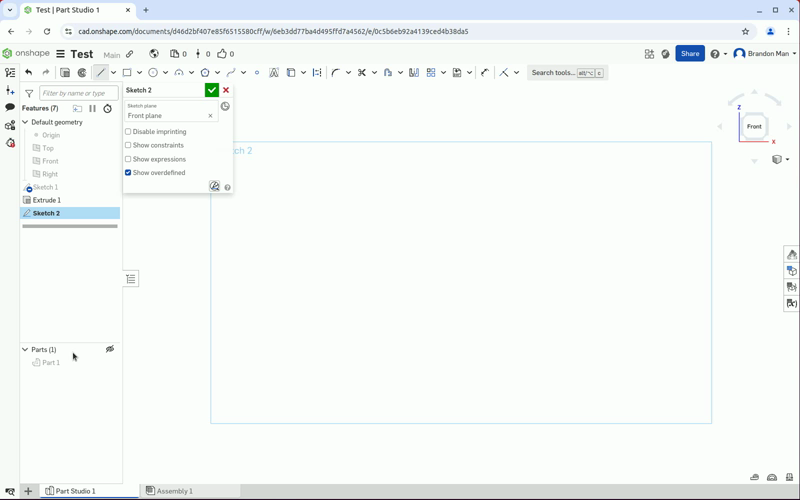
mouse_move(518, 274)
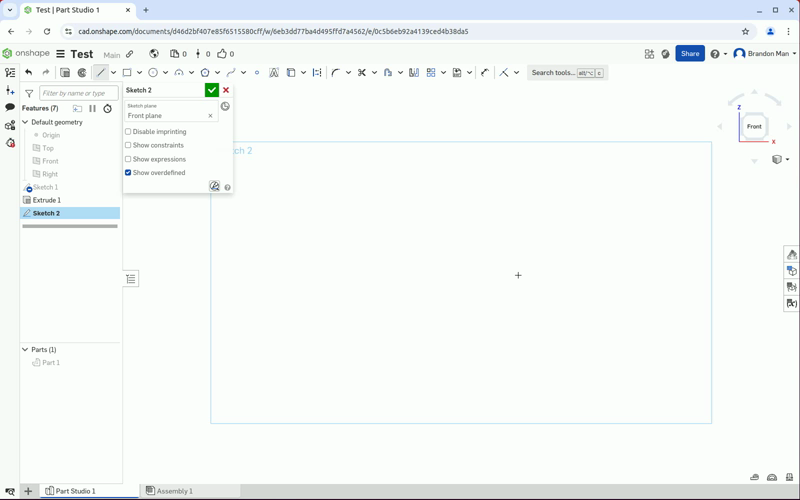
click(518, 274)
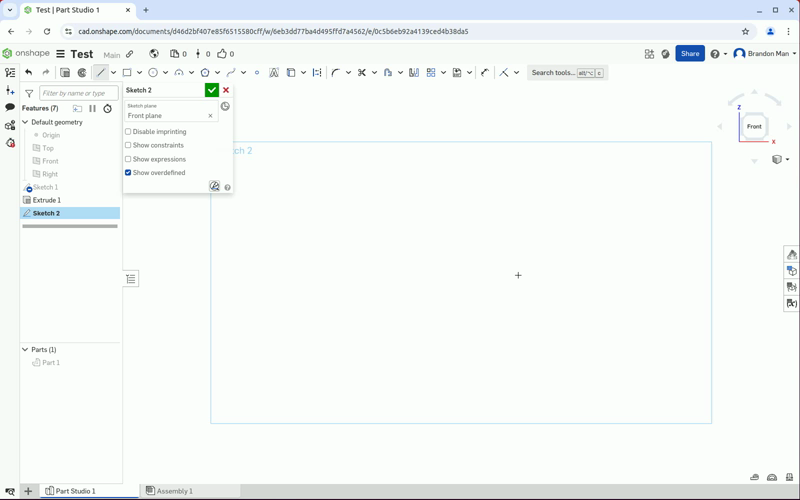
key_up(shift)
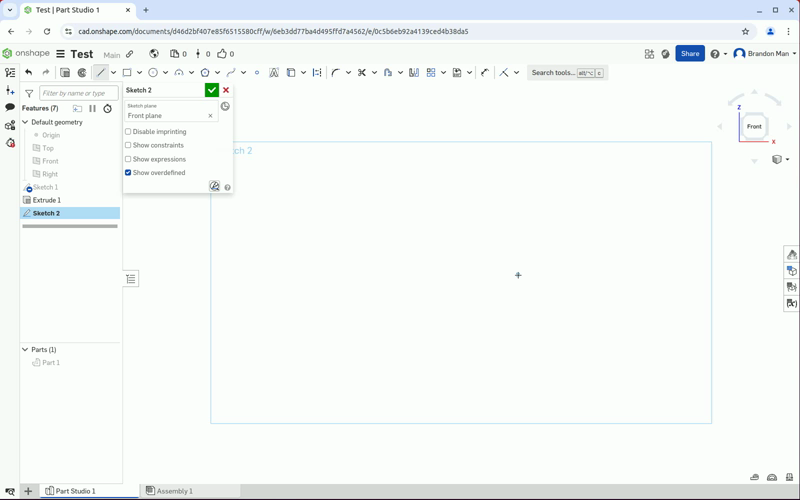
key_down(shift)
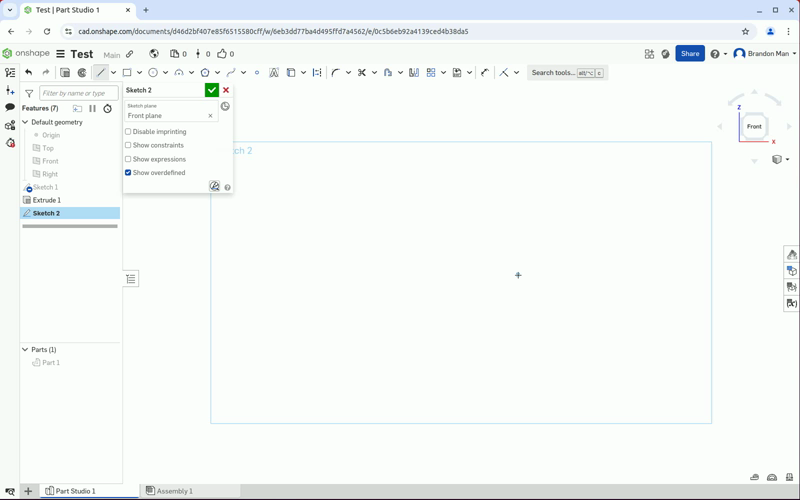
mouse_move(548, 274)
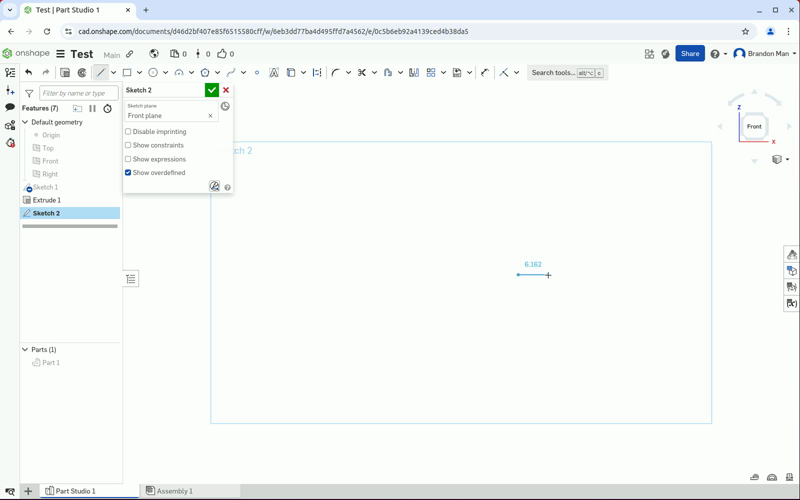
mouse_move(524, 301)
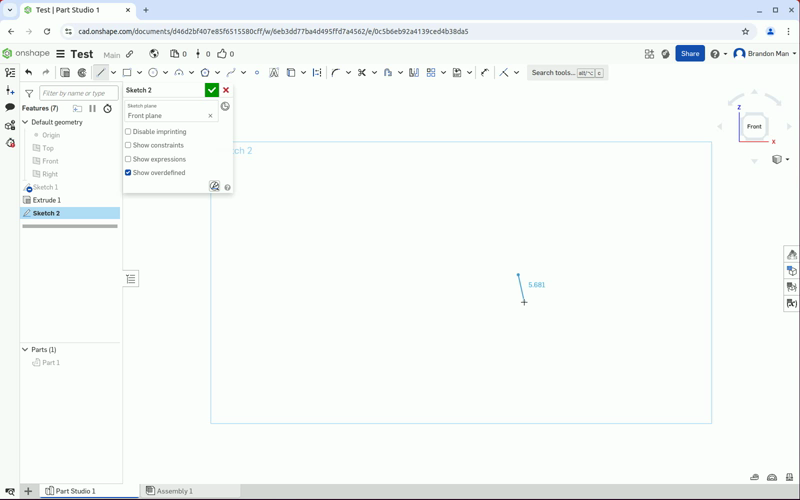
click(524, 301)
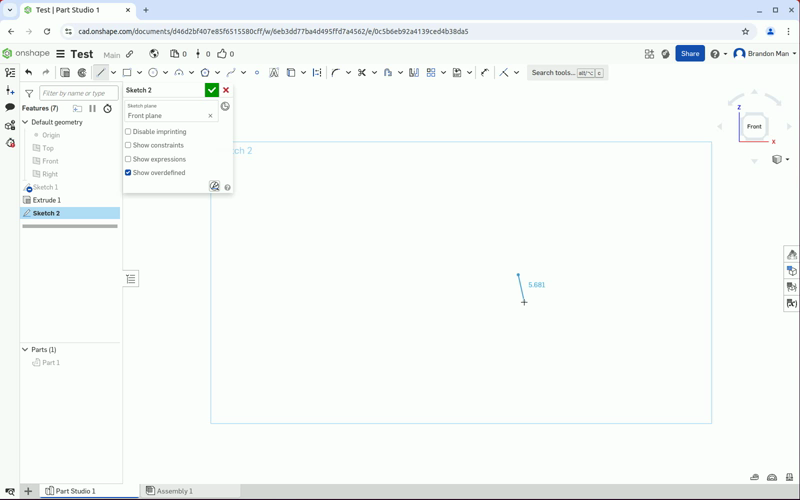
key_up(shift)
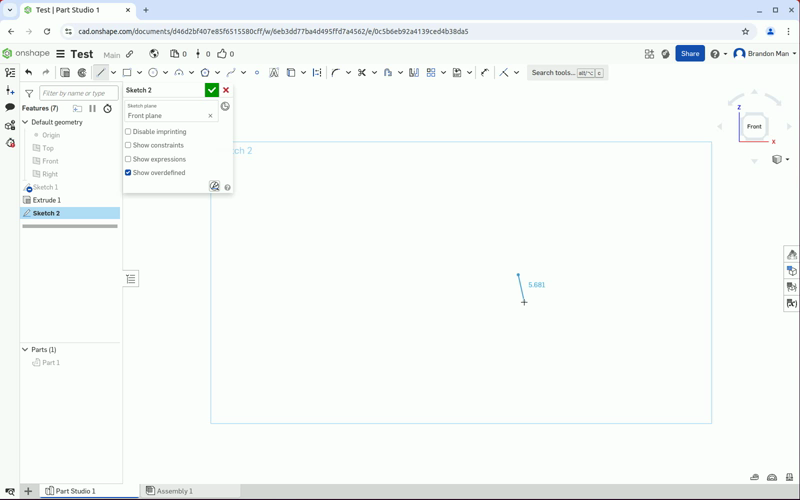
key_down(shift)
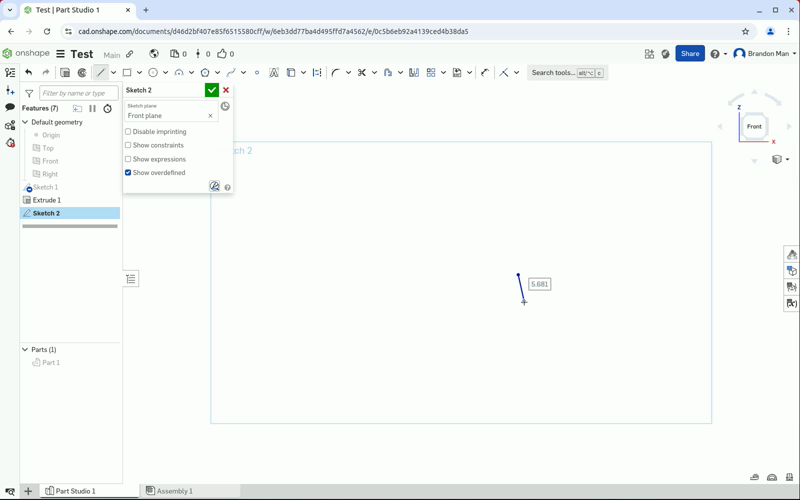
mouse_move(554, 301)
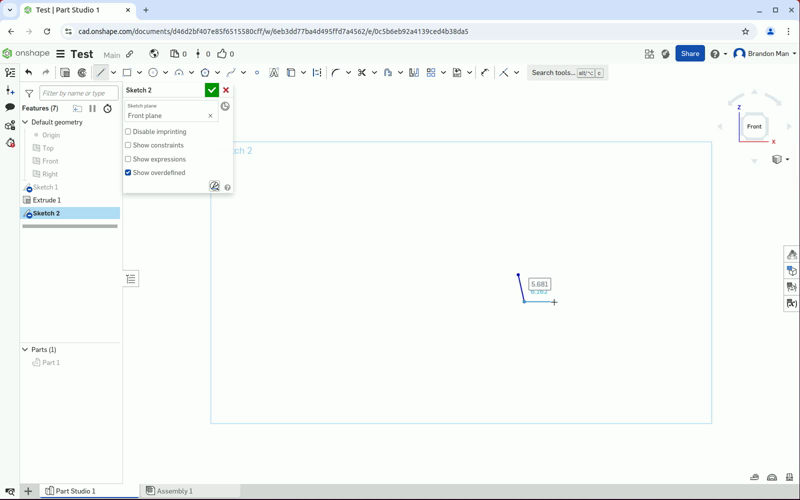
mouse_move(551, 309)
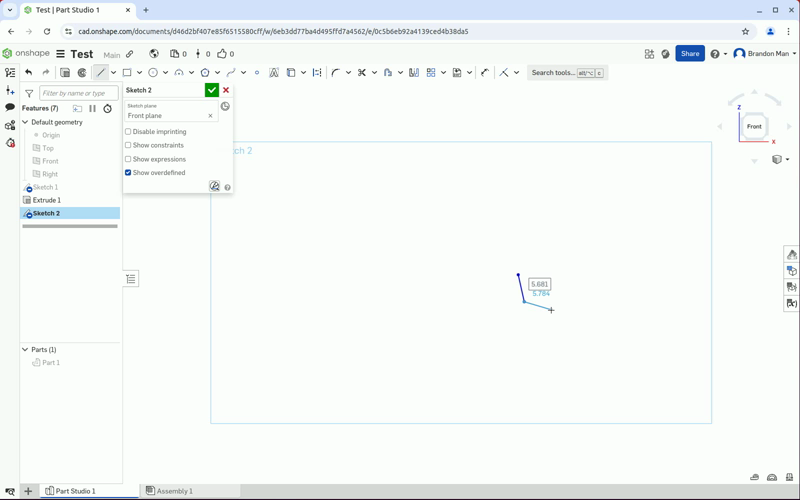
click(551, 309)
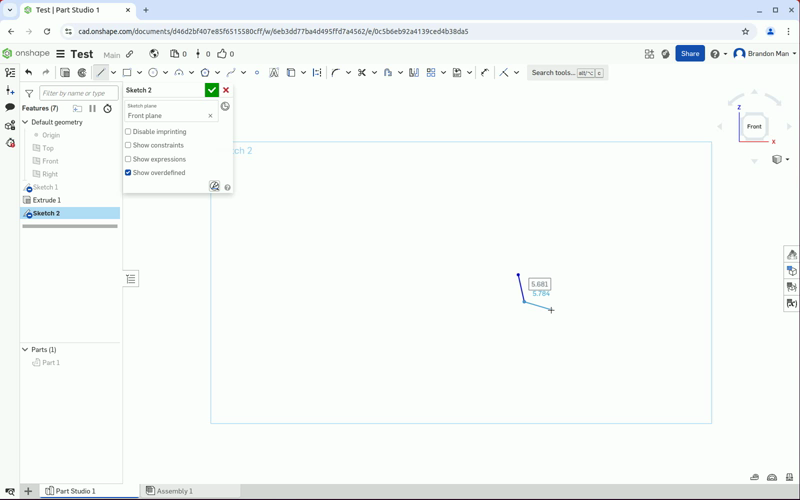
key_up(shift)
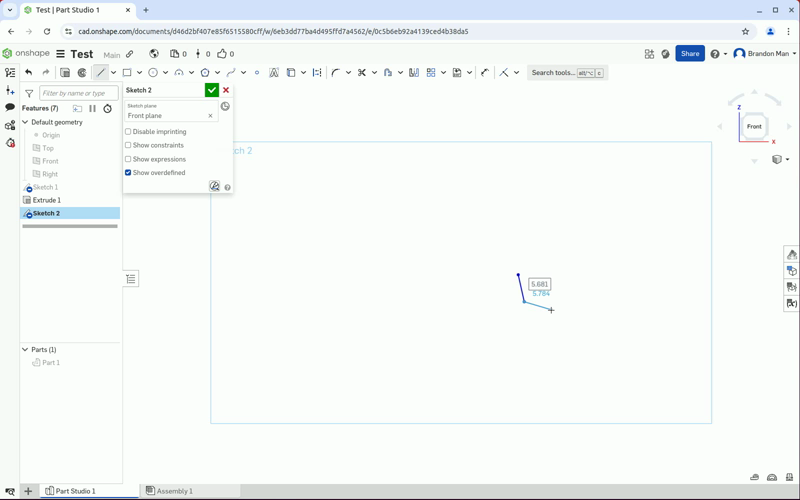
key_down(shift)
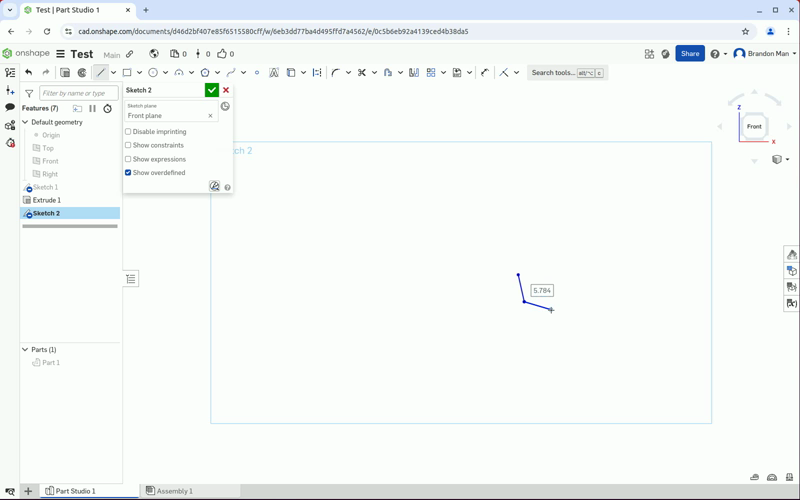
mouse_move(581, 309)
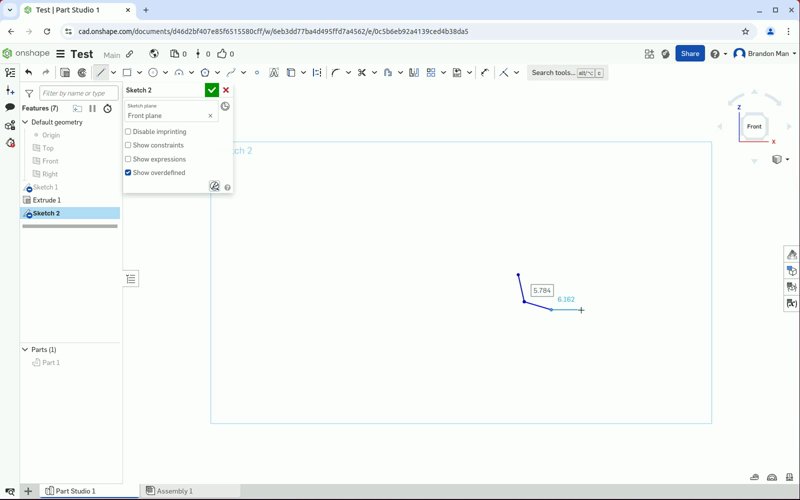
mouse_move(571, 291)
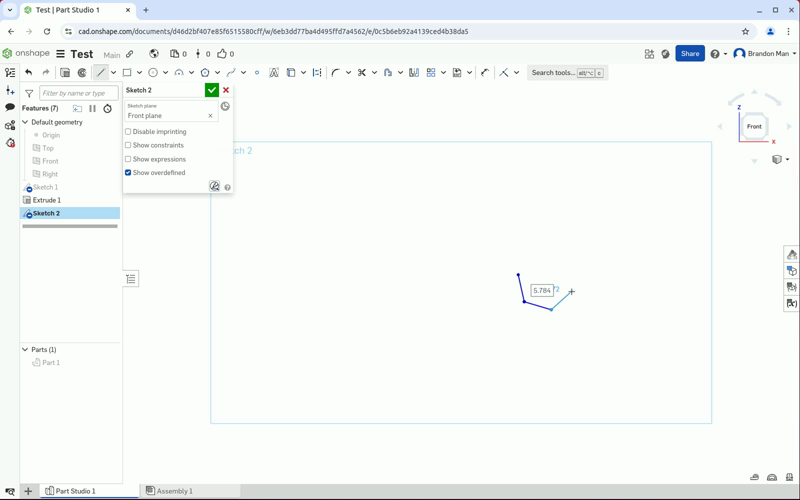
click(571, 291)
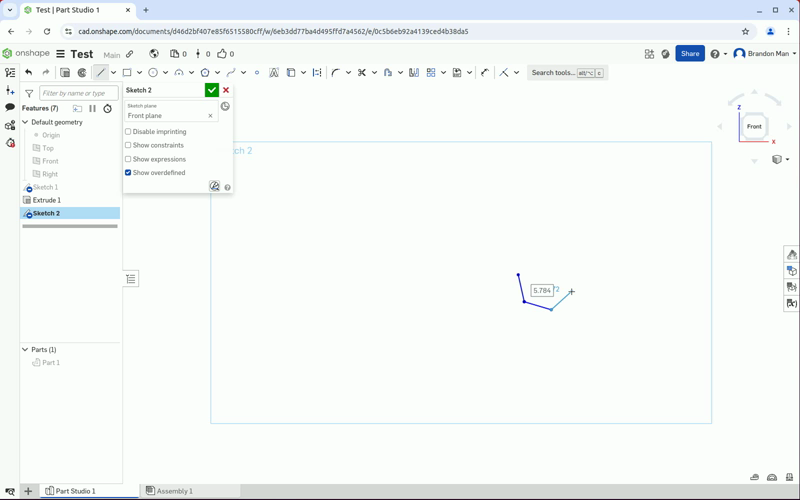
key_up(shift)
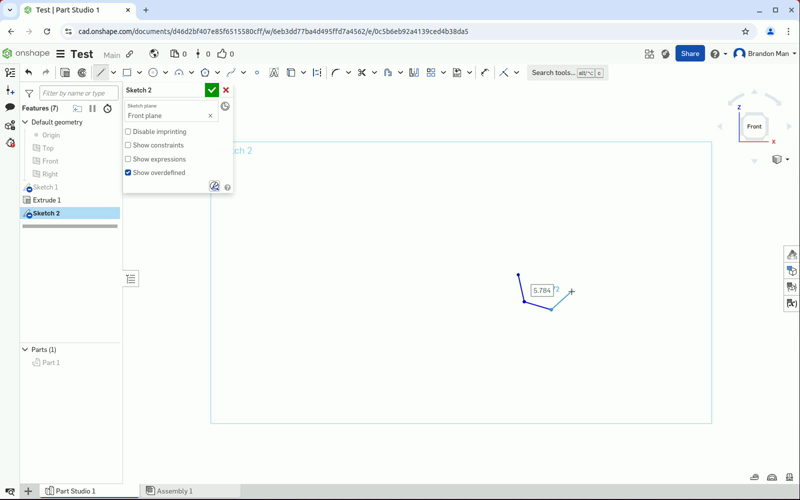
key_down(shift)
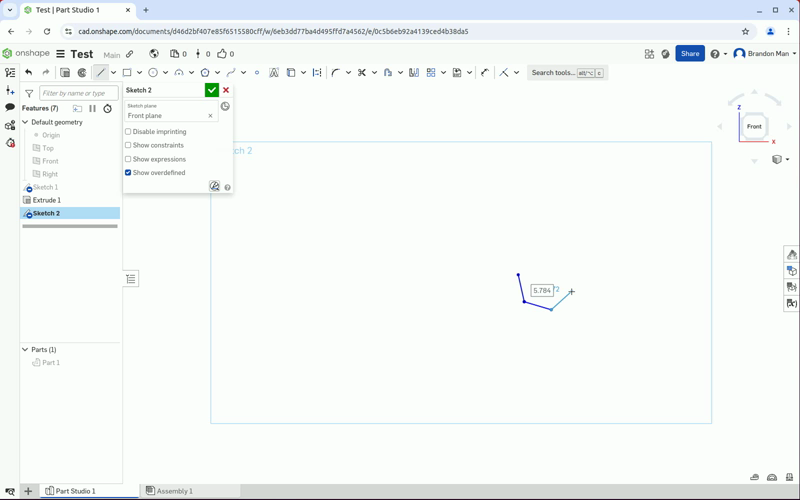
mouse_move(589, 291)
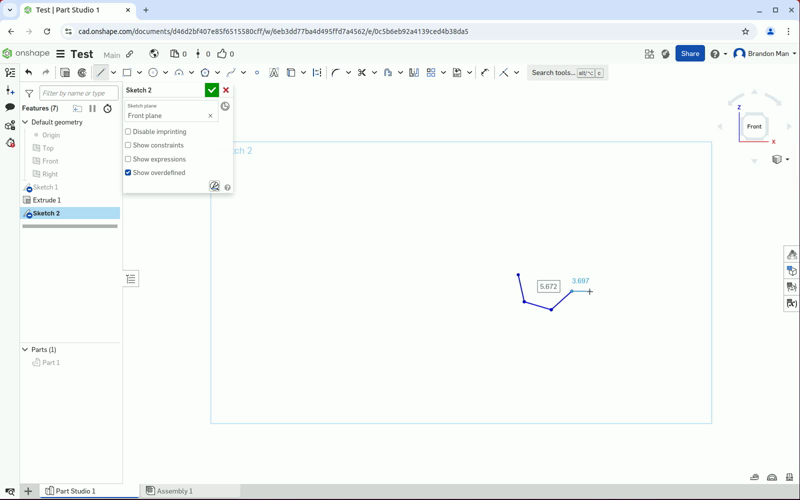
mouse_move(565, 264)
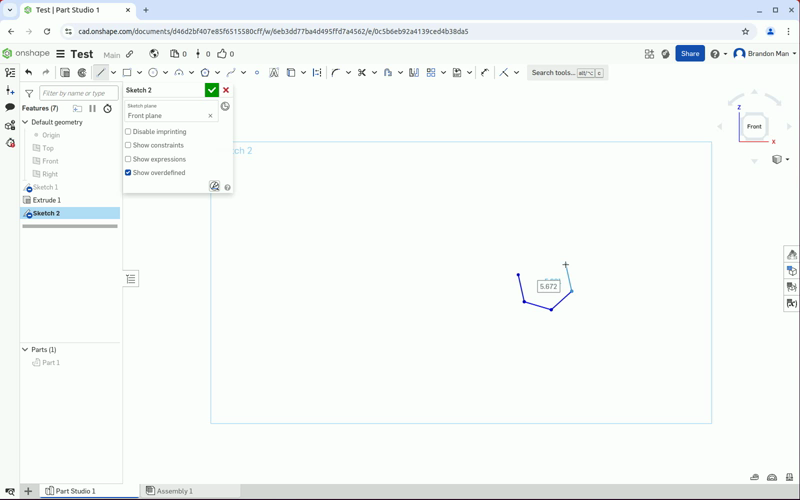
click(565, 264)
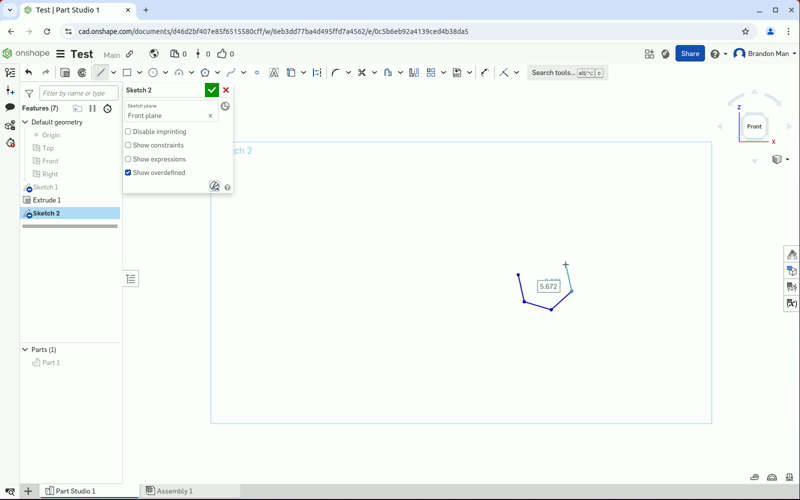
key_up(shift)
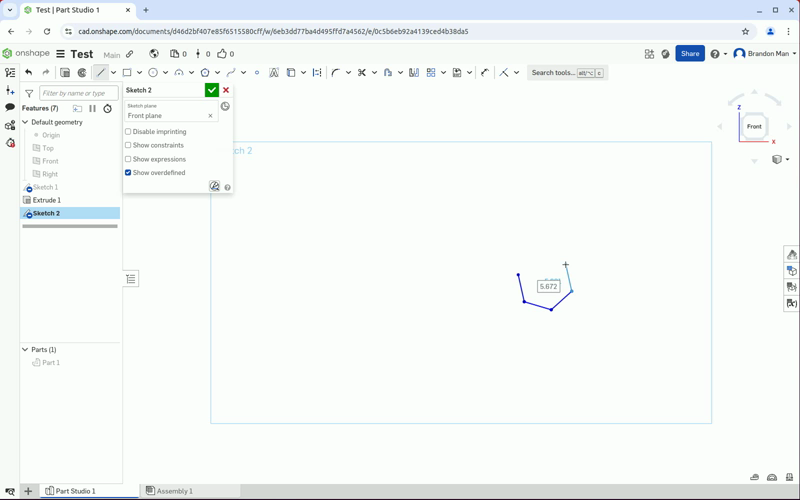
key_down(shift)
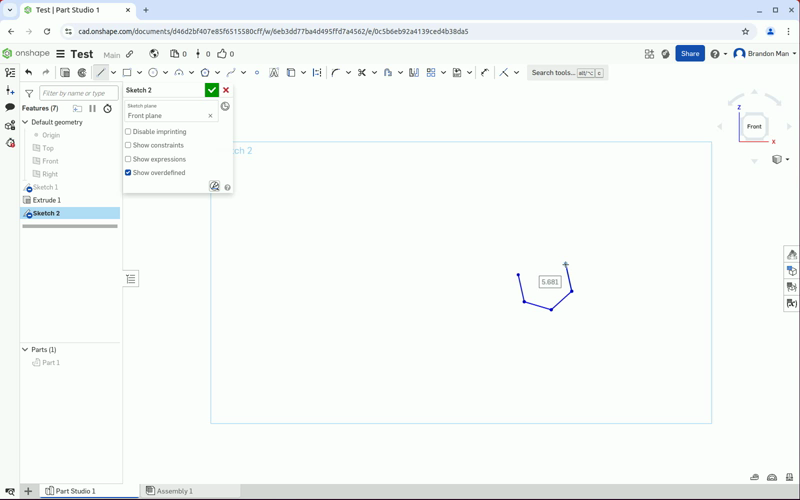
mouse_move(589, 264)
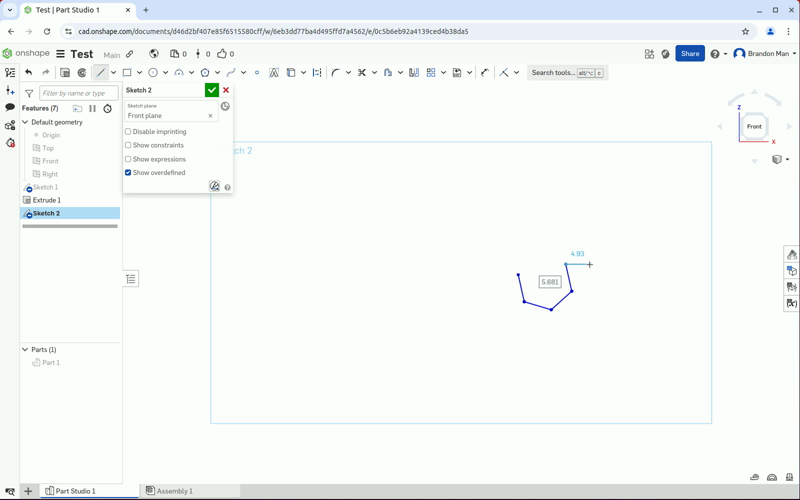
mouse_move(538, 255)
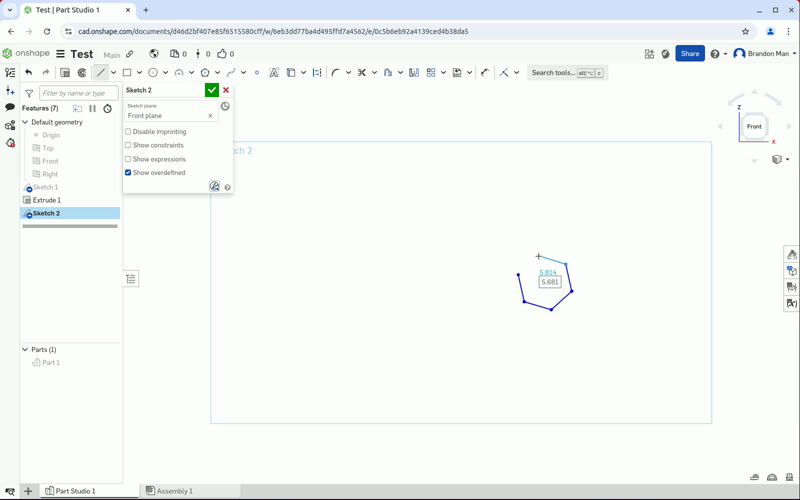
click(538, 255)
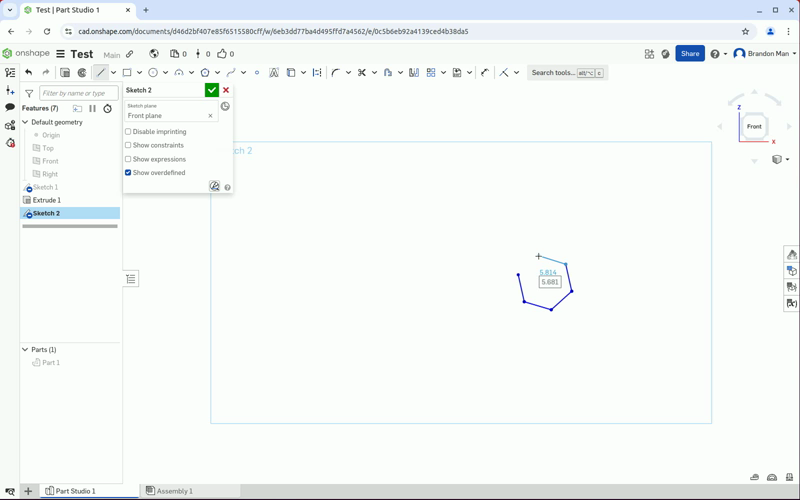
key_up(shift)
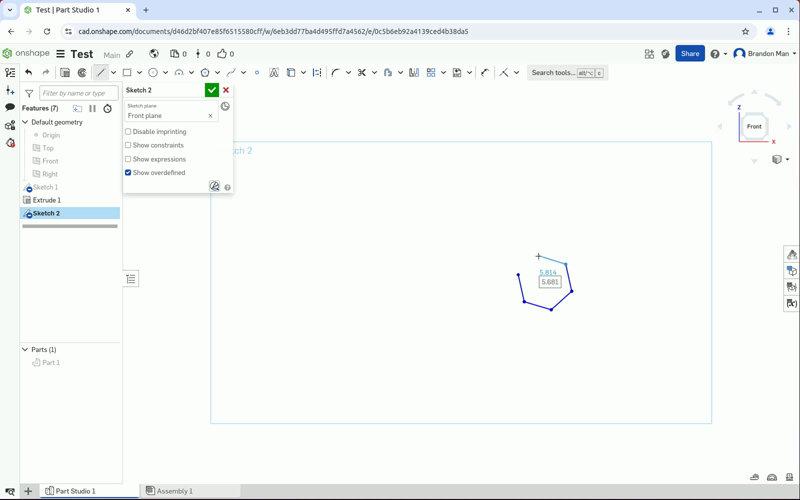
mouse_move(568, 255)
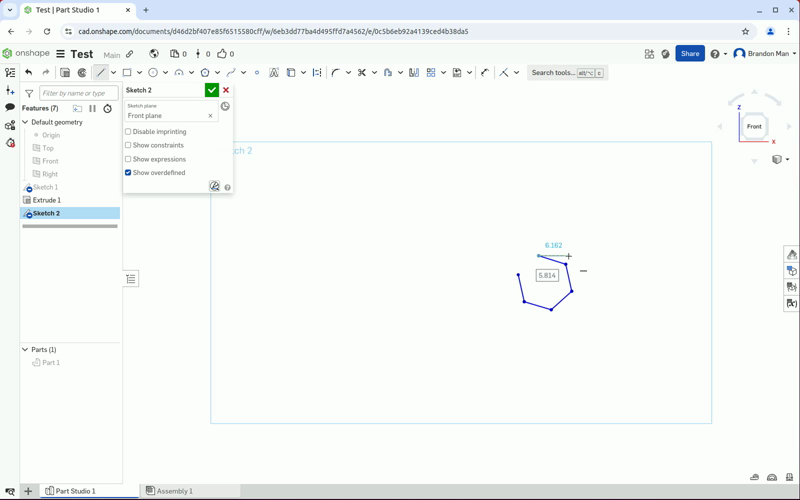
key_down(shift)
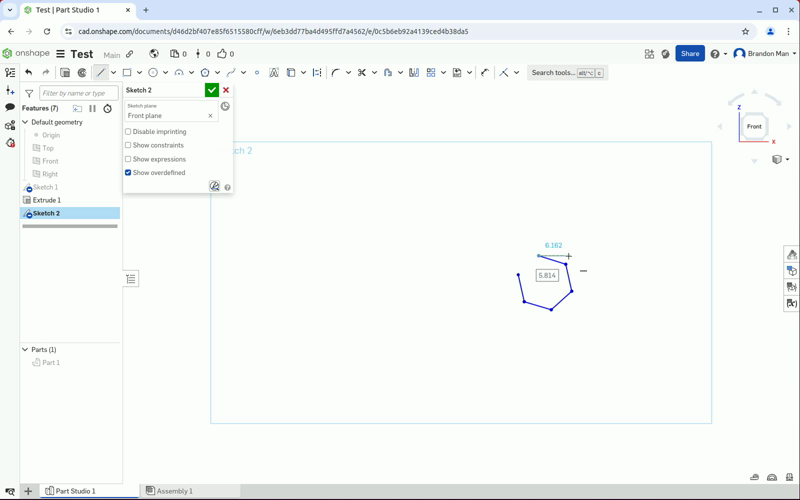
mouse_move(518, 274)
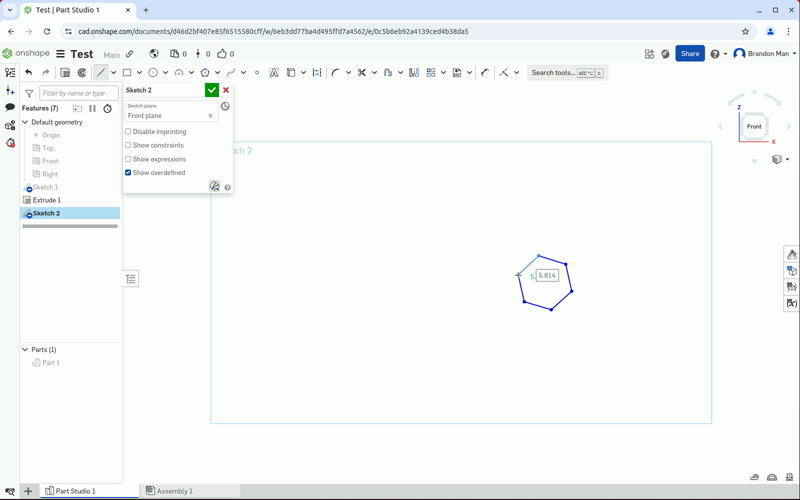
key_up(shift)
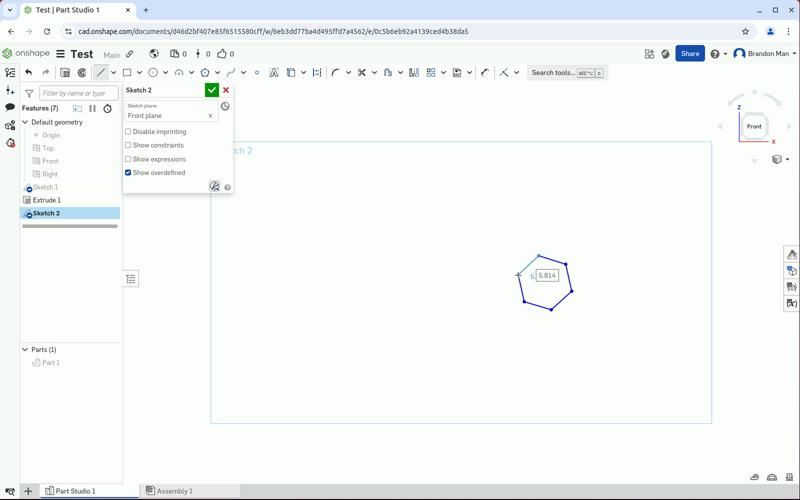
click(518, 274)
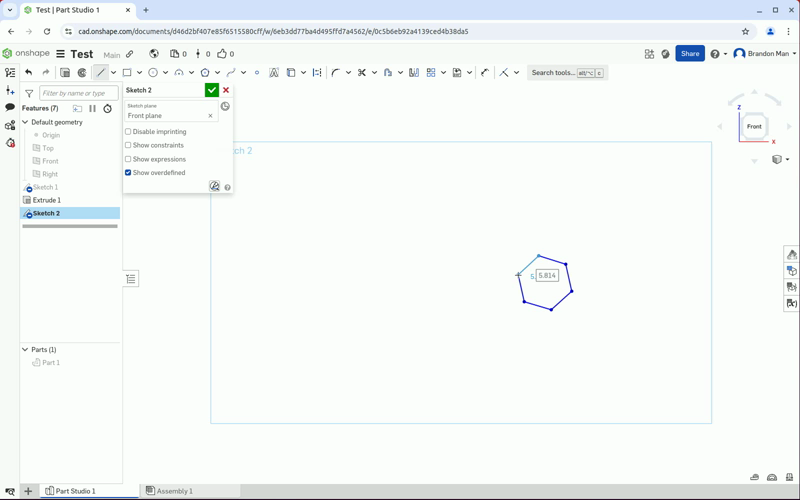
key(esc)
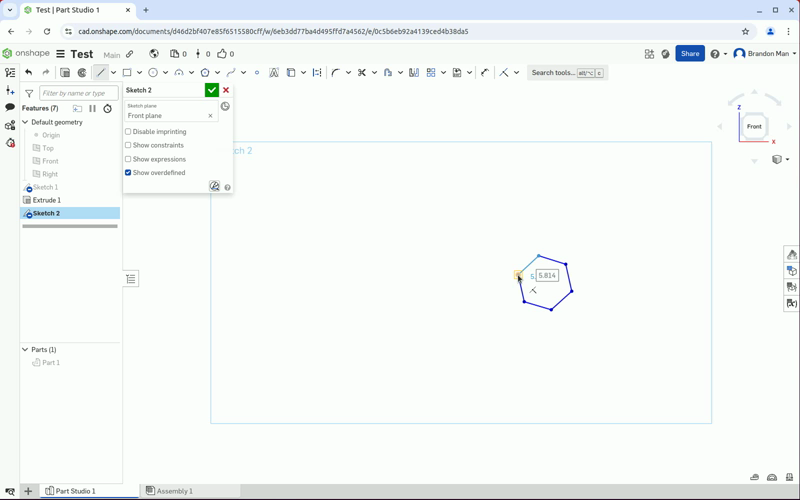
key(c)
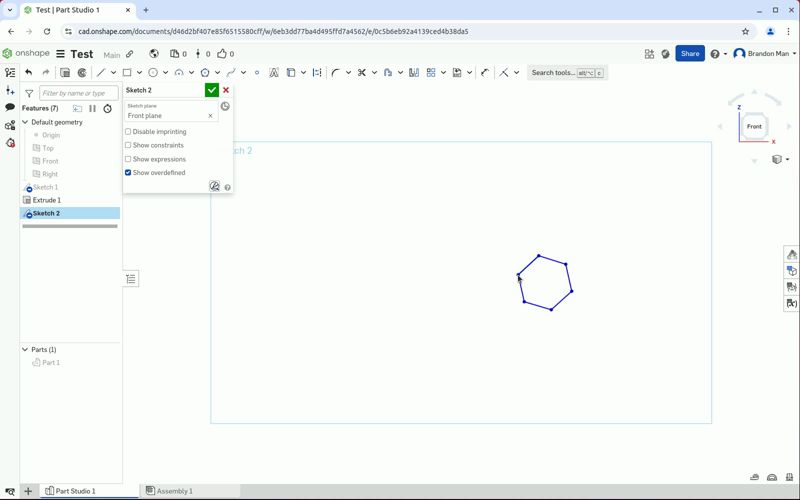
key_down(shift)
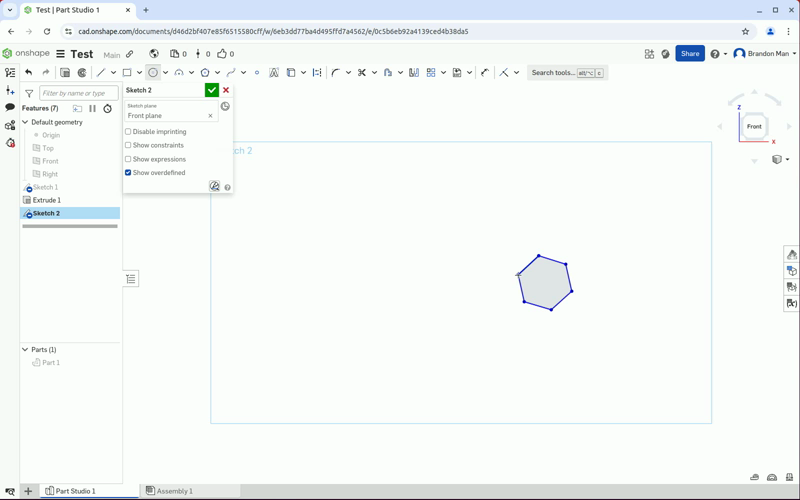
mouse_move(545, 282)
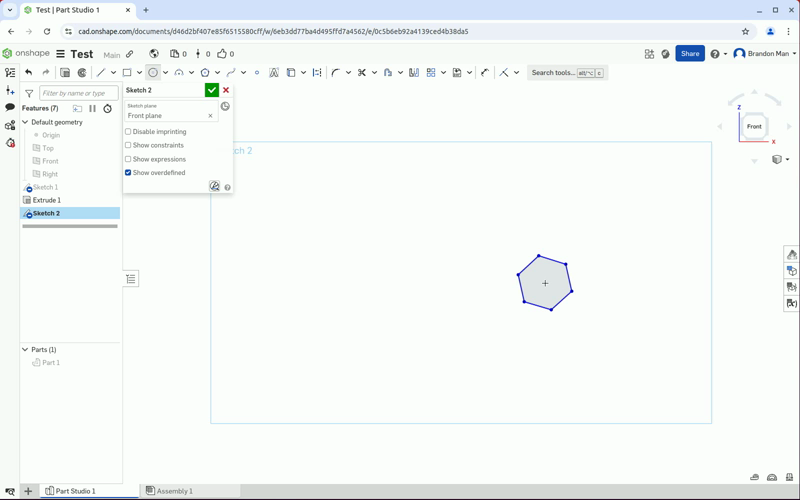
click(545, 282)
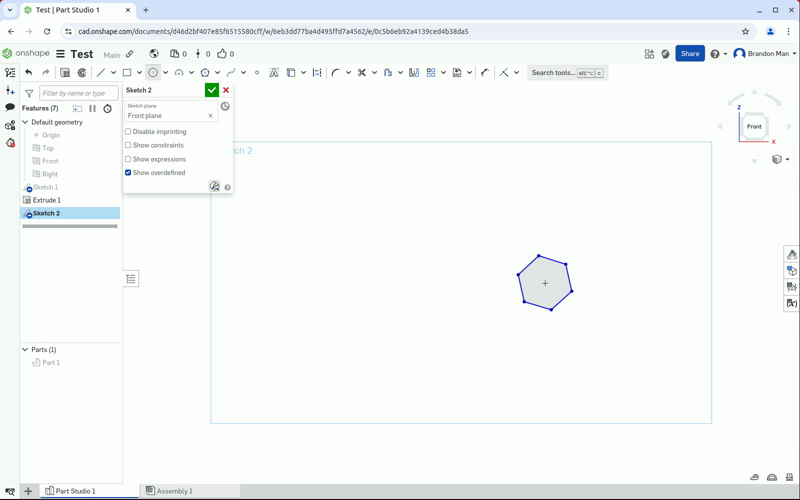
key_up(shift)
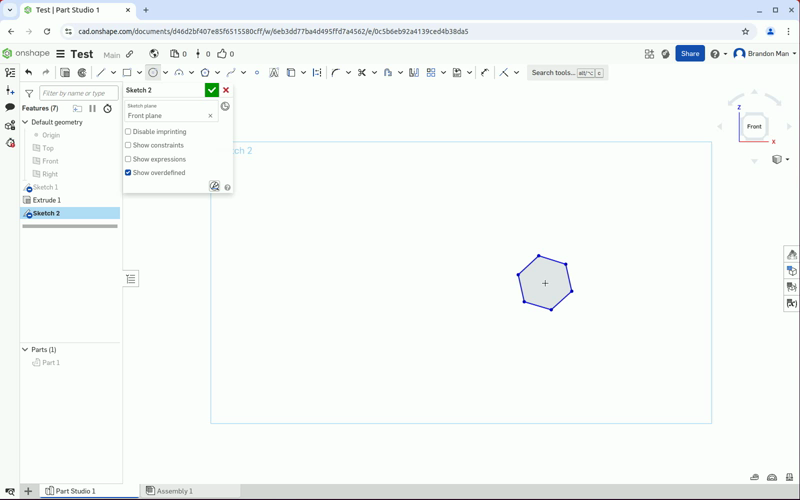
mouse_move(568, 282)
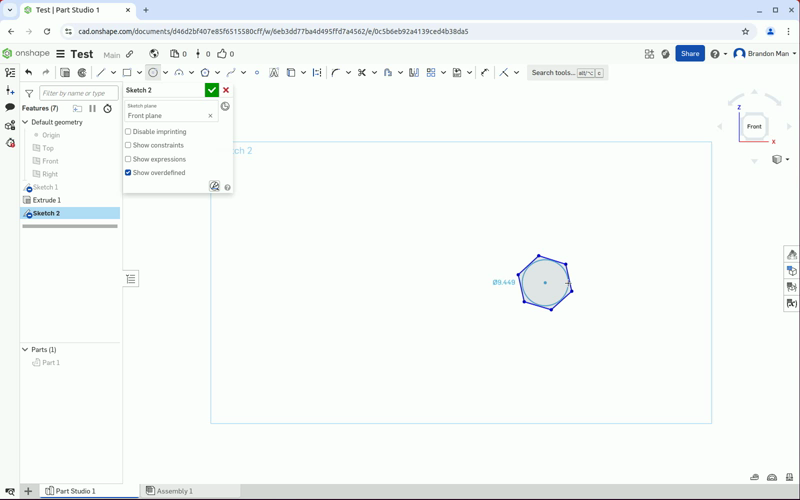
click(568, 282)
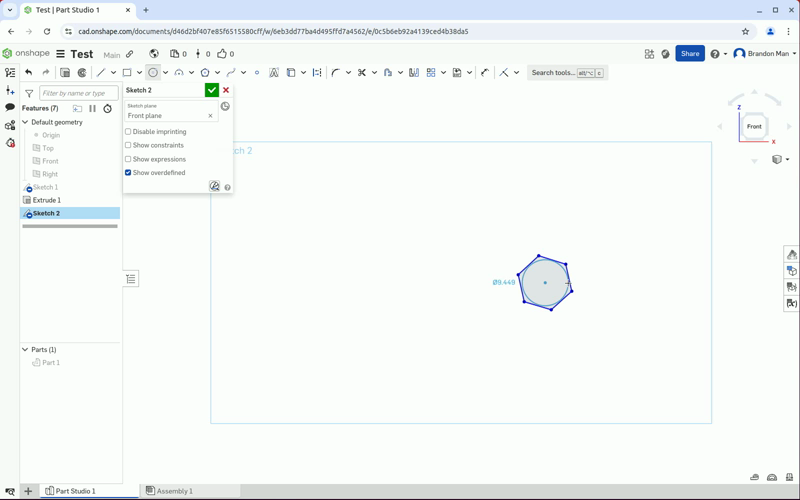
key(esc)
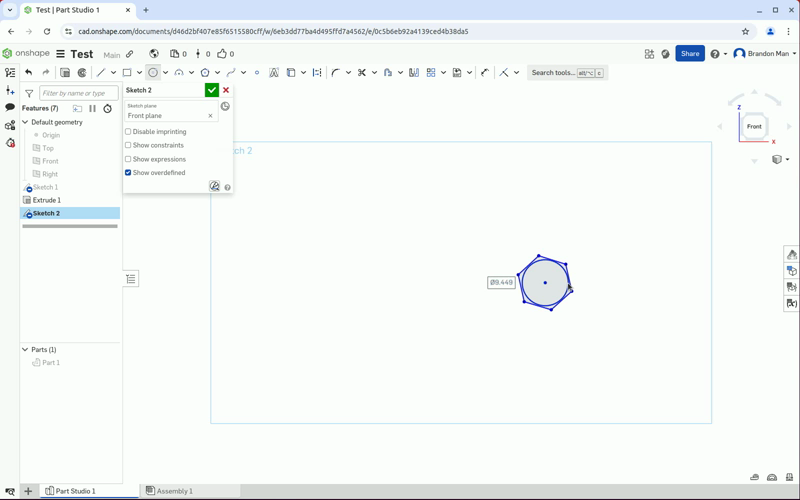
mouse_move(548, 307)
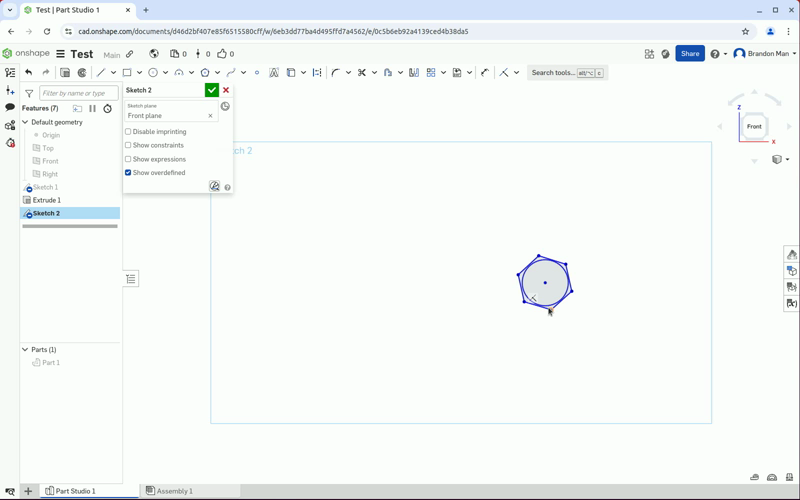
scroll(6)
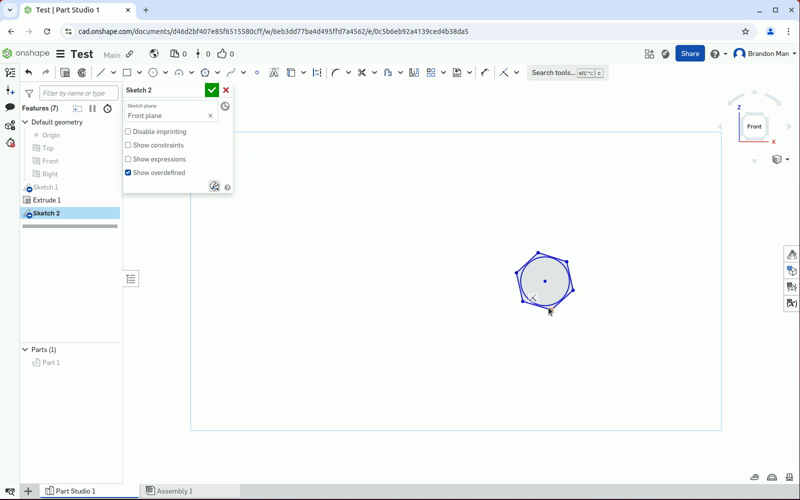
scroll(6)
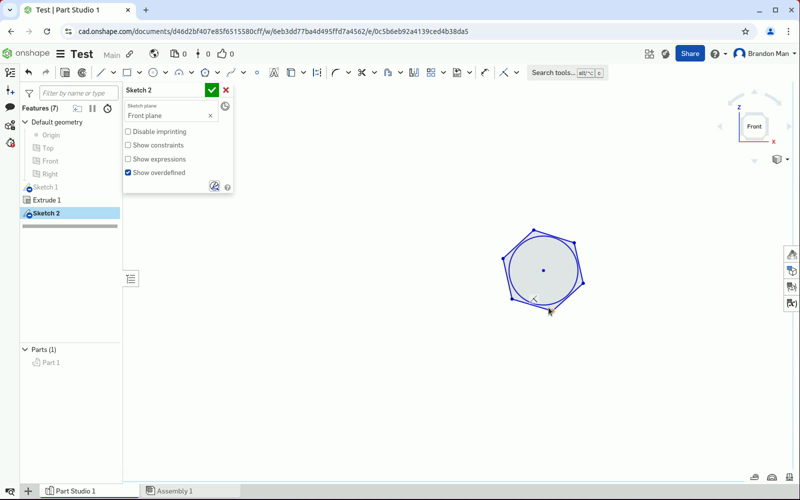
scroll(6)
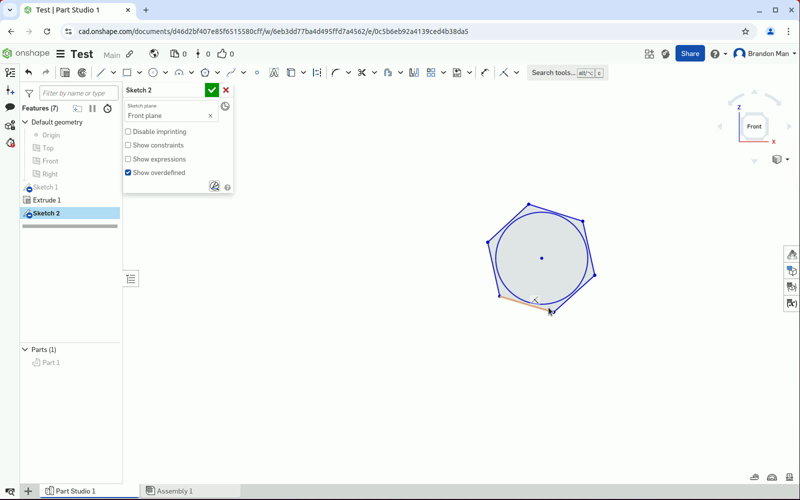
scroll(6)
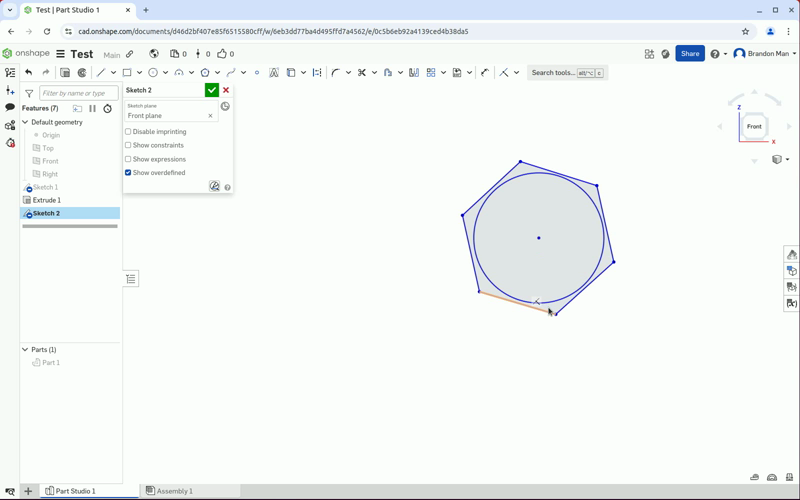
scroll(6)
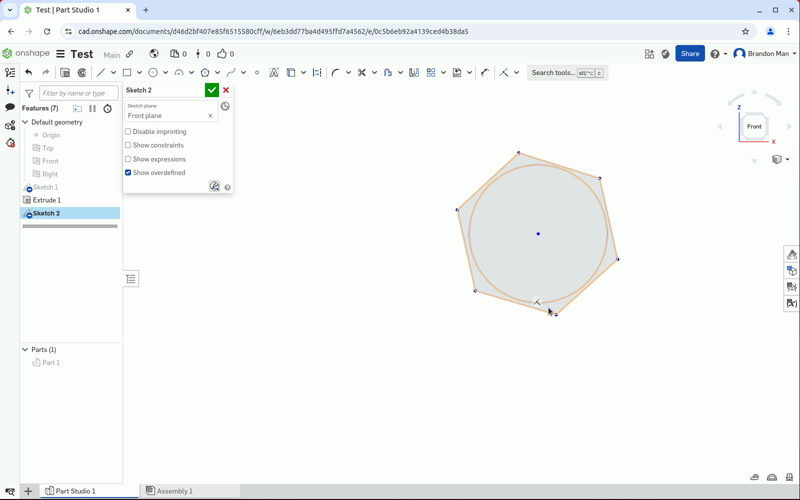
scroll(6)
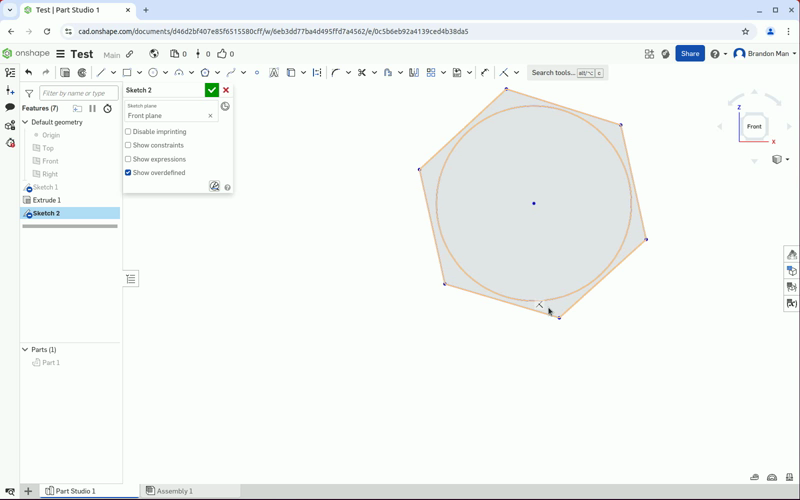
scroll(6)
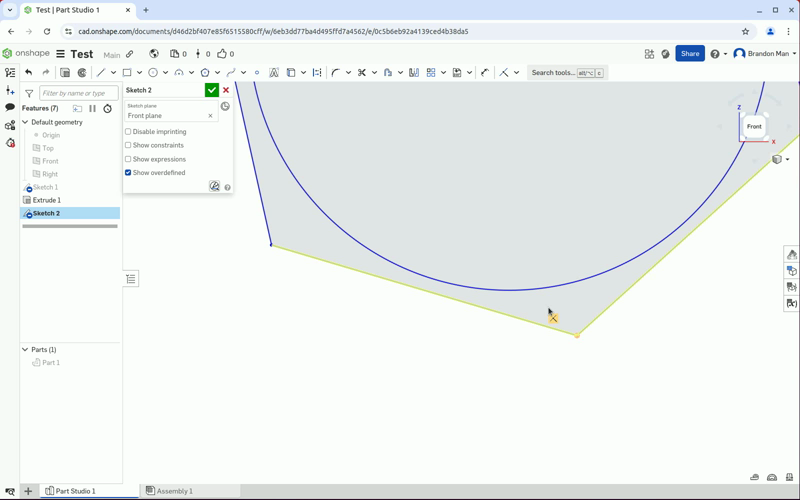
click(548, 307)
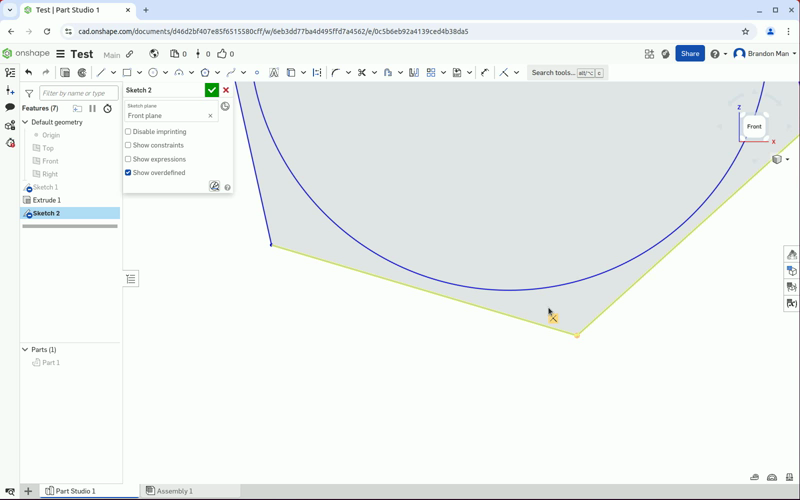
scroll(-6)
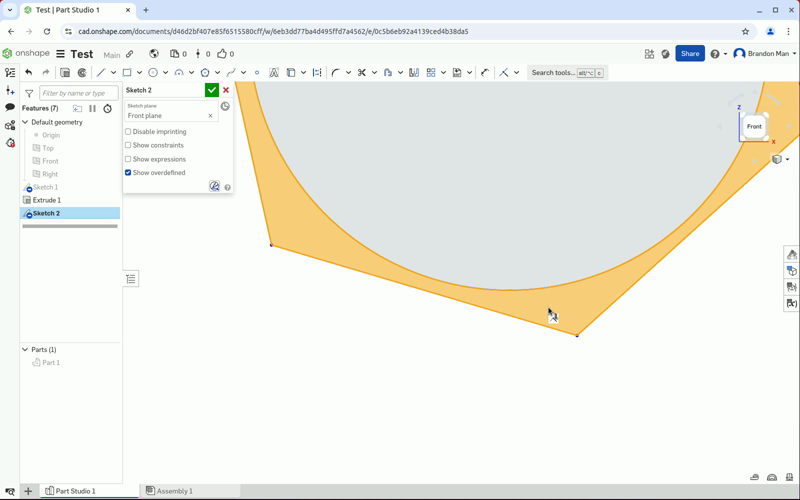
scroll(-6)
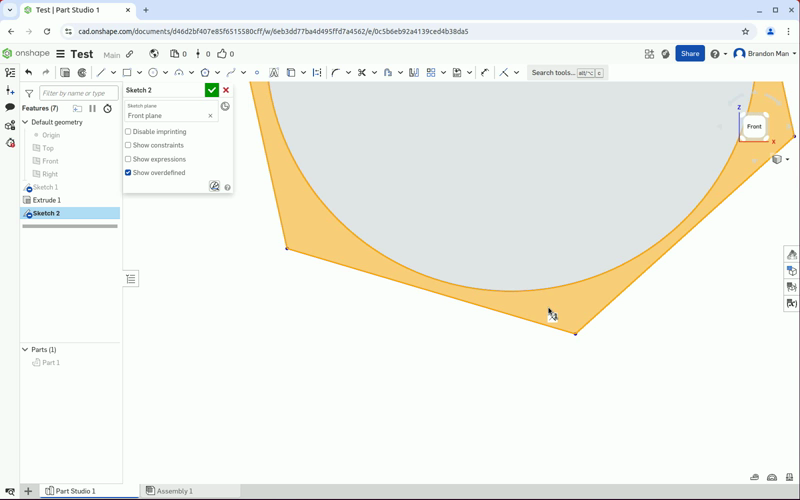
scroll(-6)
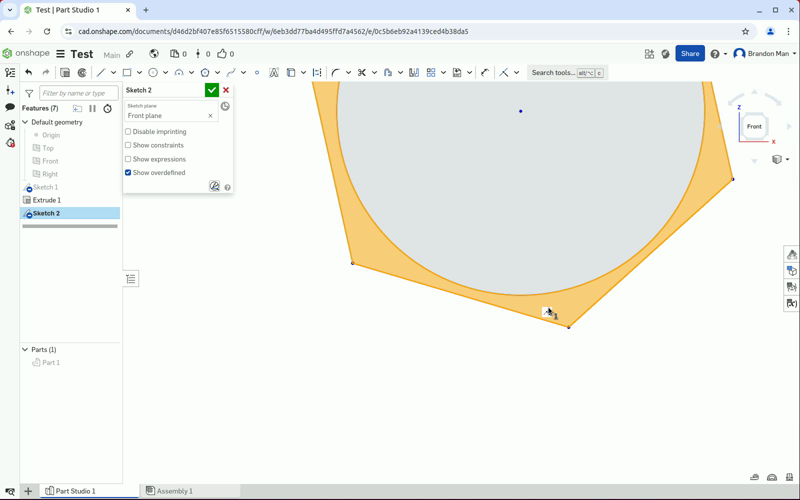
scroll(-6)
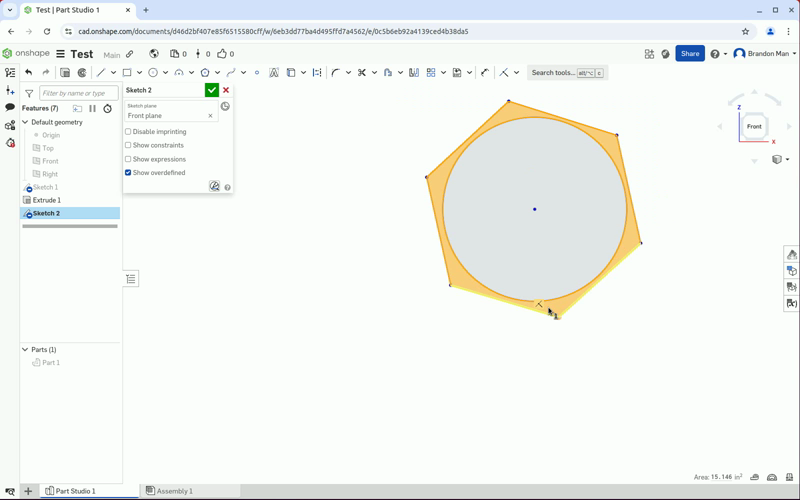
scroll(-6)
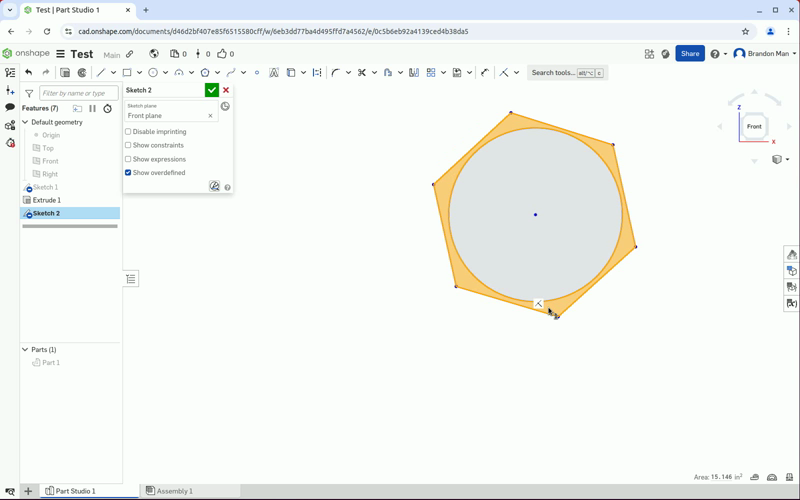
scroll(-6)
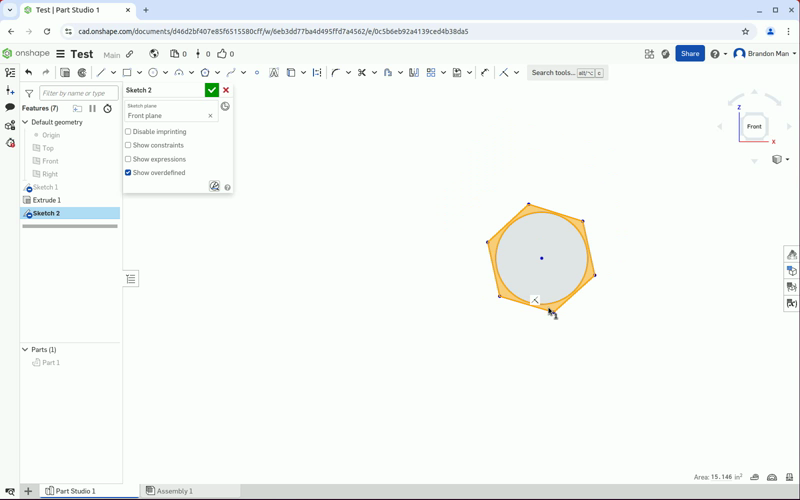
scroll(-6)
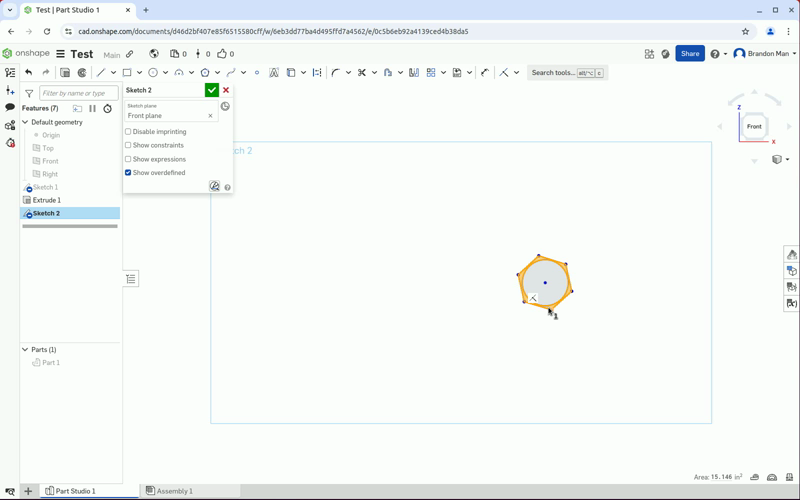
mouse_move(73, 352)
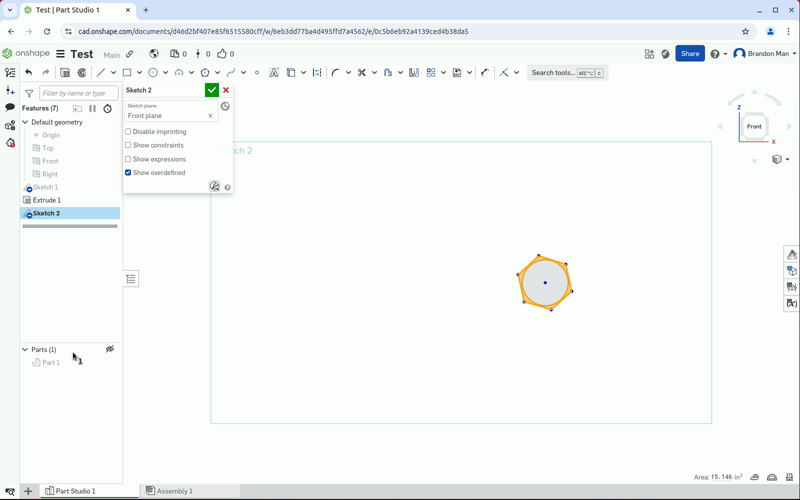
key(shift+y)
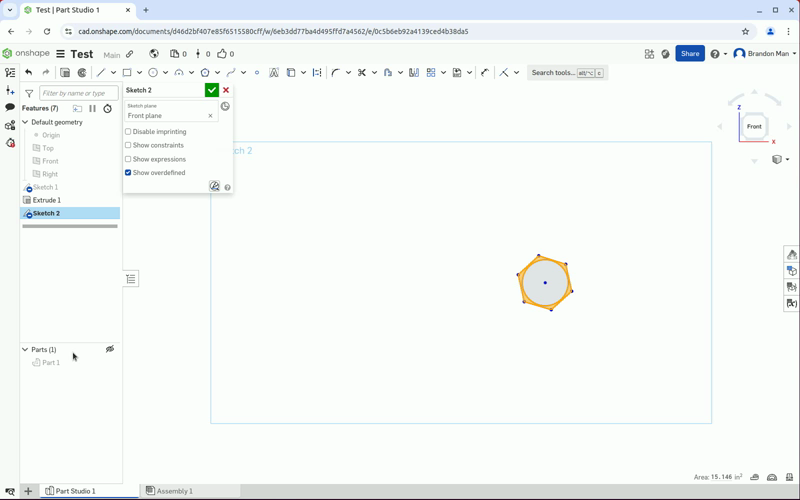
key(shift+e)
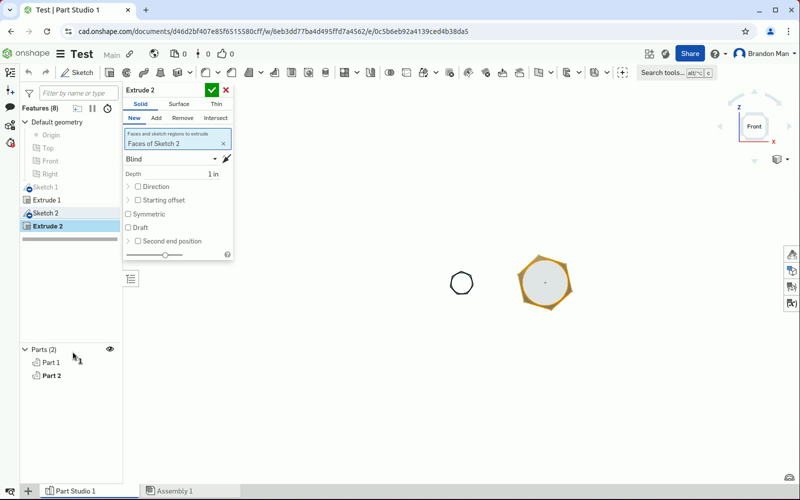
mouse_move(143, 106)
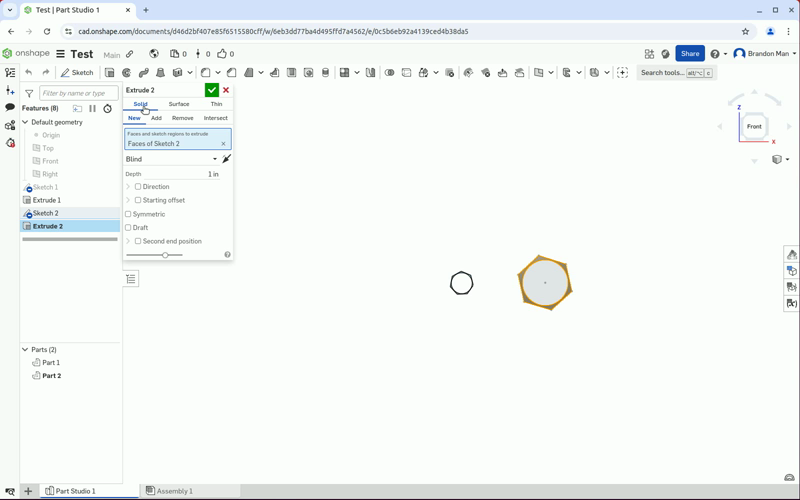
click(143, 106)
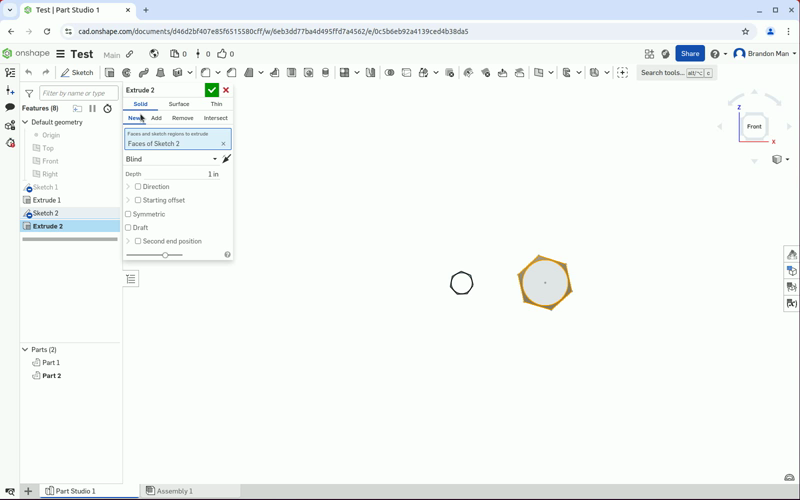
mouse_move(137, 120)
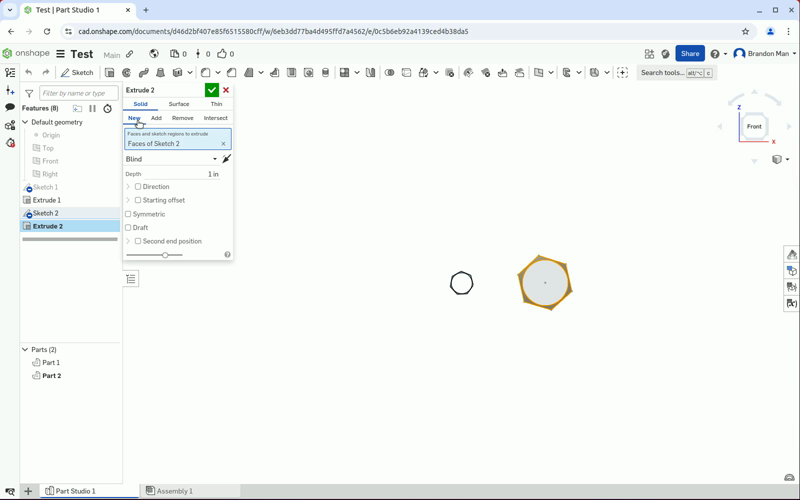
click(137, 120)
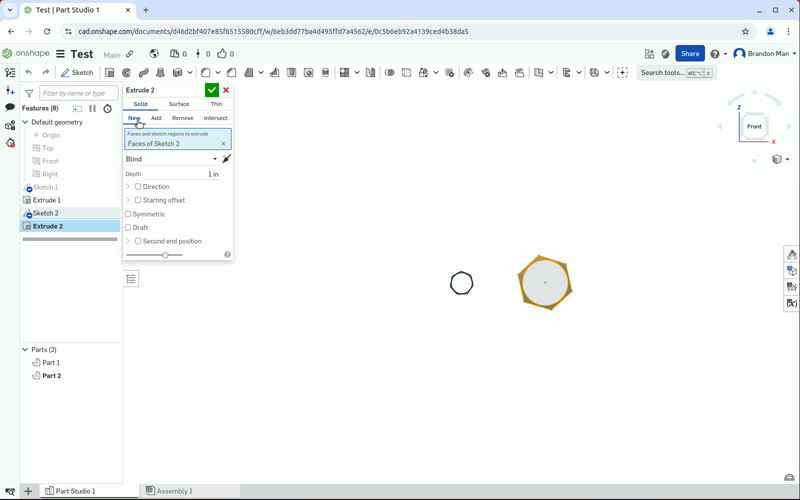
key(tab, 4)
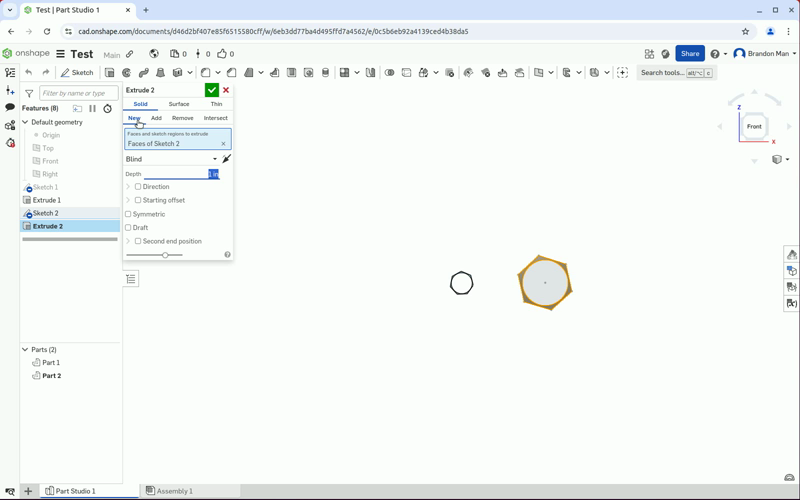
text(1.204)
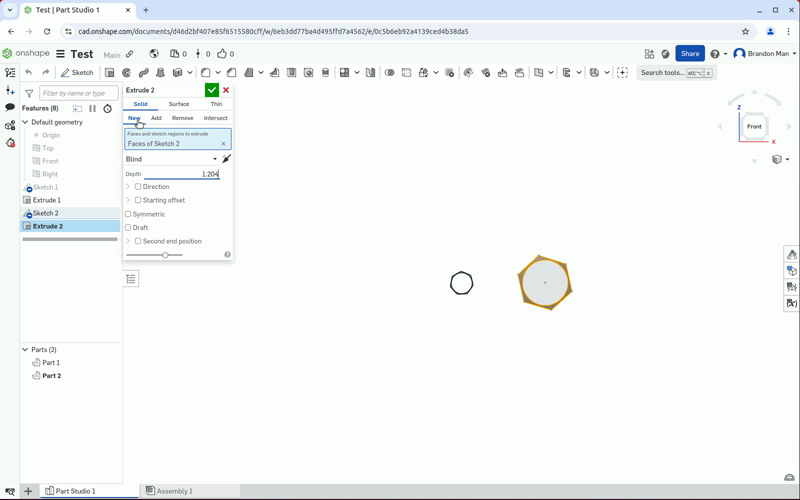
key(enter)
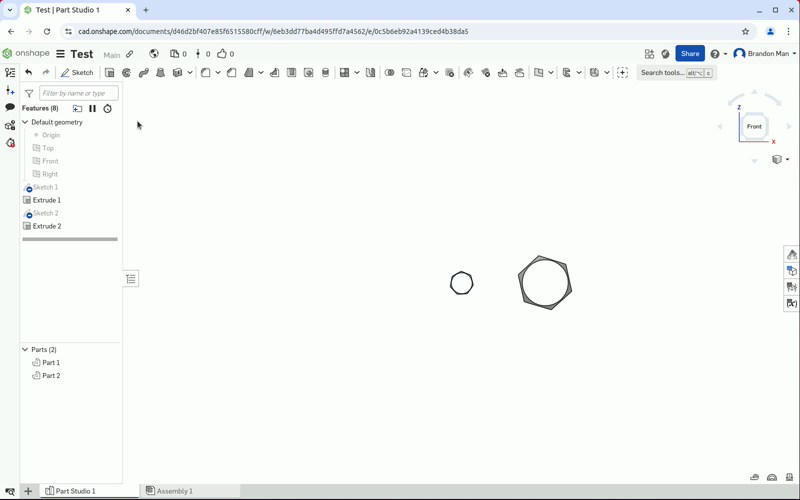
key(shift+h)
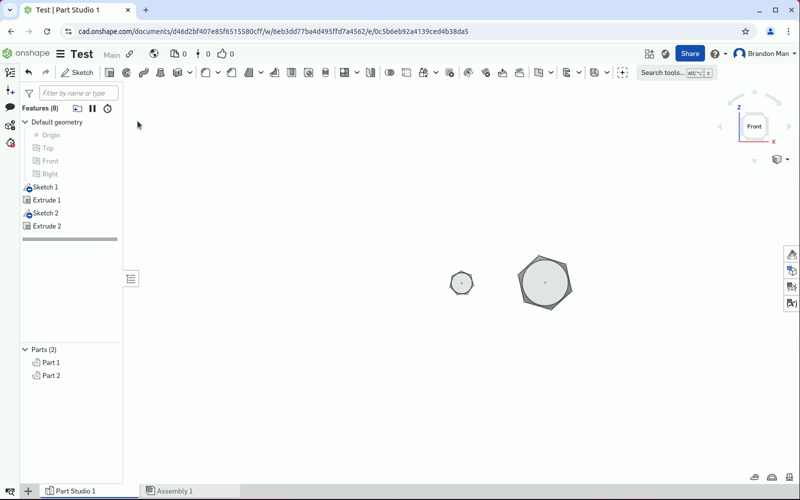
key(shift+h)
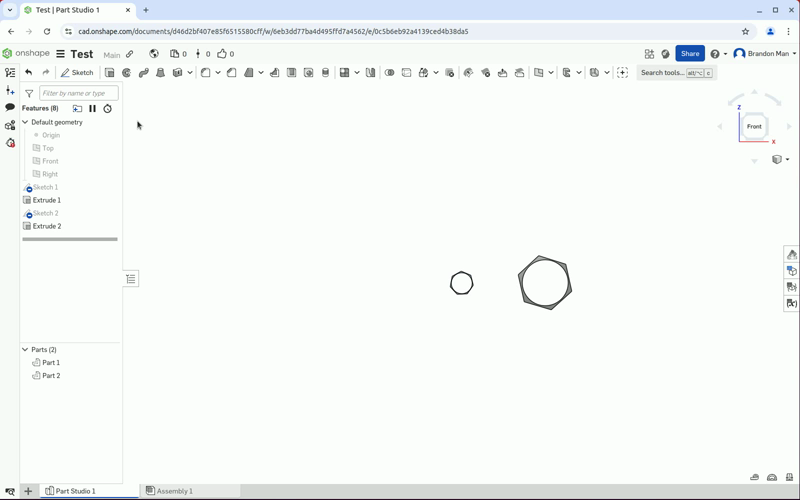
mouse_move(73, 189)
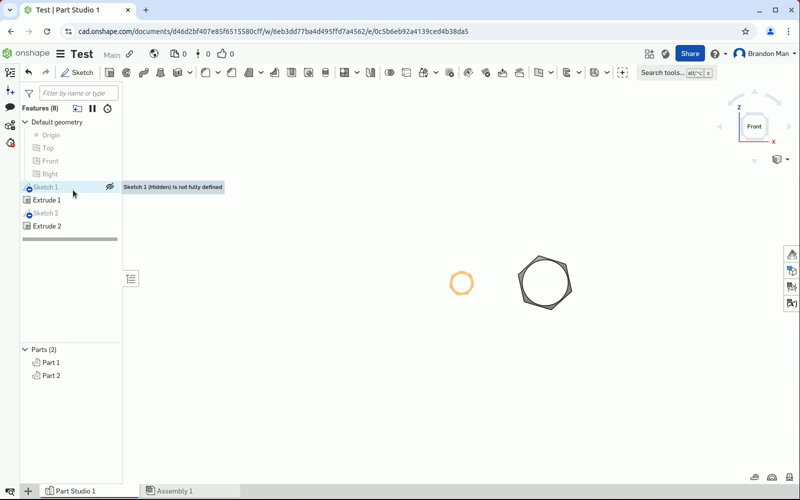
click(73, 189)
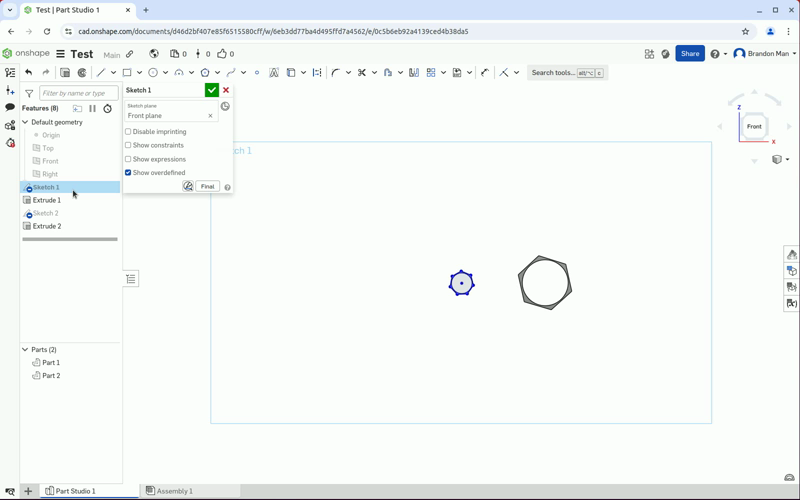
mouse_move(229, 92)
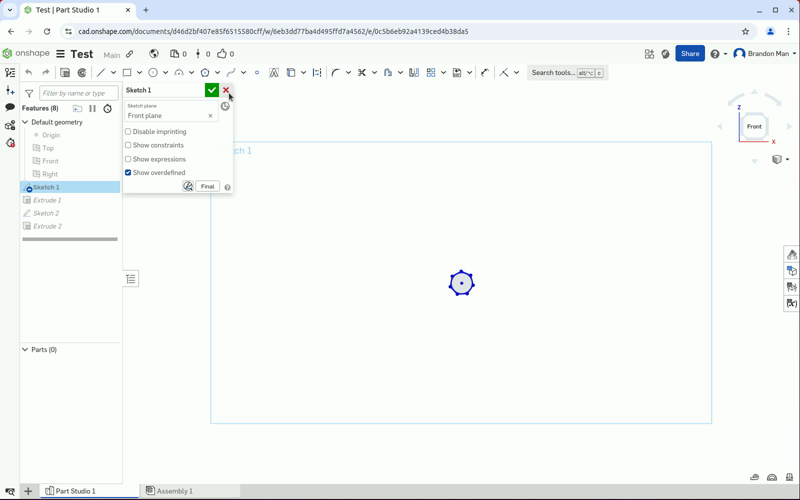
click(229, 92)
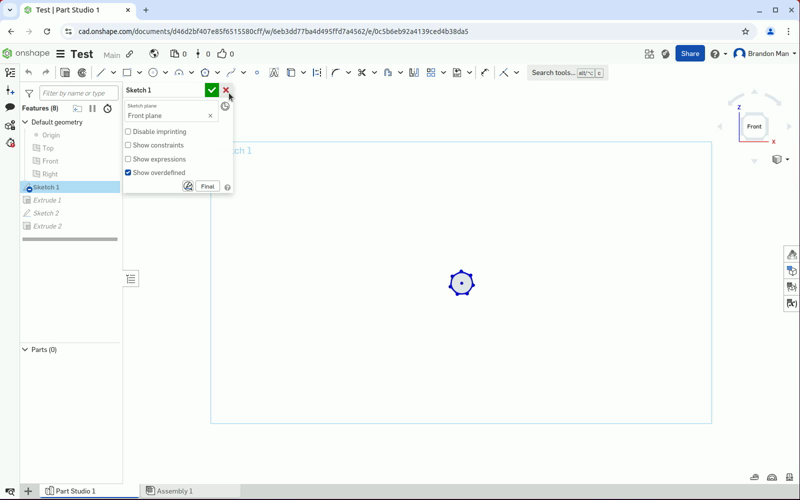
key(shift+s)
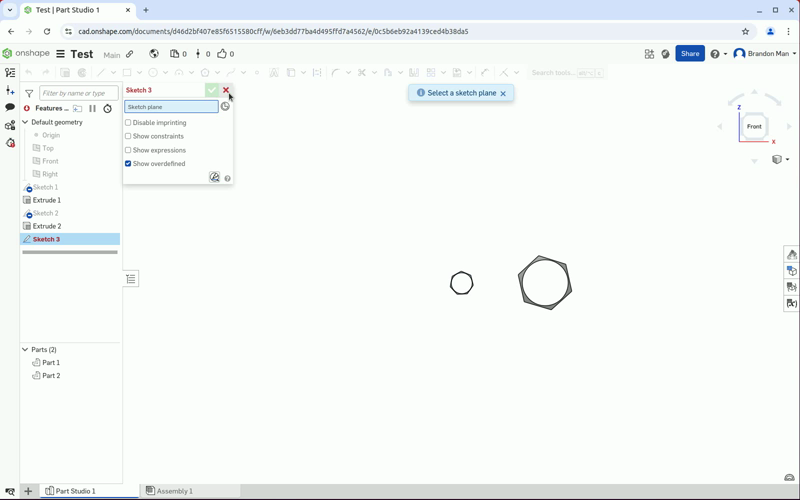
mouse_move(73, 163)
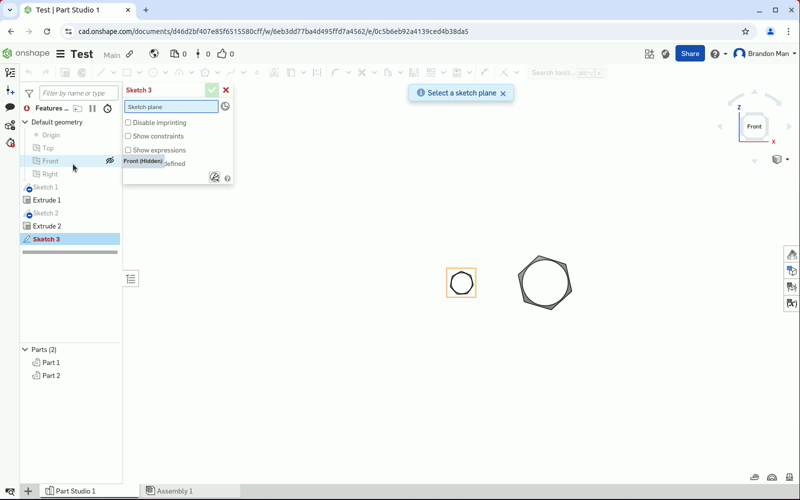
click(73, 163)
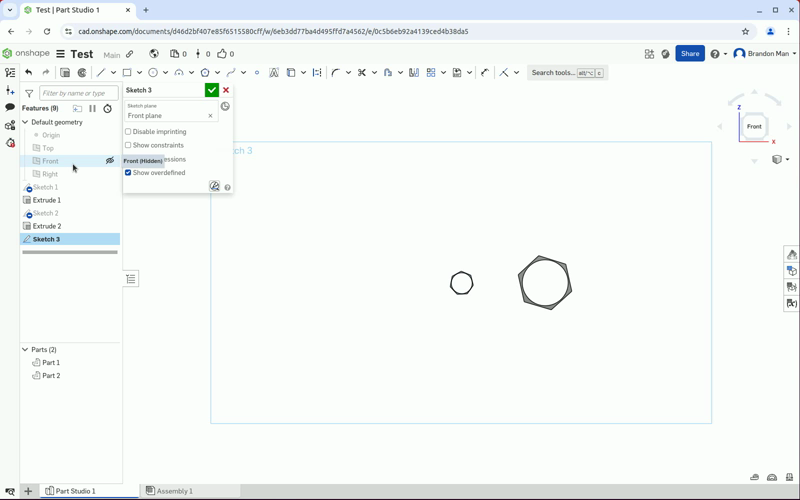
mouse_move(73, 352)
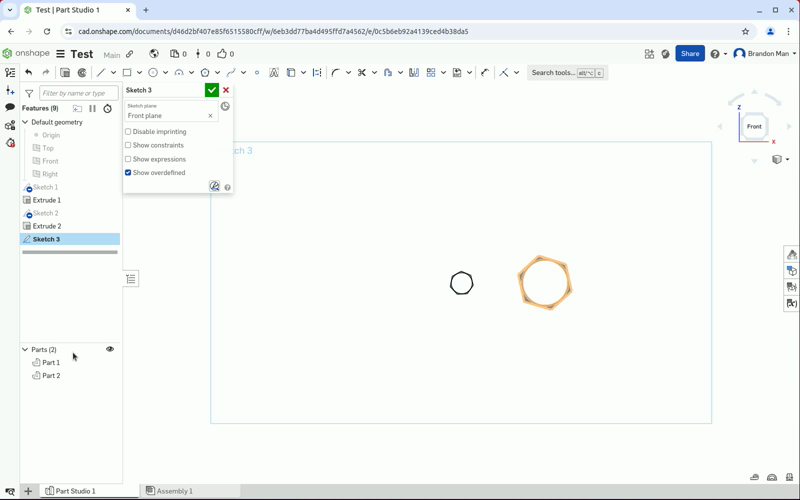
key(y)
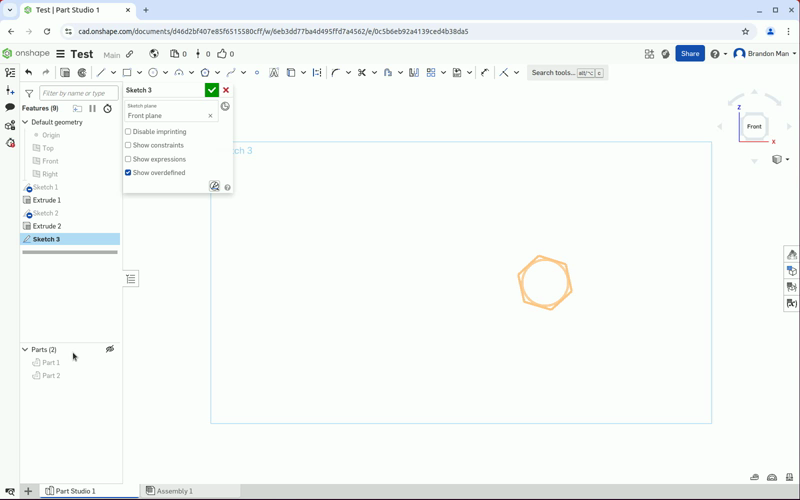
key(c)
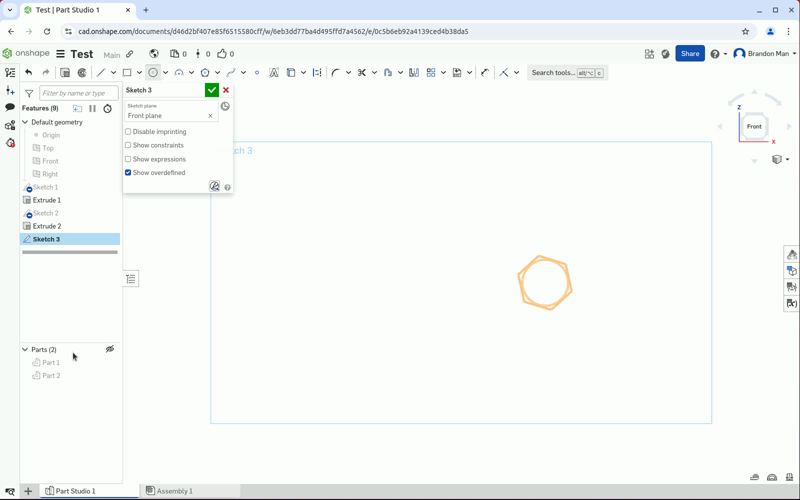
key_down(shift)
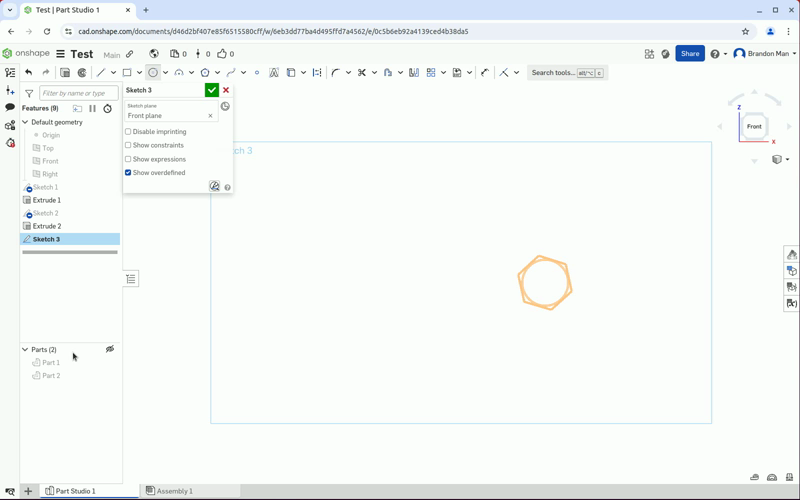
mouse_move(460, 282)
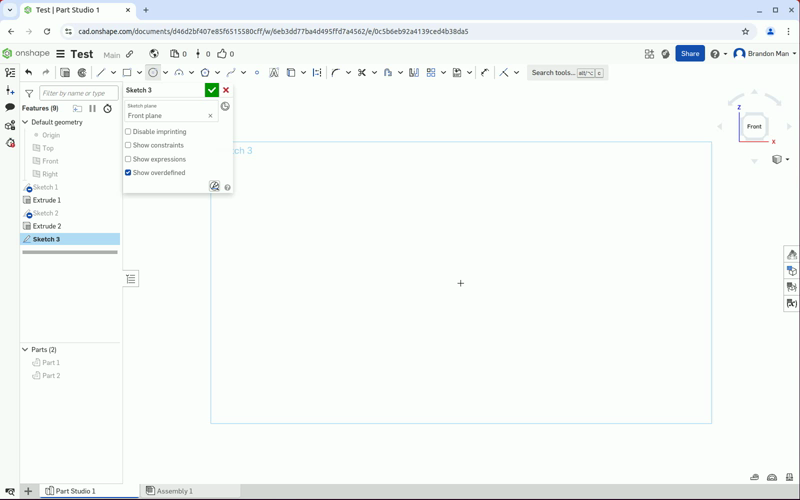
click(460, 282)
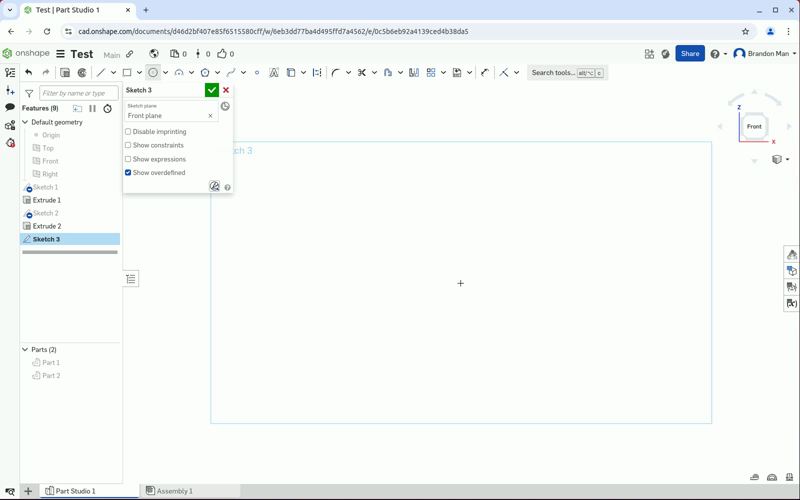
key_up(shift)
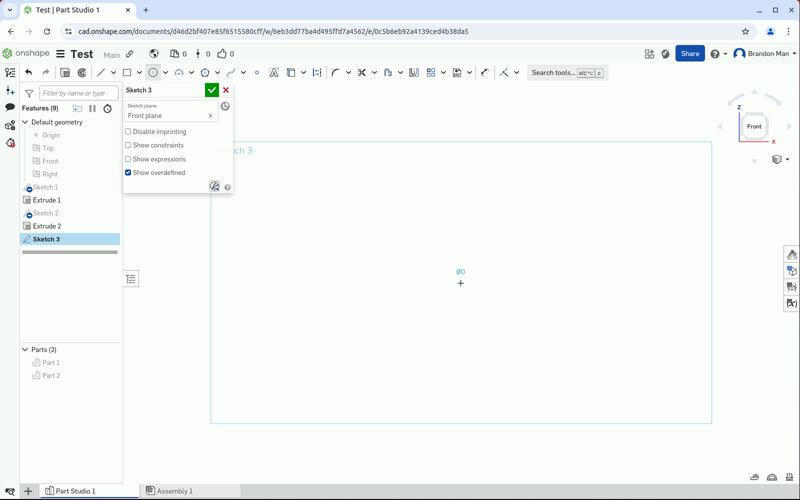
mouse_move(471, 282)
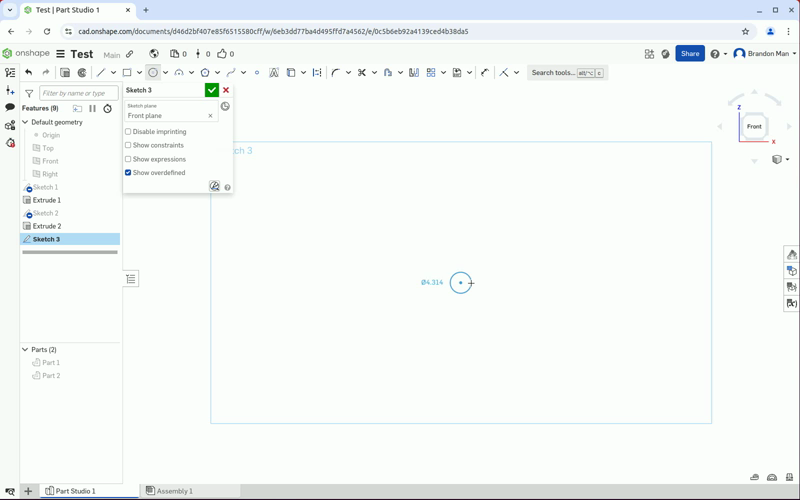
click(471, 282)
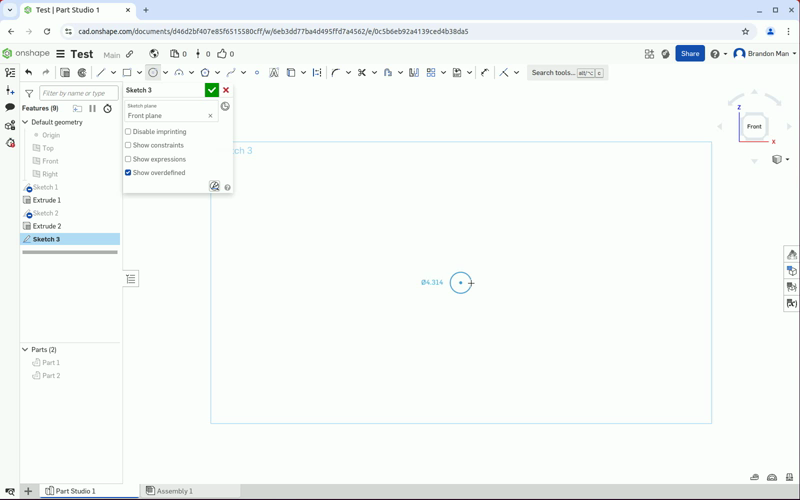
key(esc)
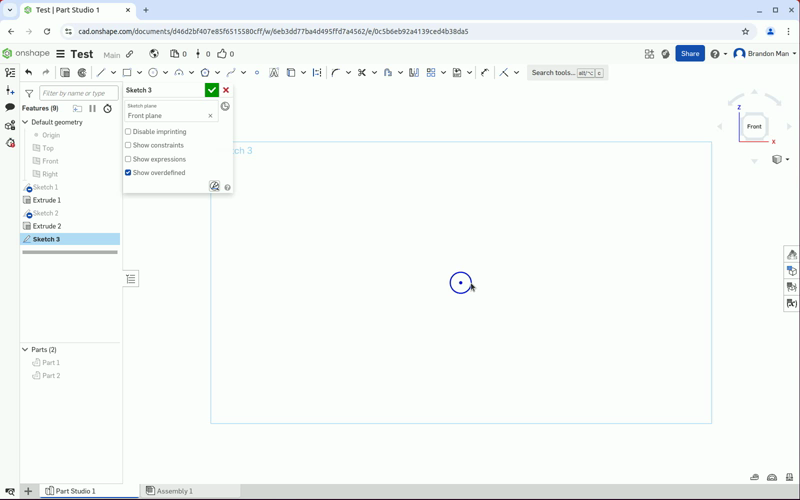
mouse_move(459, 283)
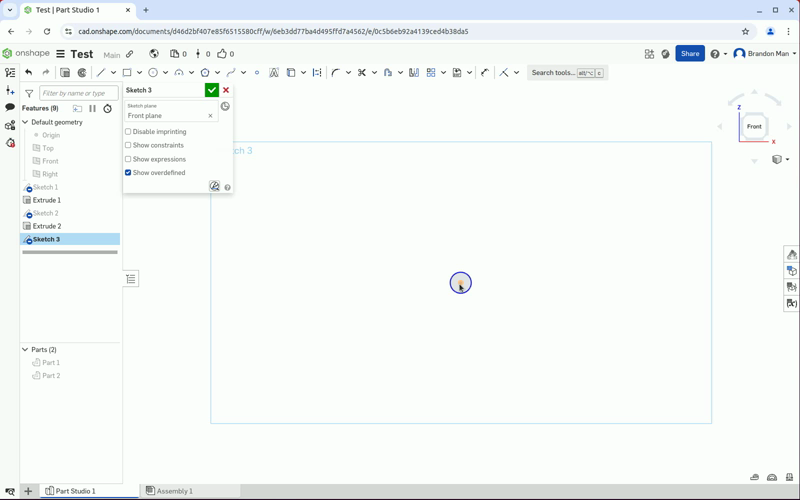
scroll(6)
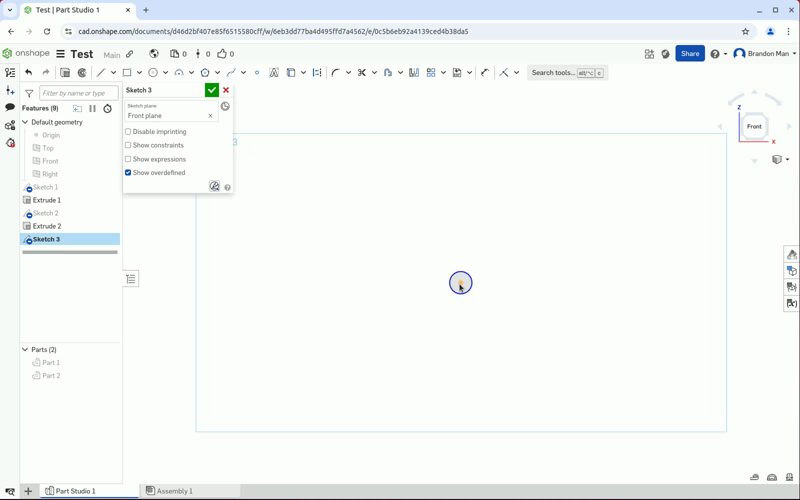
scroll(6)
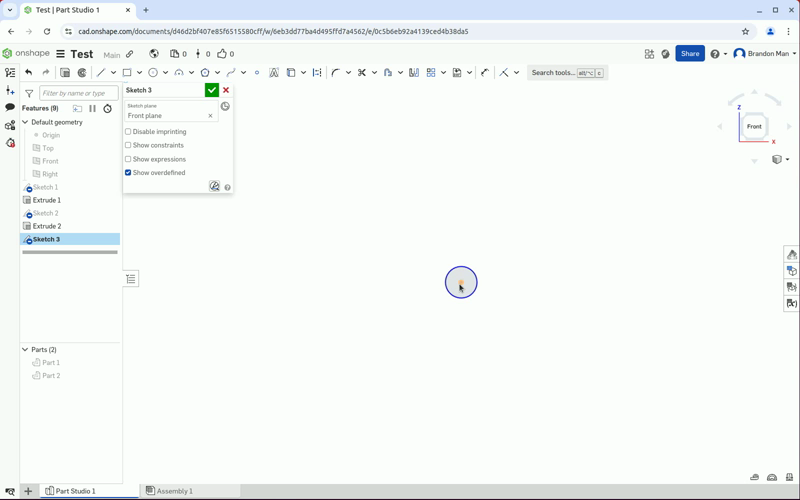
scroll(6)
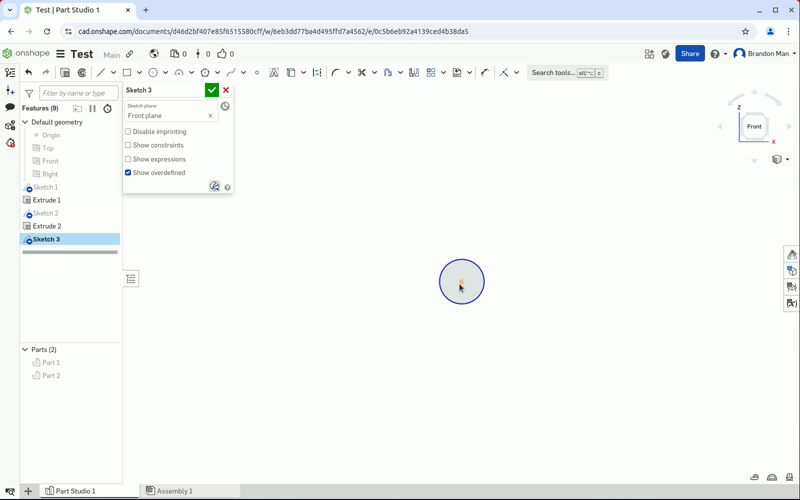
scroll(6)
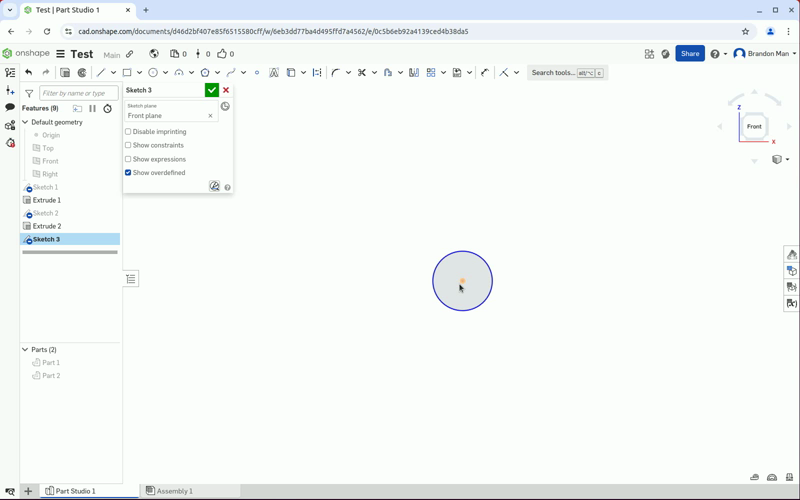
scroll(6)
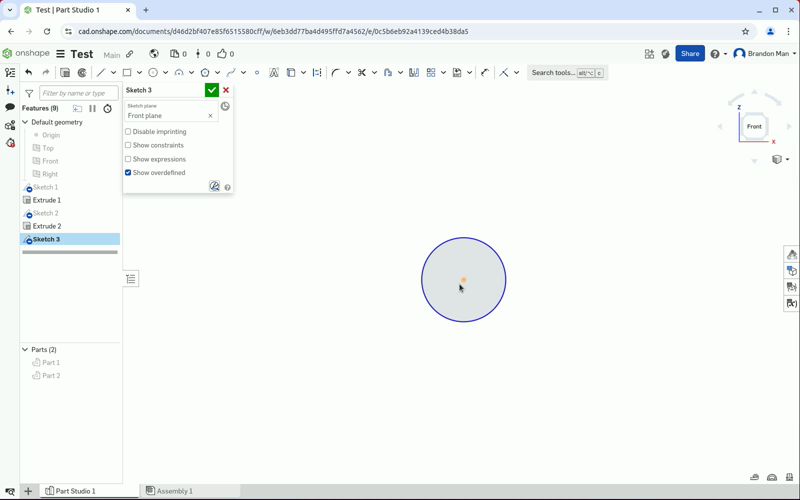
scroll(6)
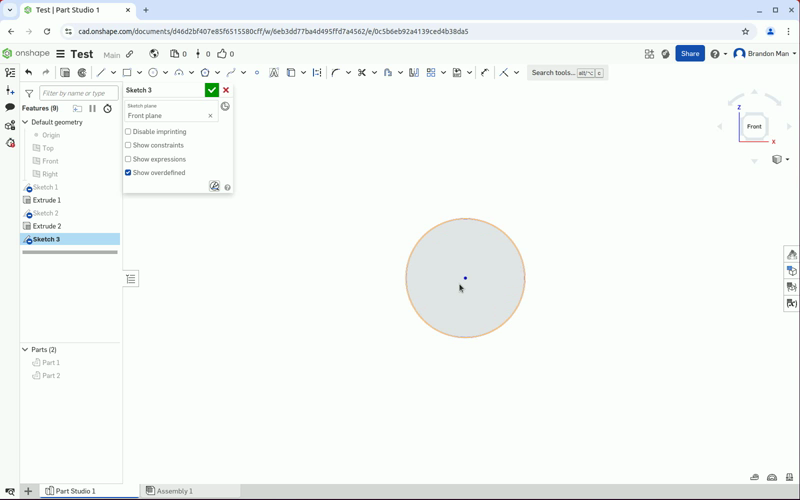
scroll(6)
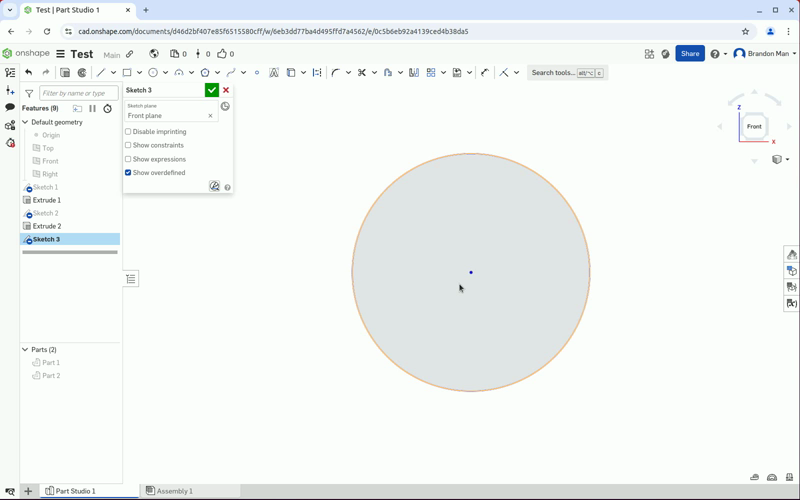
click(459, 283)
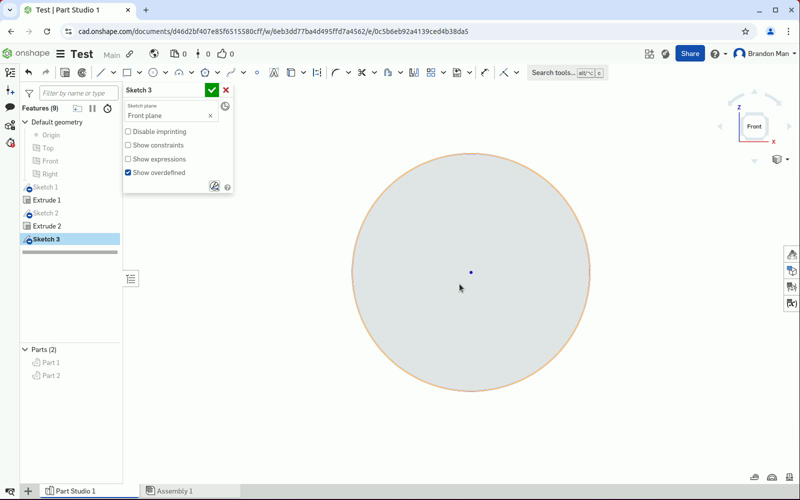
scroll(-6)
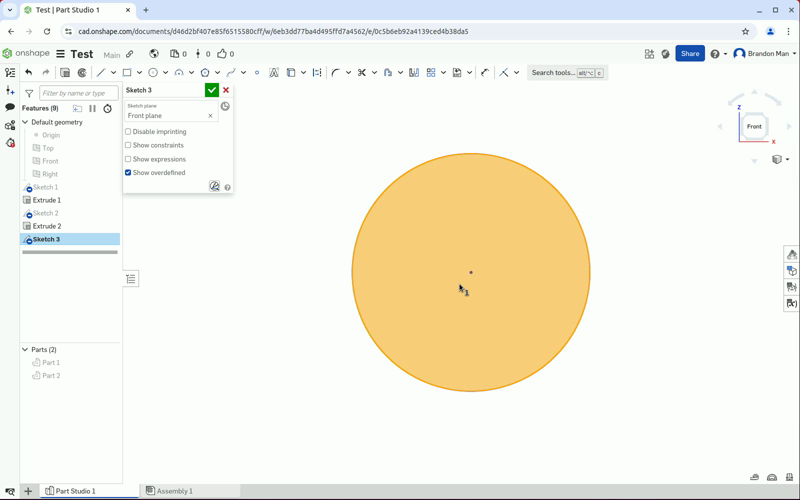
scroll(-6)
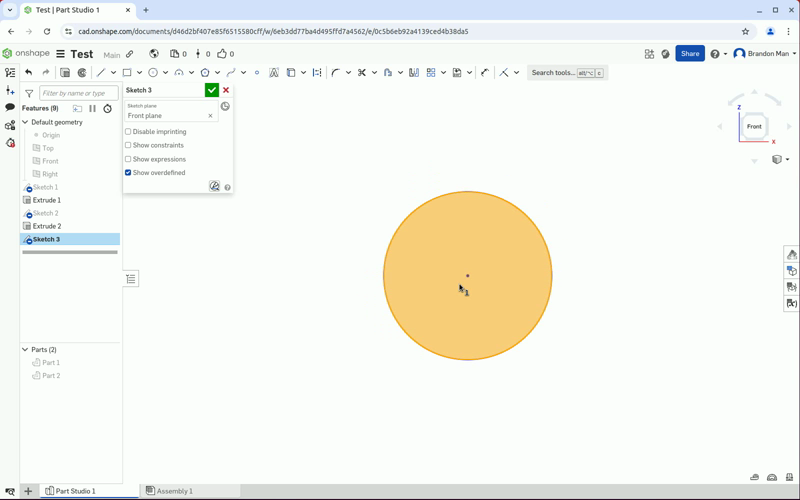
scroll(-6)
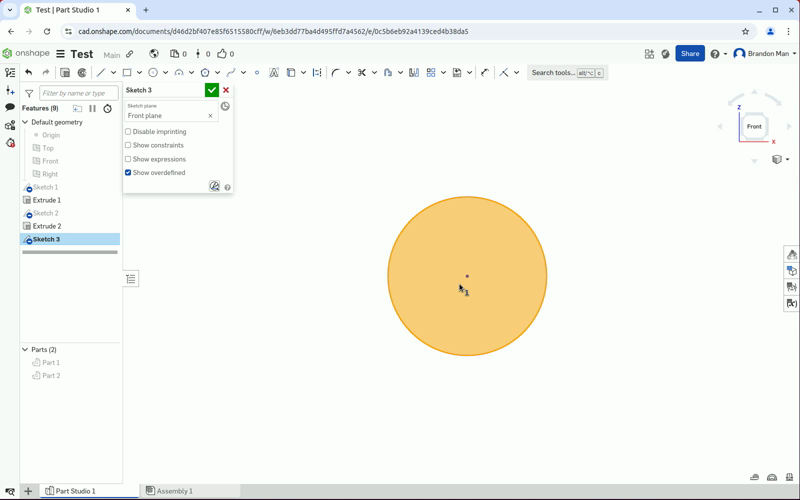
scroll(-6)
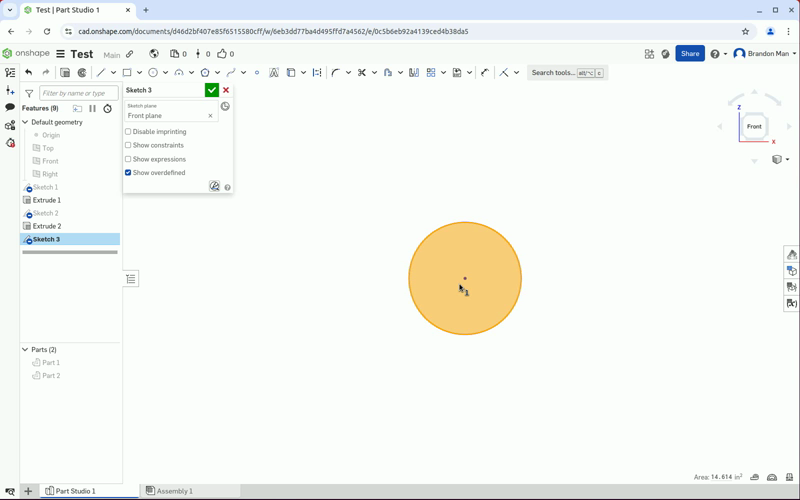
scroll(-6)
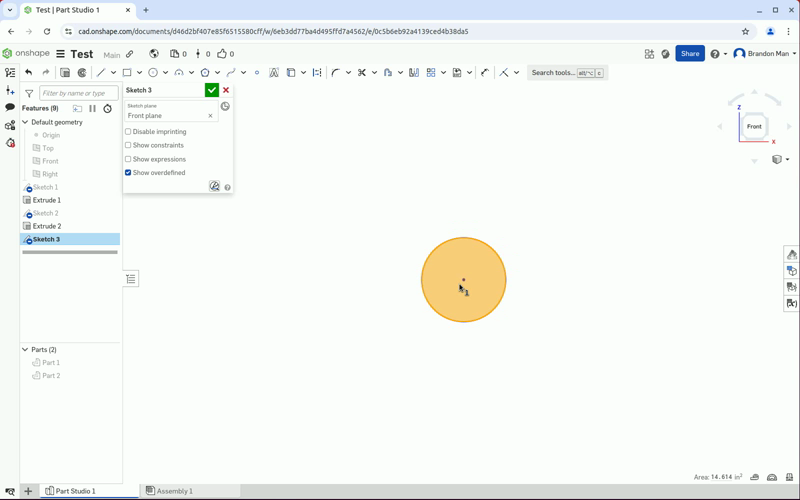
scroll(-6)
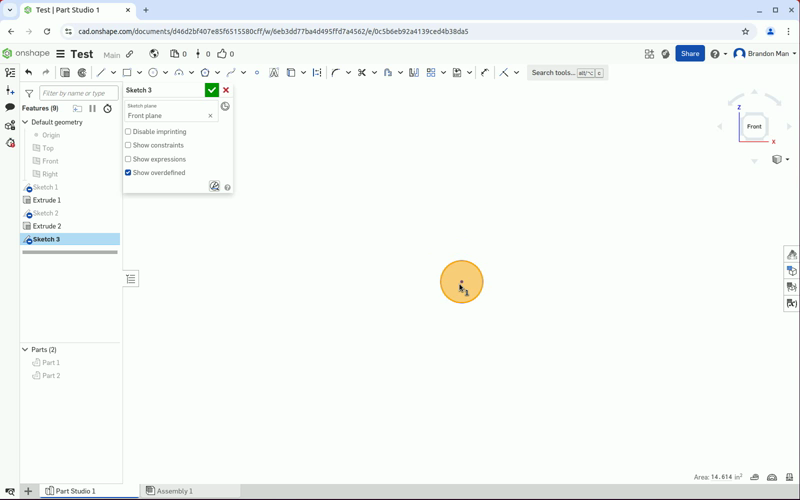
scroll(-6)
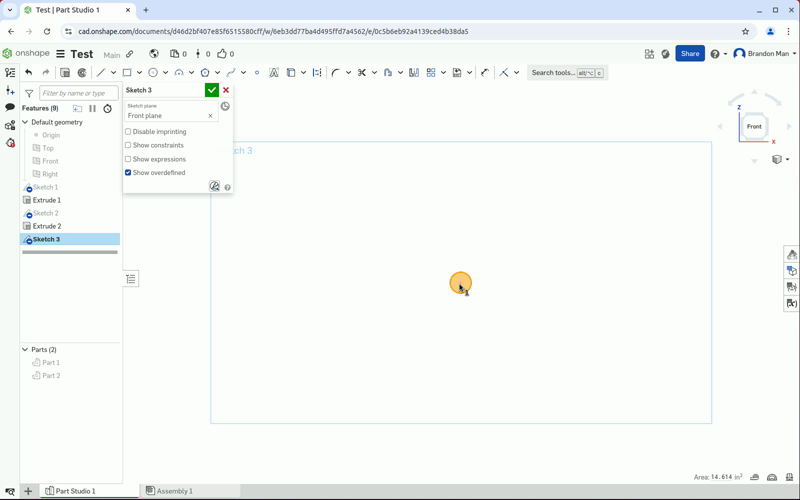
mouse_move(73, 352)
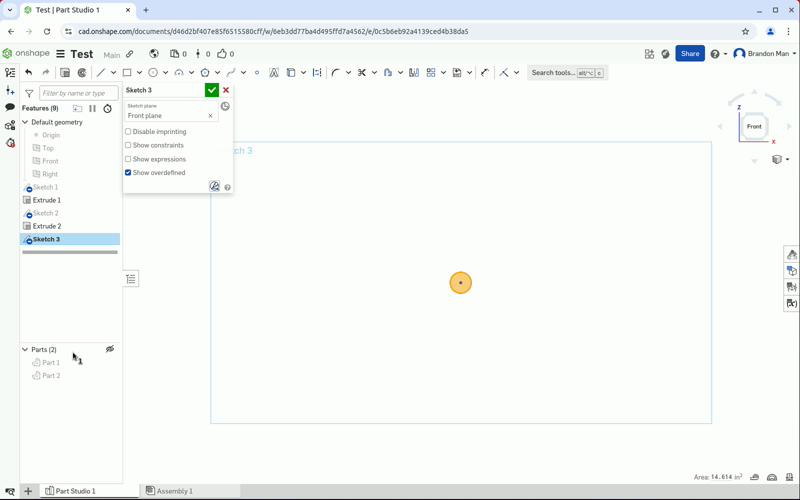
key(shift+y)
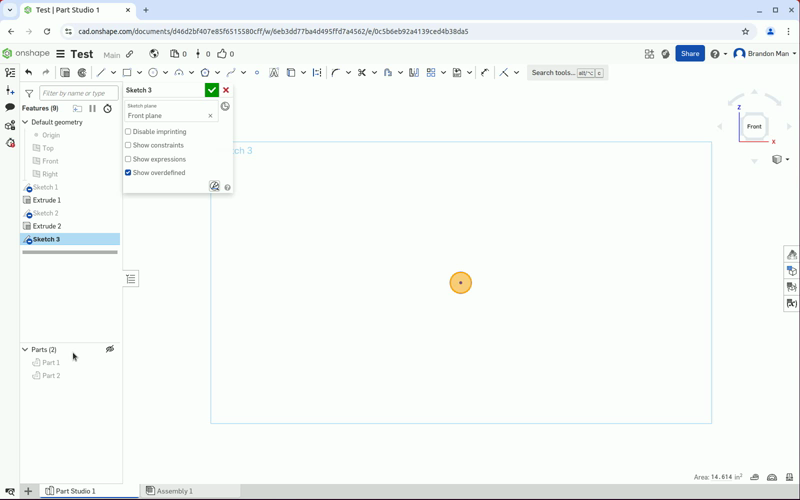
key(shift+e)
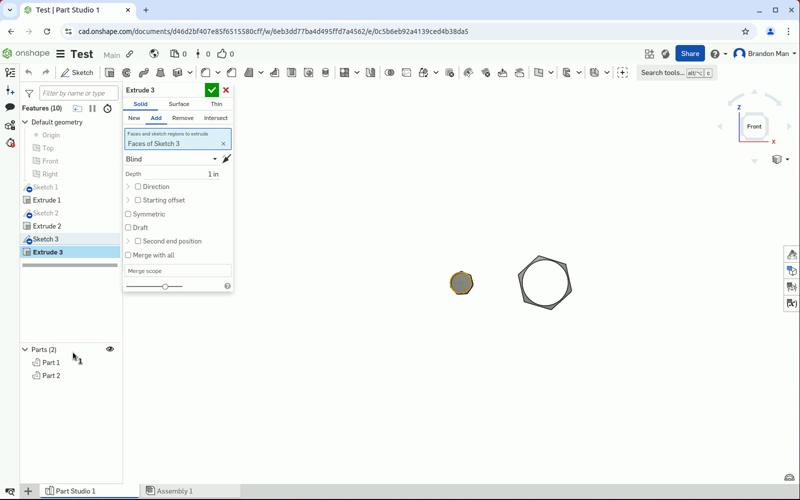
mouse_move(143, 106)
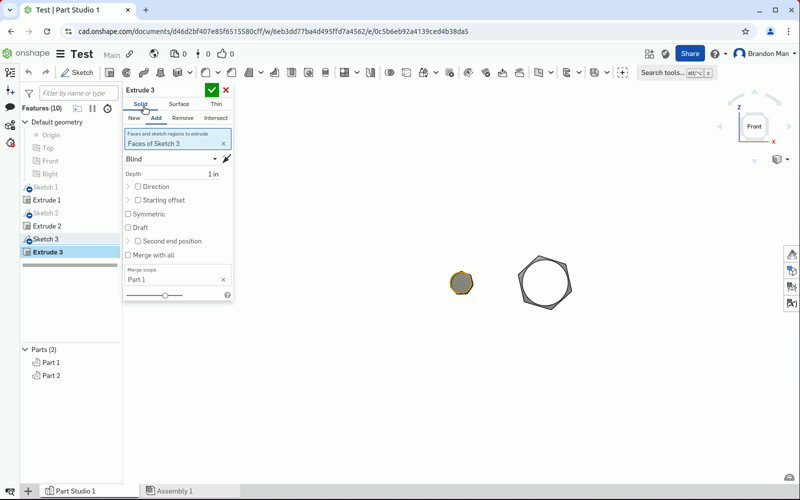
click(143, 106)
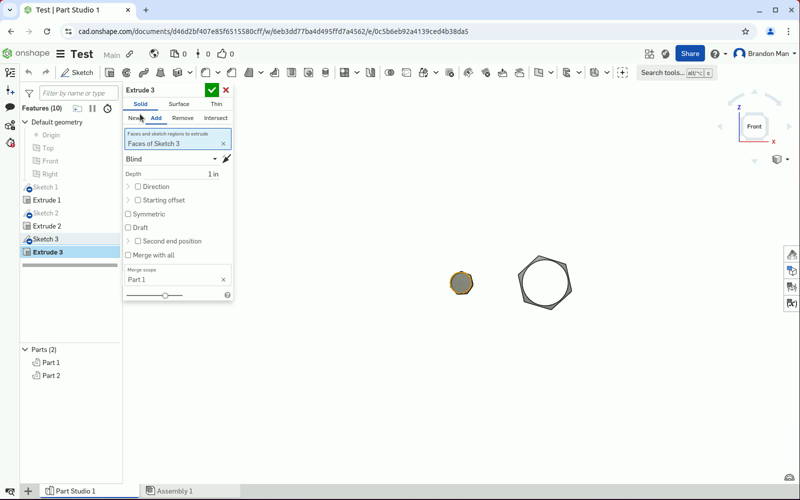
mouse_move(137, 120)
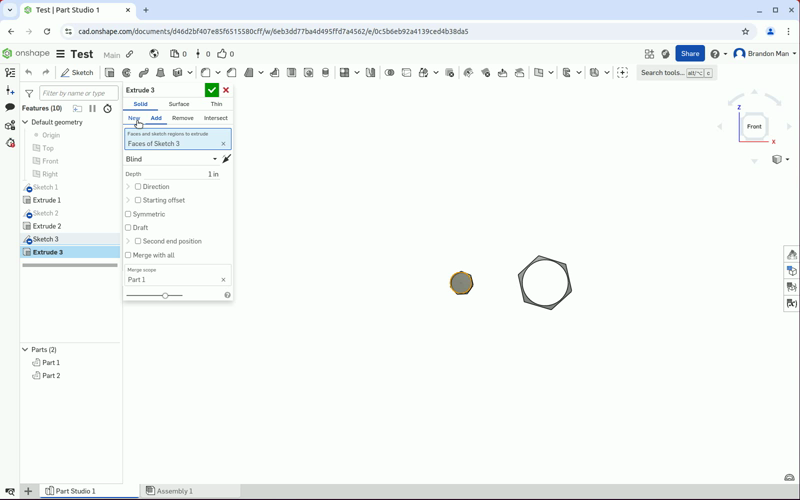
click(137, 120)
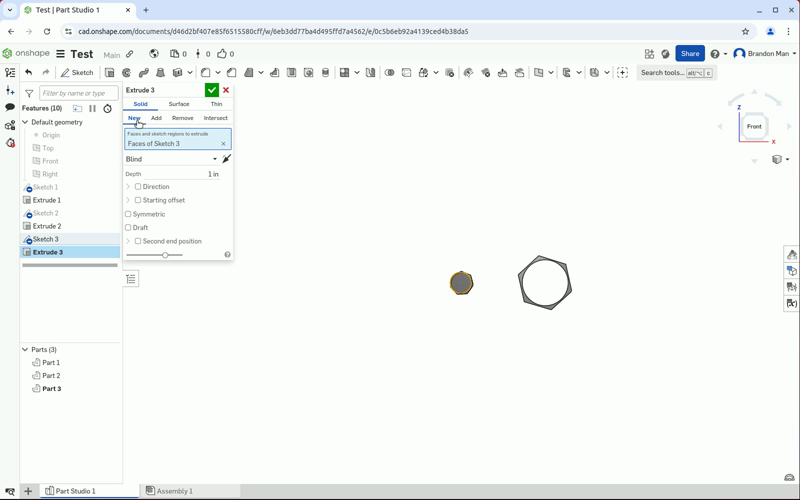
key(tab, 4)
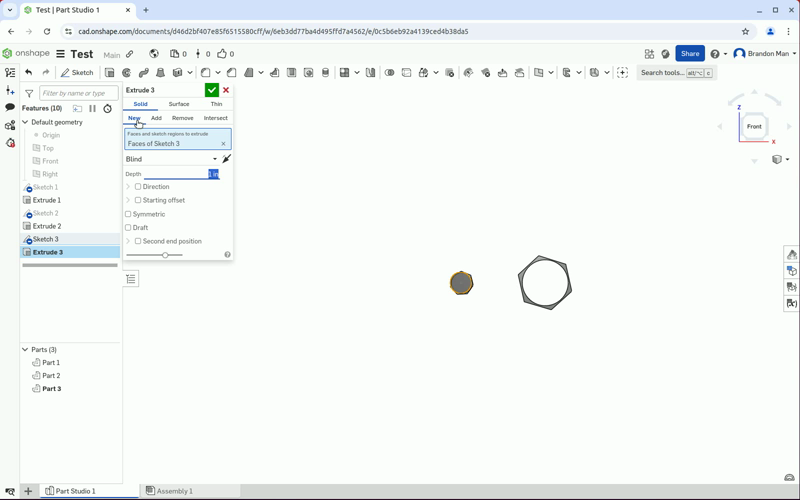
text(1.685)
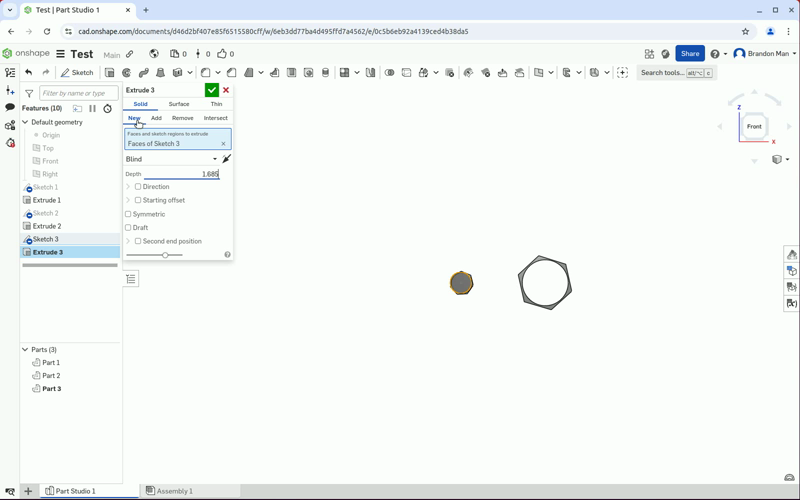
key(tab, 3)
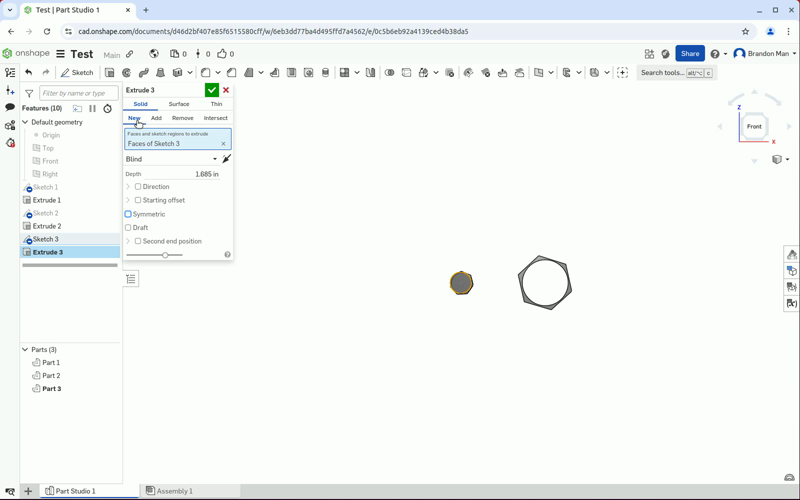
key(tab, 2)
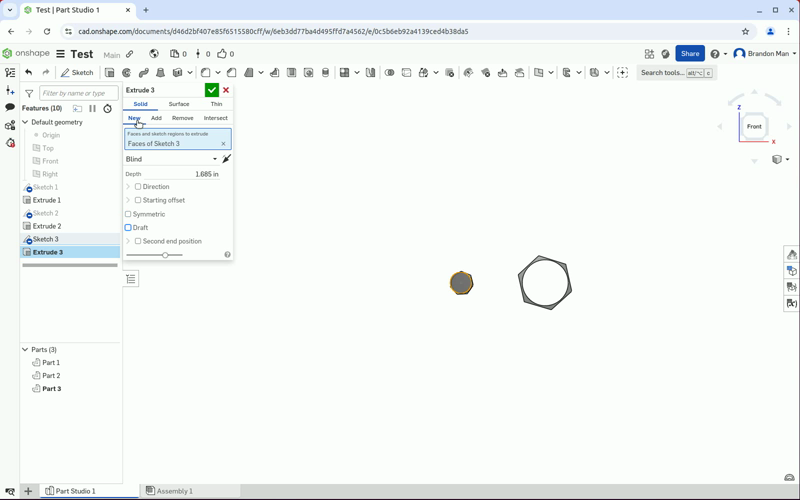
key(space)
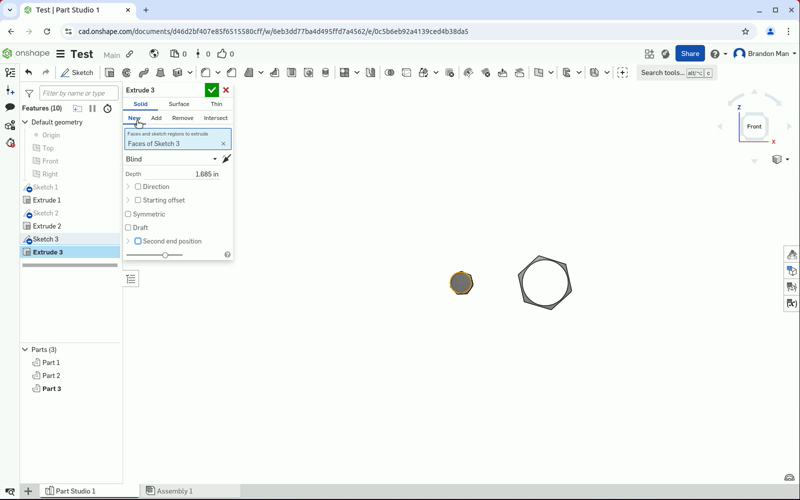
key(tab, 3)
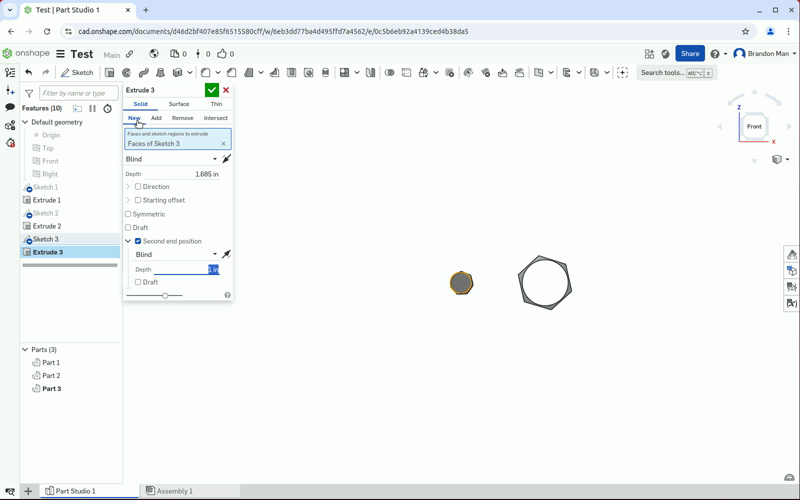
text(0.481)
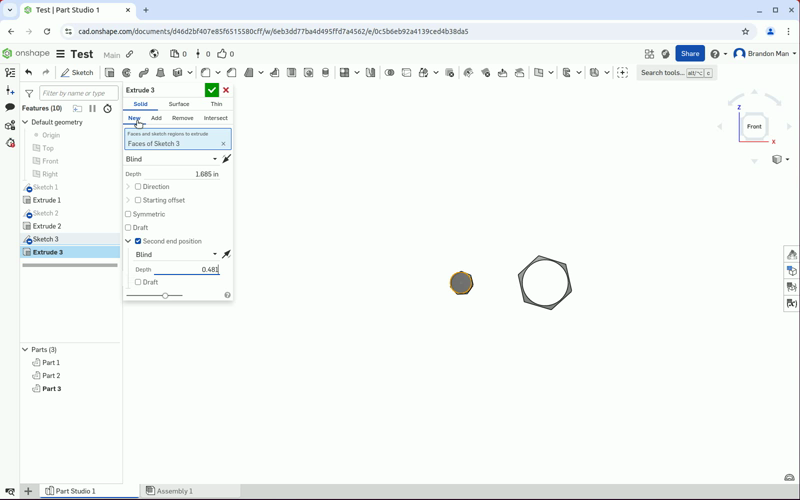
key(enter)
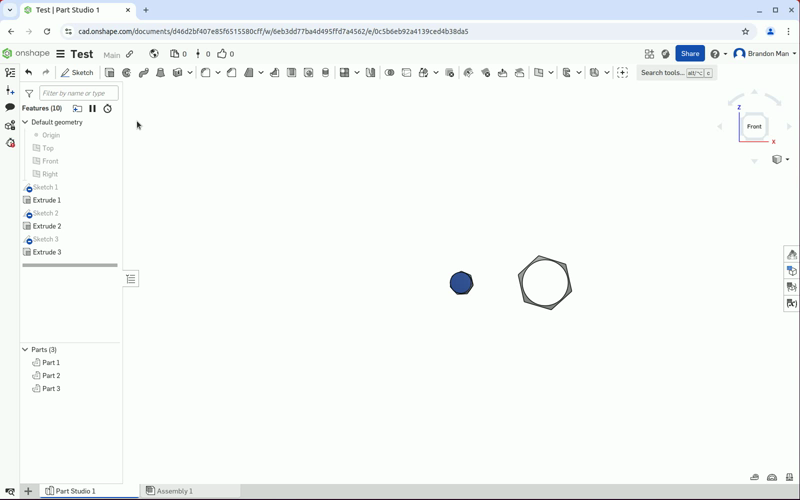
key(shift+h)
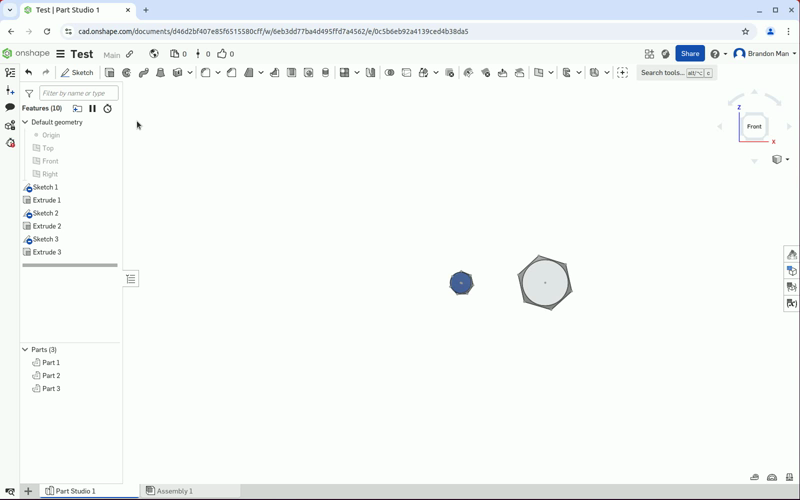
key(shift+h)
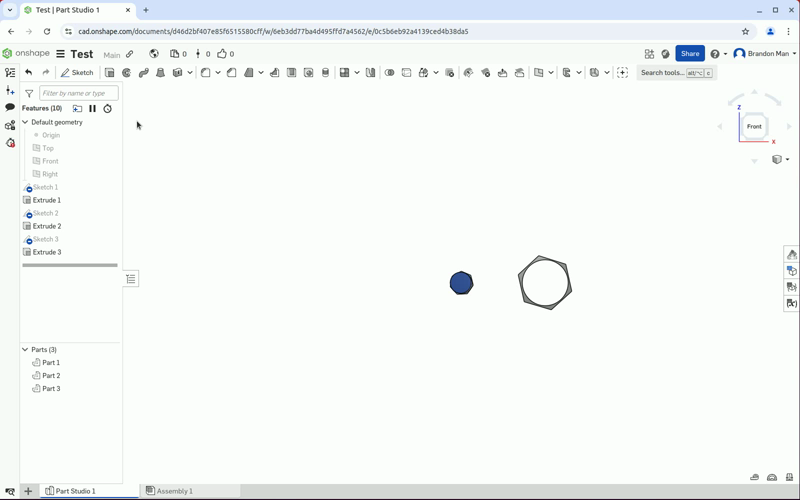
mouse_move(73, 189)
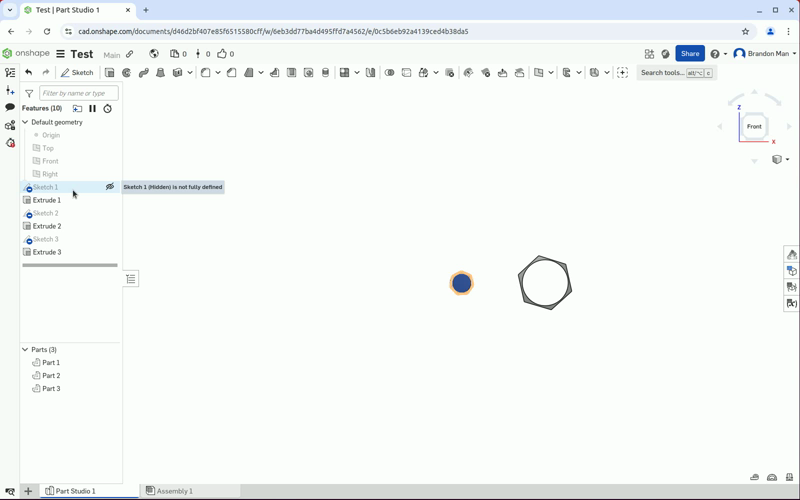
click(73, 189)
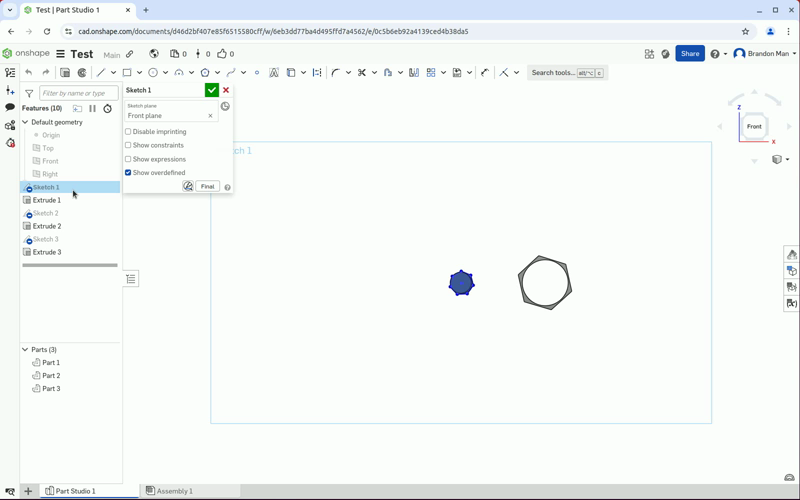
mouse_move(229, 92)
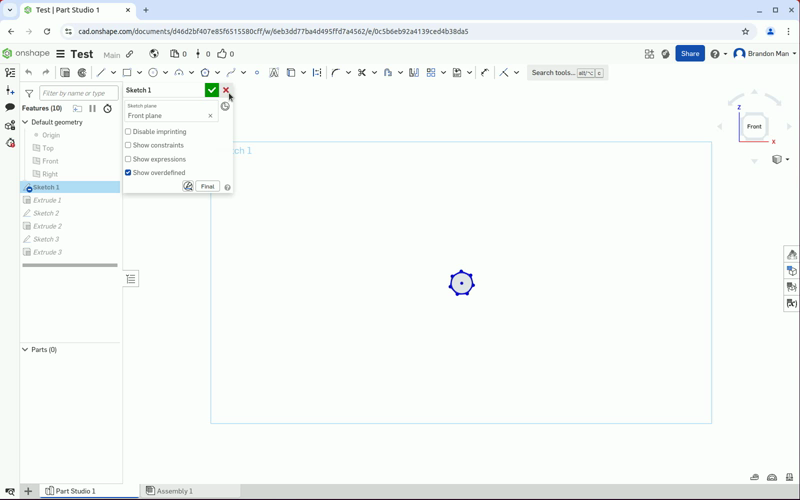
click(229, 92)
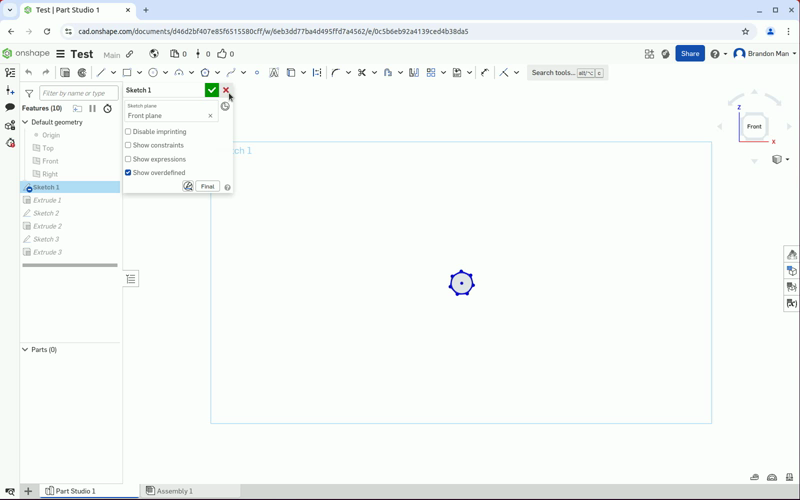
key(shift+s)
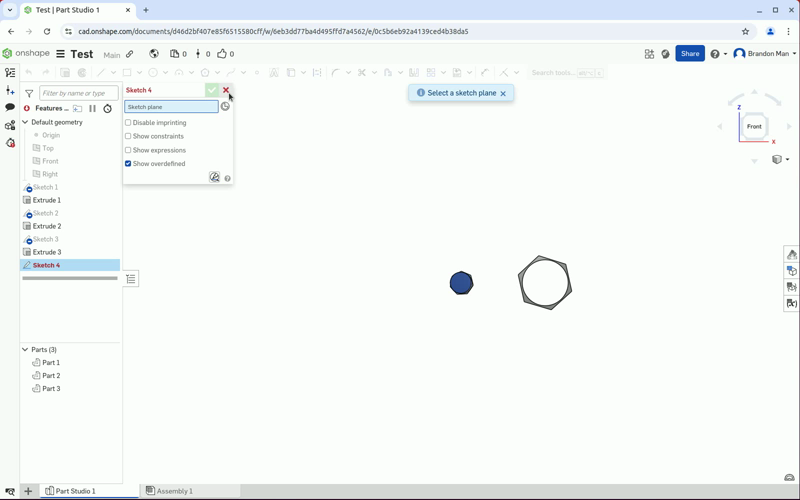
mouse_move(73, 163)
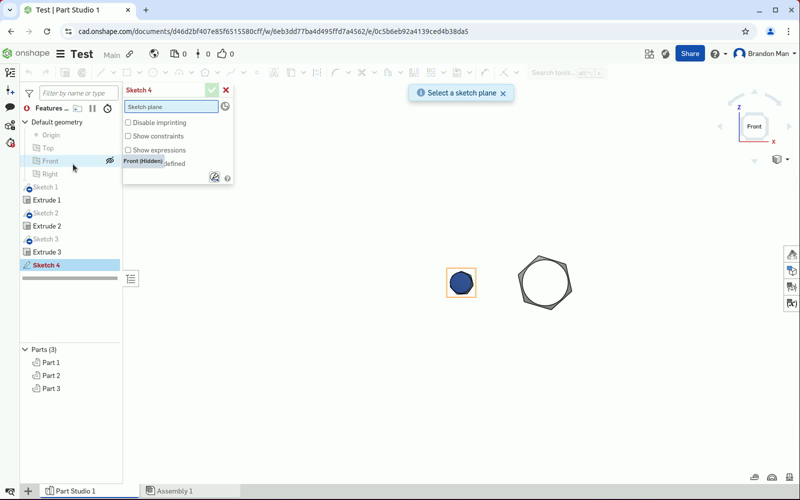
click(73, 163)
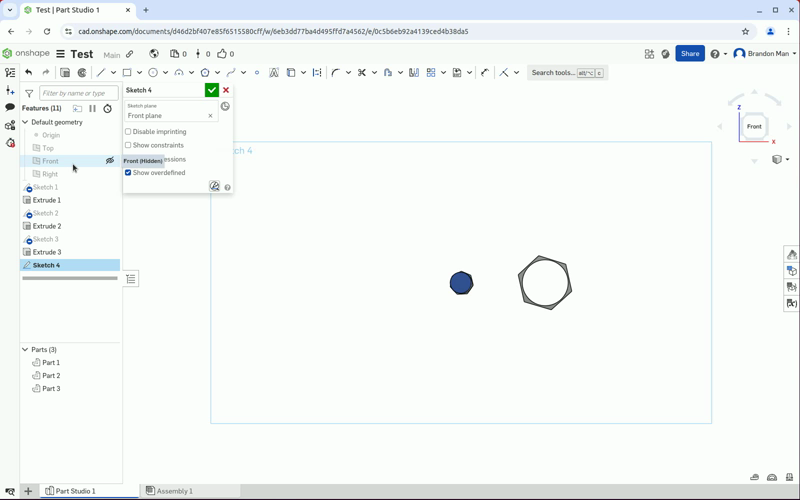
mouse_move(73, 352)
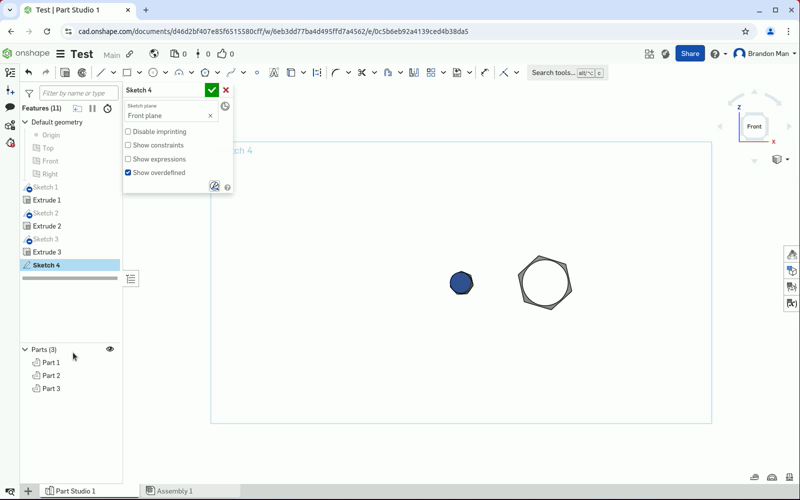
key(y)
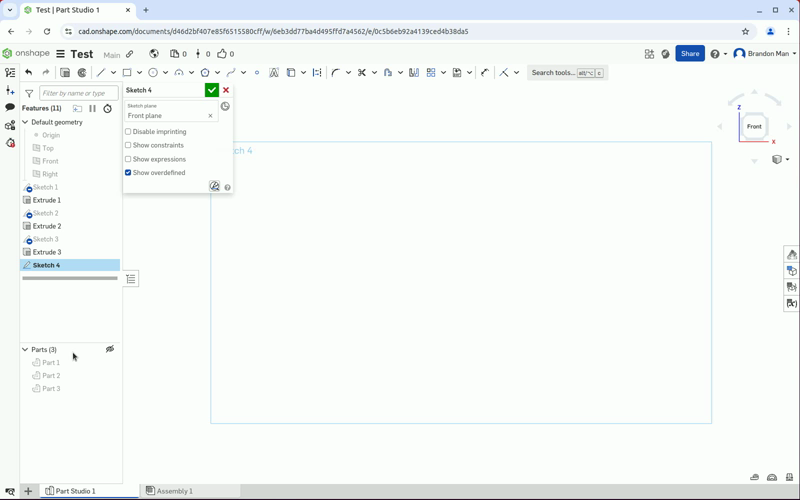
key(c)
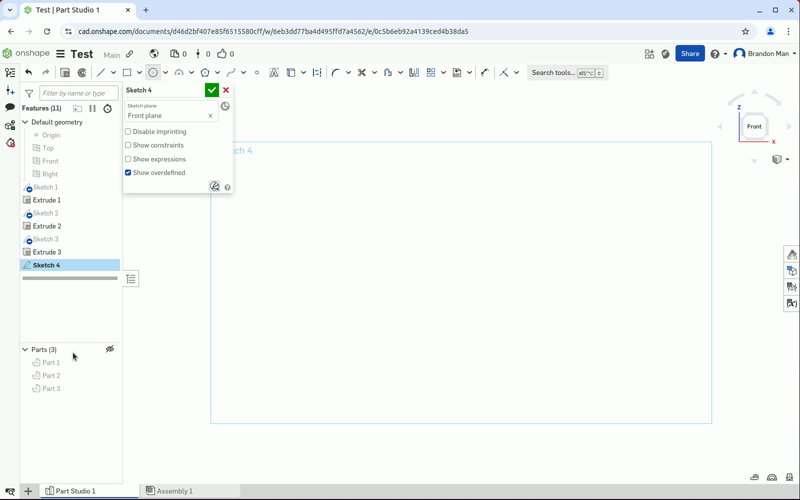
key_down(shift)
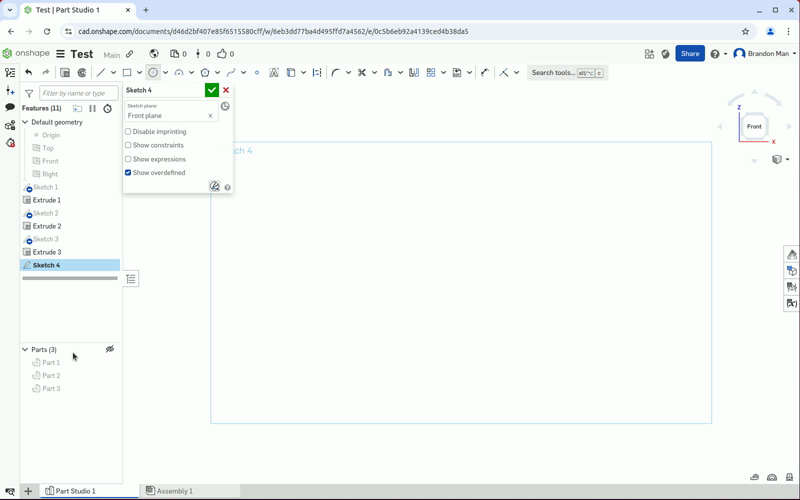
mouse_move(545, 282)
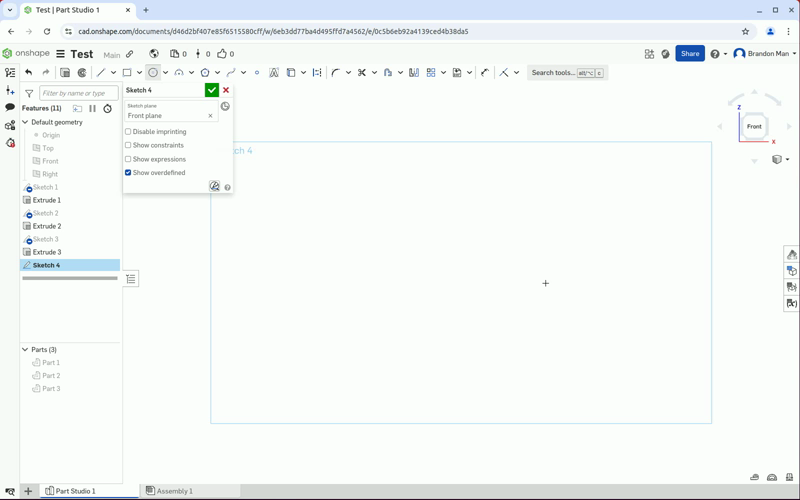
click(545, 282)
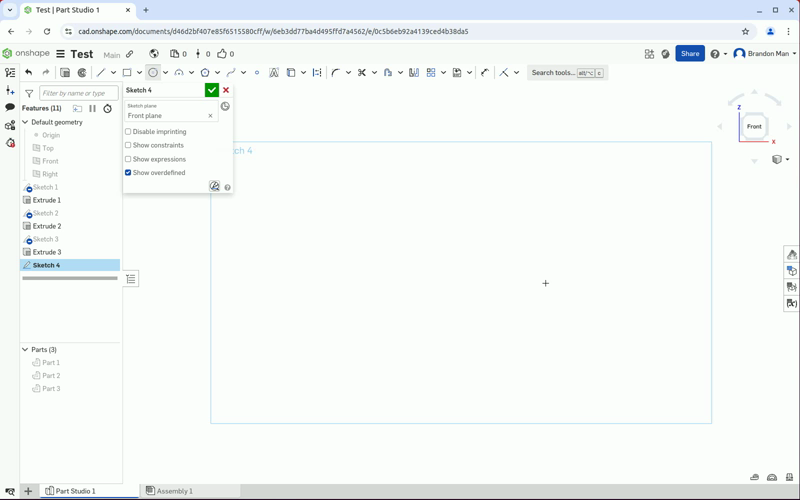
key_up(shift)
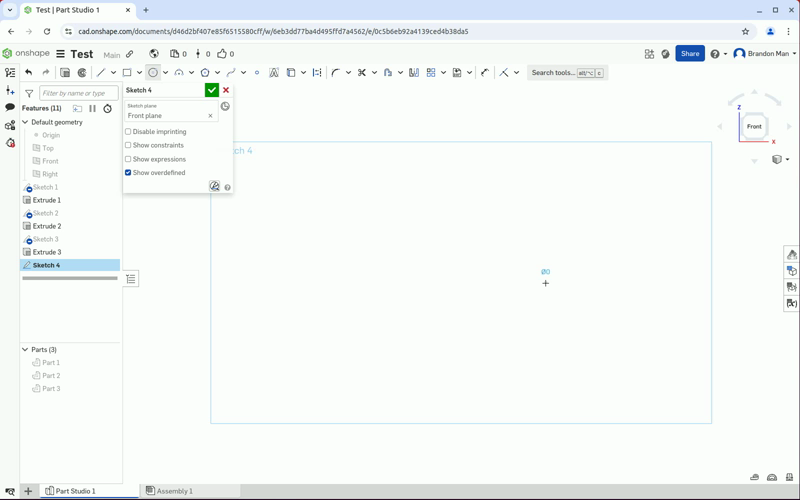
mouse_move(569, 282)
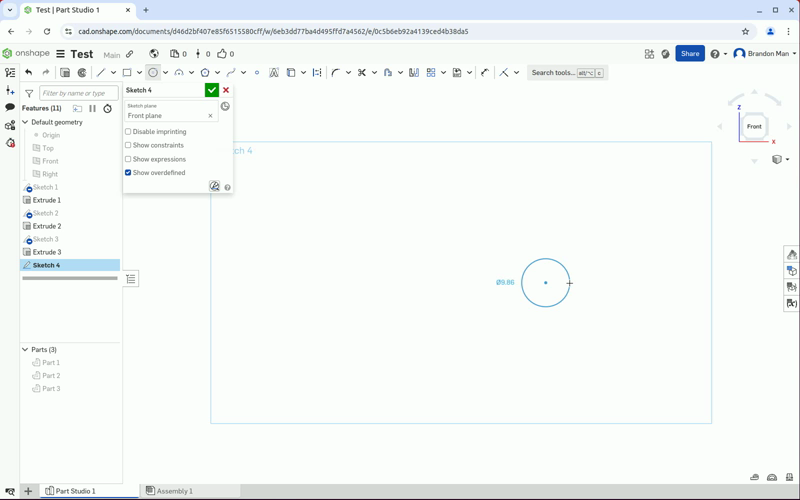
click(569, 282)
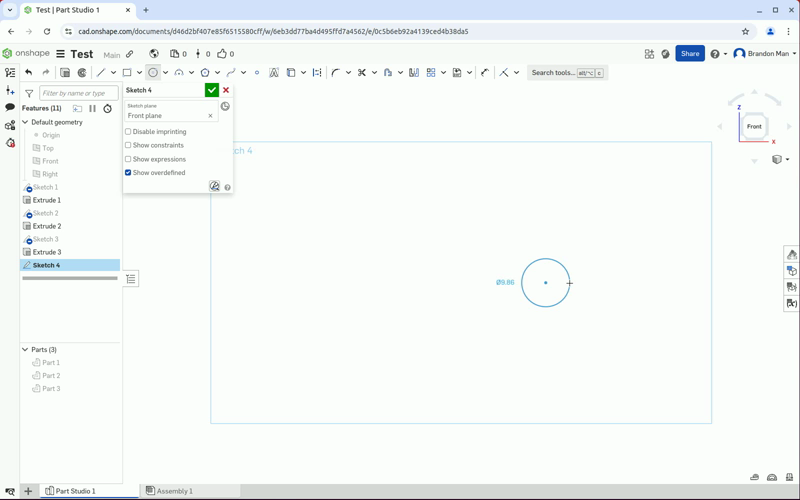
key(esc)
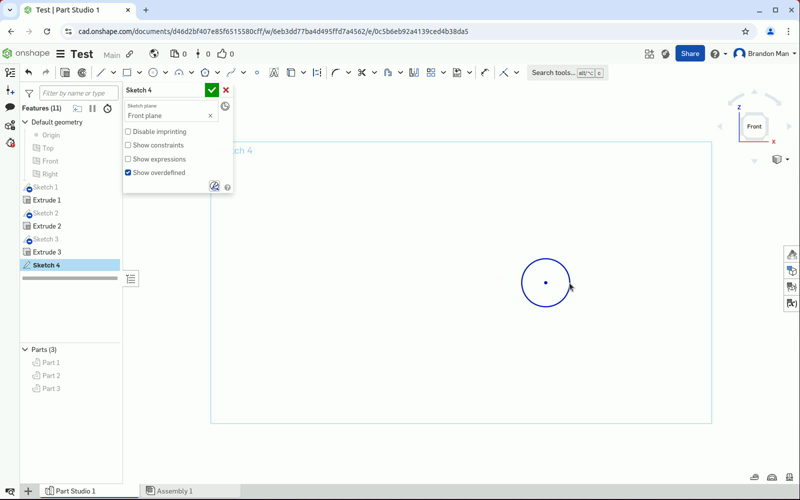
mouse_move(543, 292)
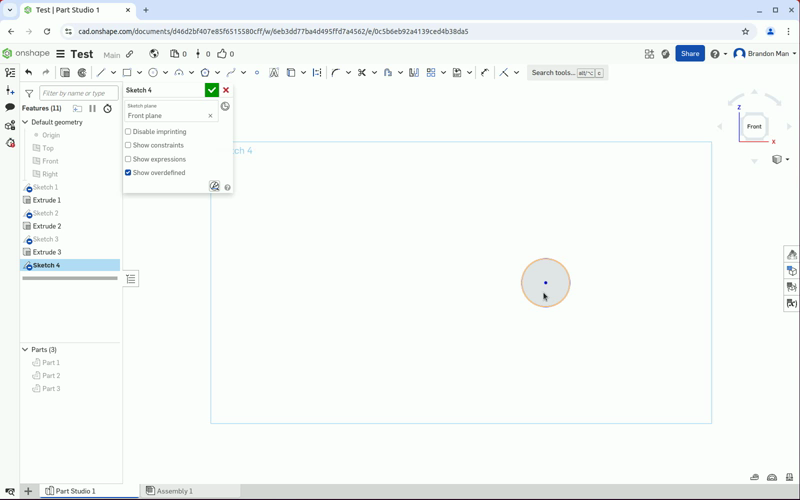
click(543, 292)
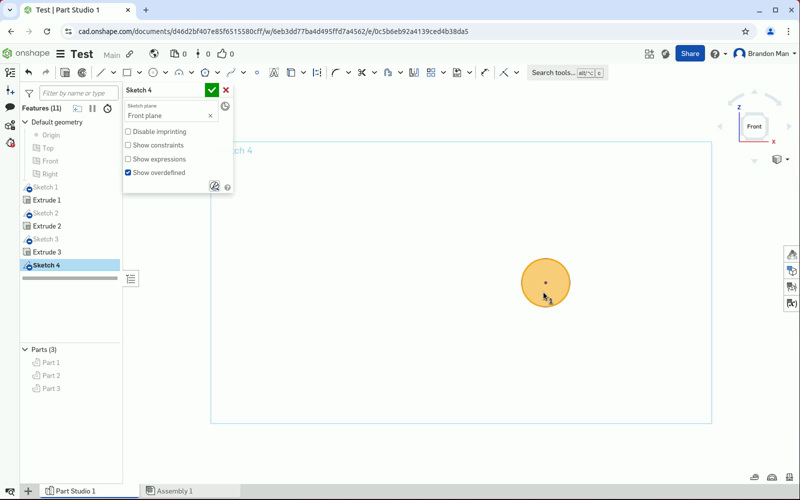
mouse_move(73, 352)
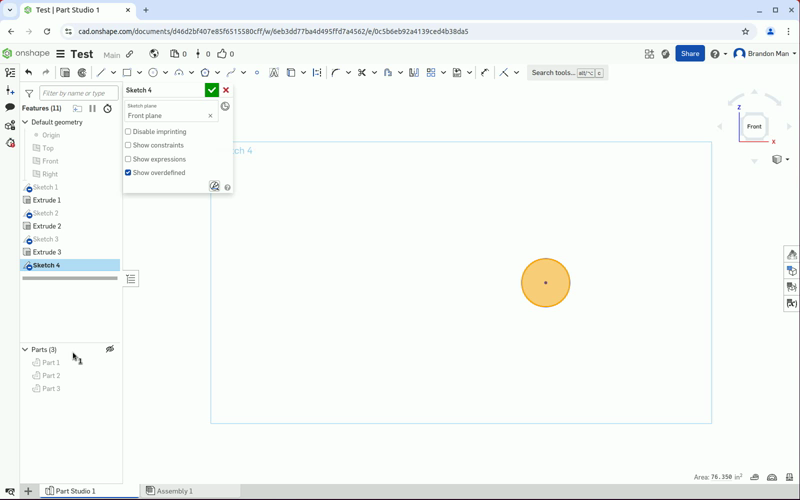
key(shift+y)
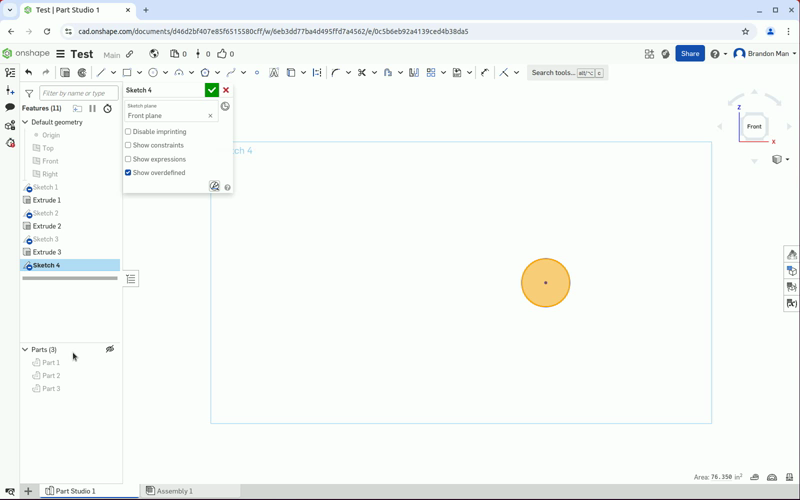
key(shift+e)
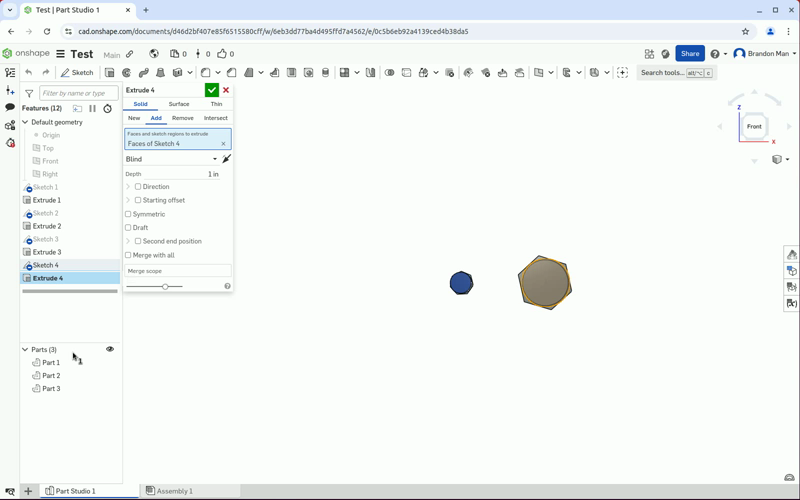
mouse_move(143, 106)
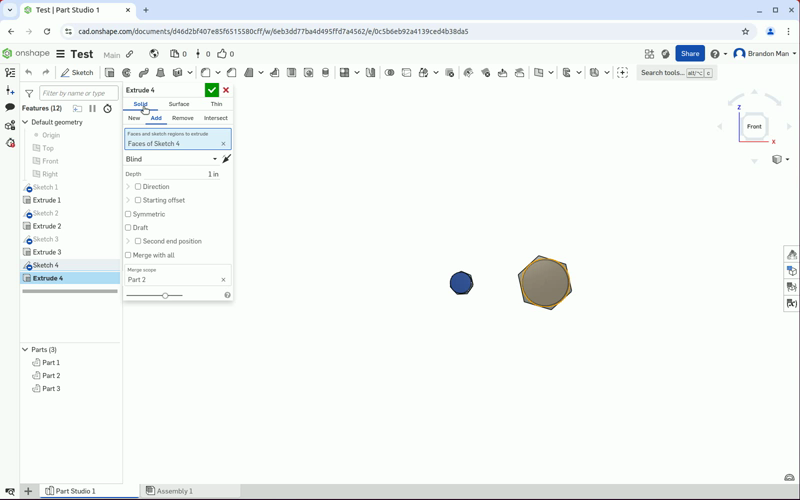
click(143, 106)
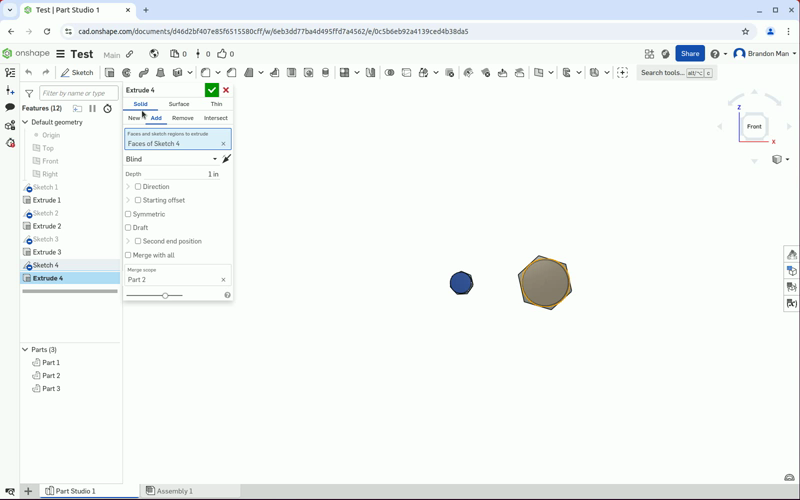
mouse_move(137, 120)
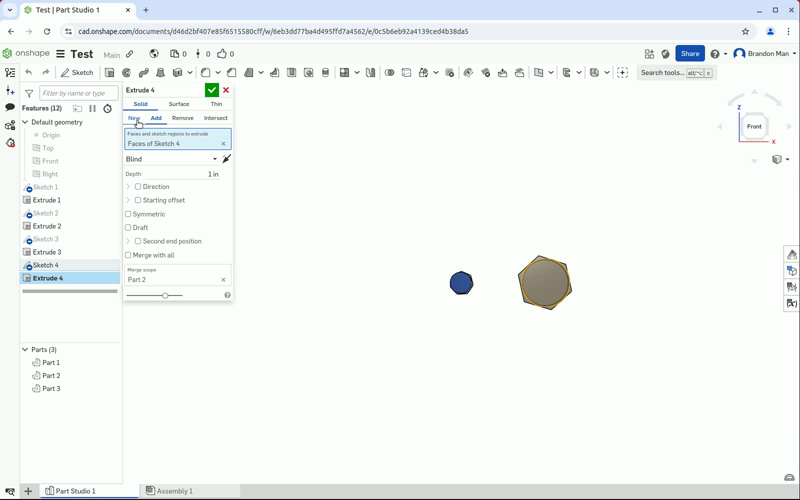
click(137, 120)
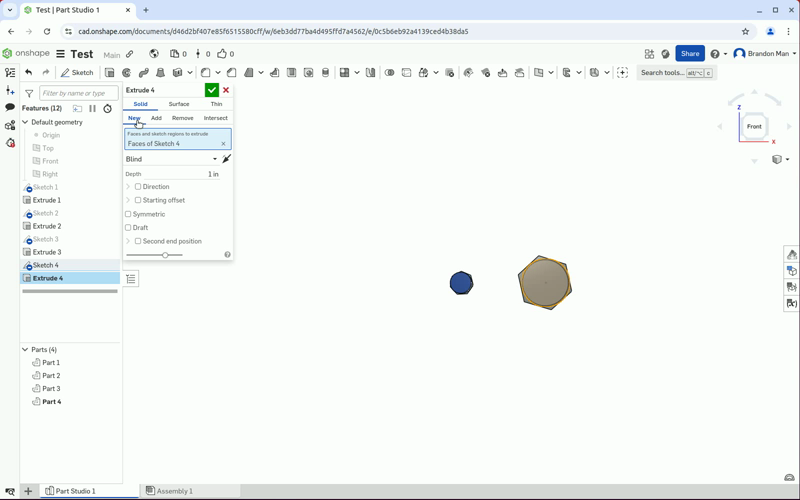
key(tab, 4)
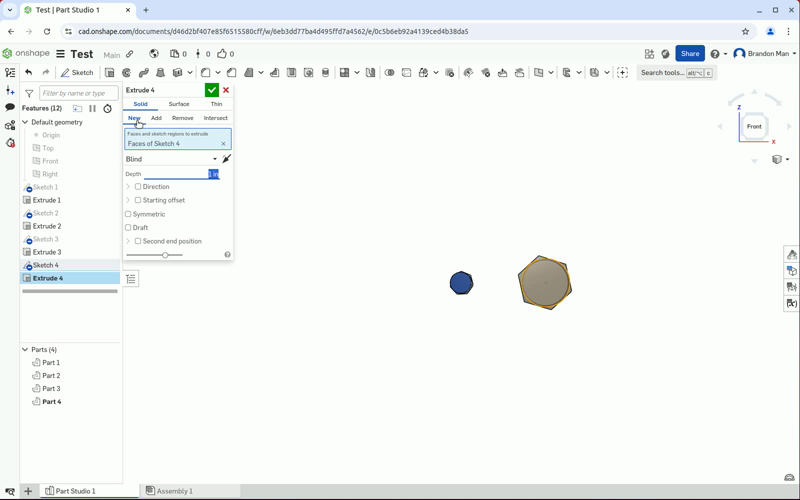
text(1.685)
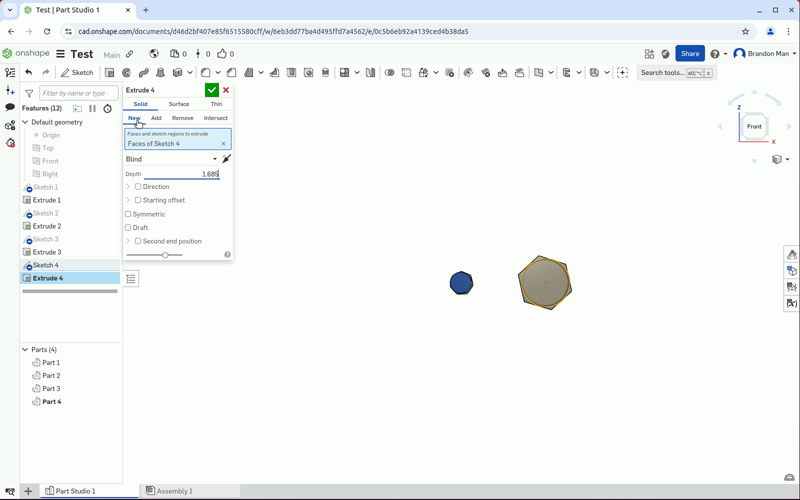
key(tab, 3)
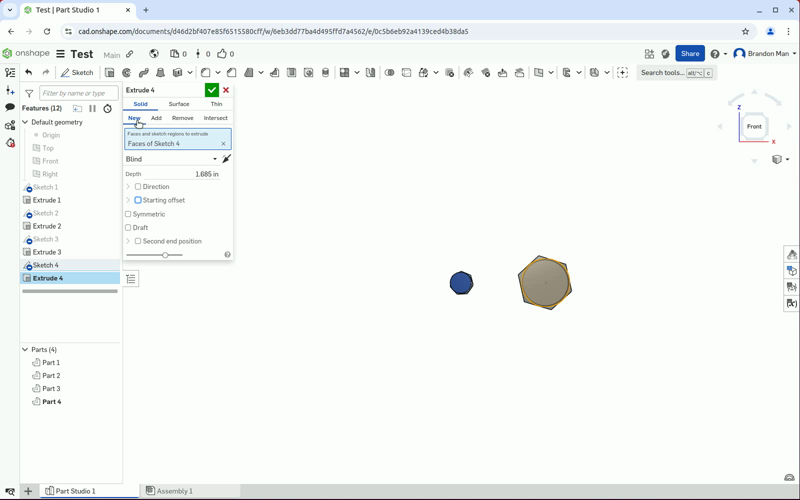
key(tab, 2)
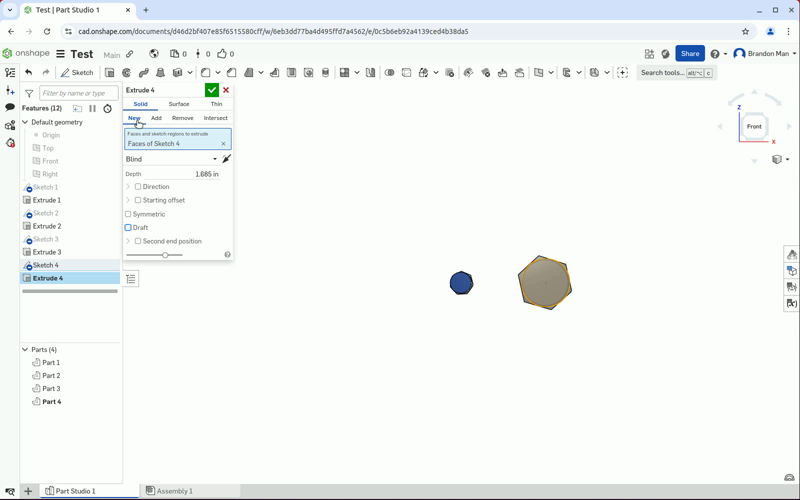
key(space)
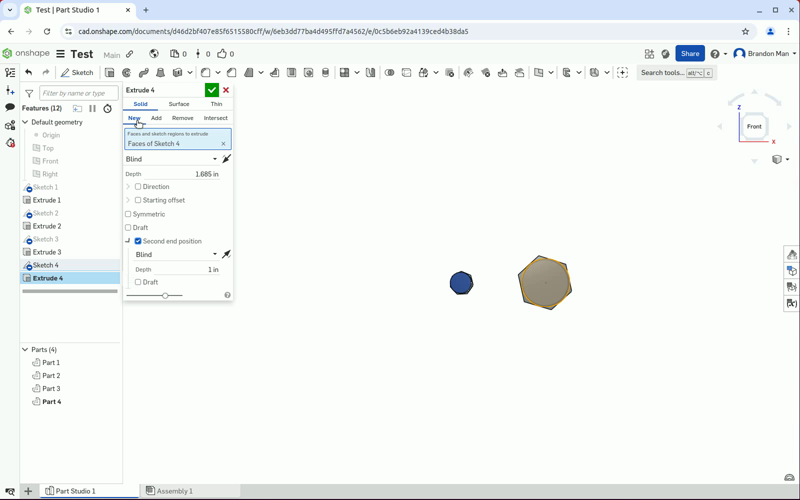
key(tab, 3)
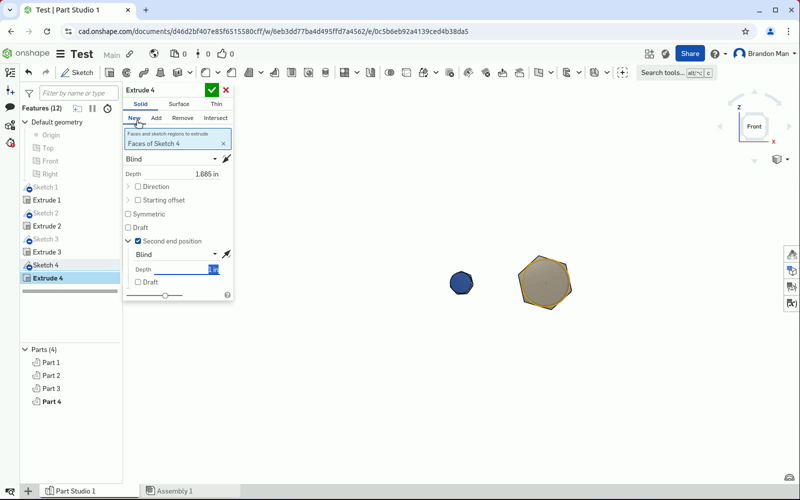
text(0.481)
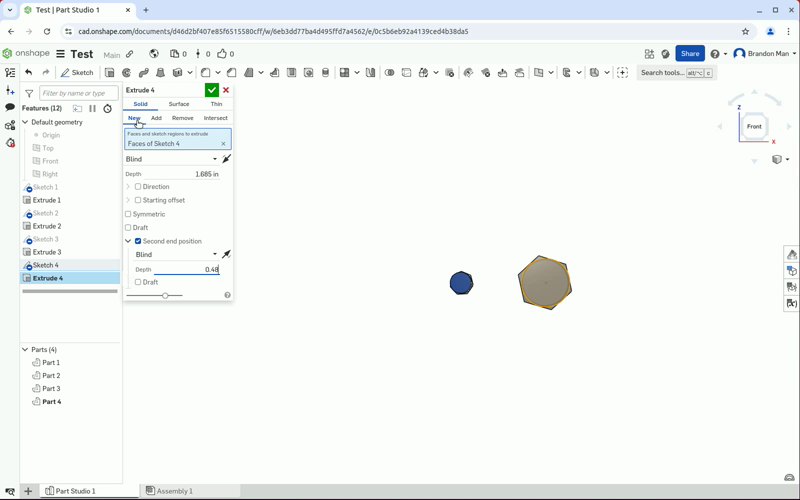
key(enter)
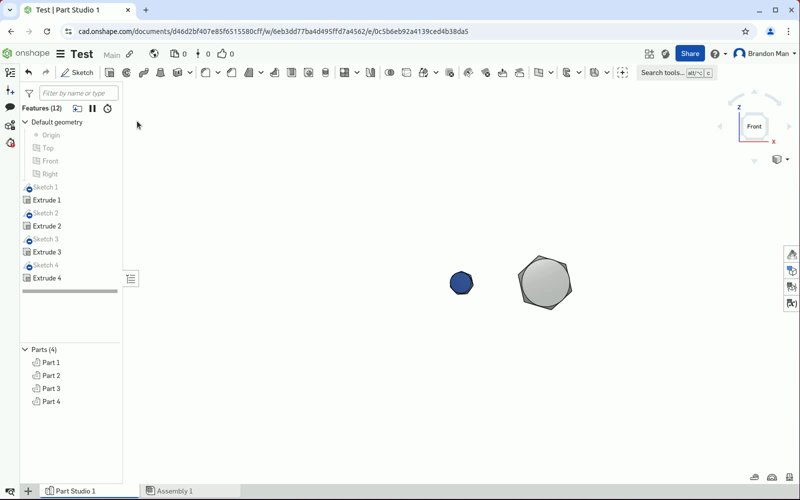
key(shift+h)
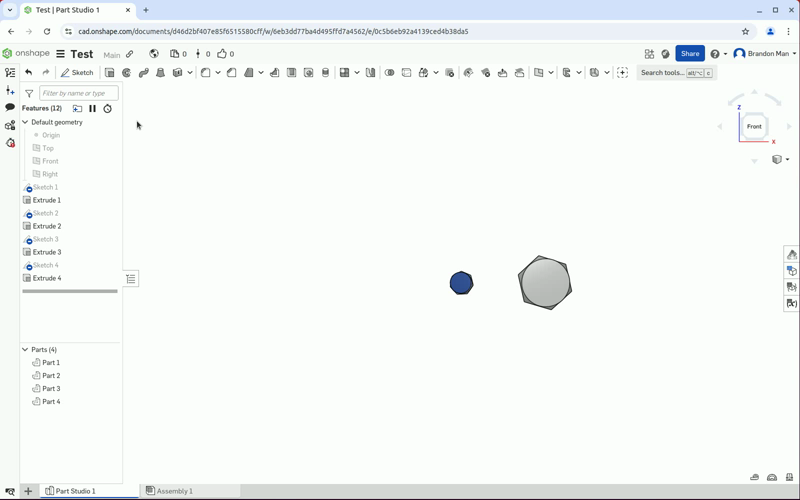
key(shift+h)
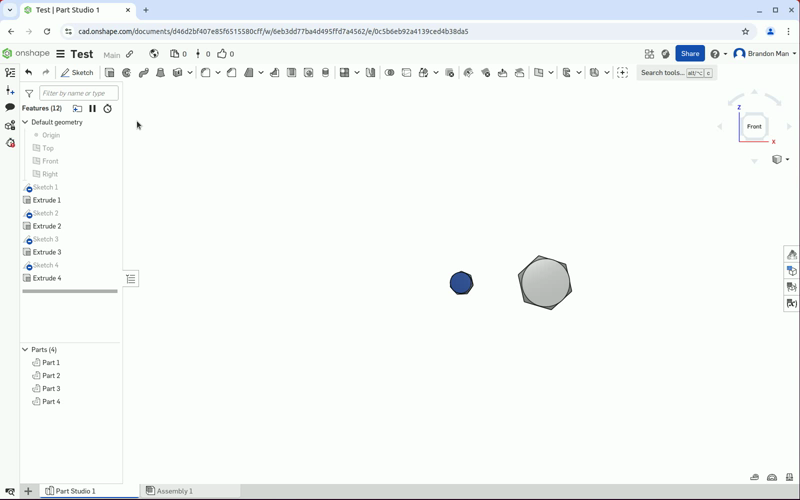
key(shift+7)
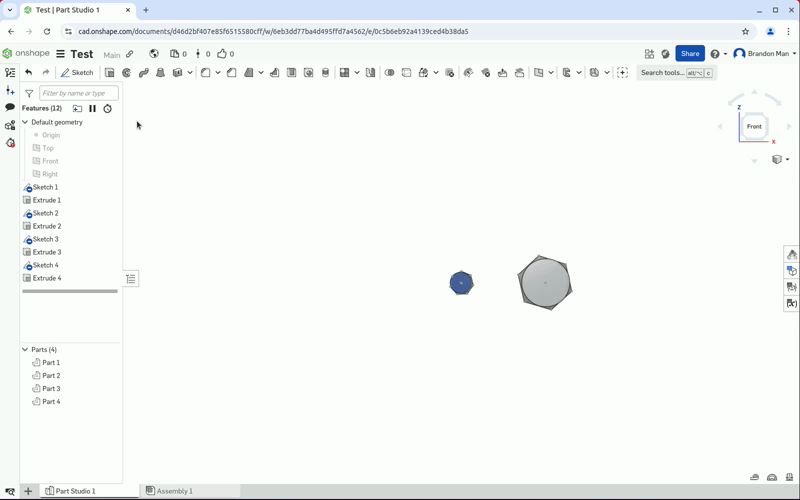
key(left, 2)
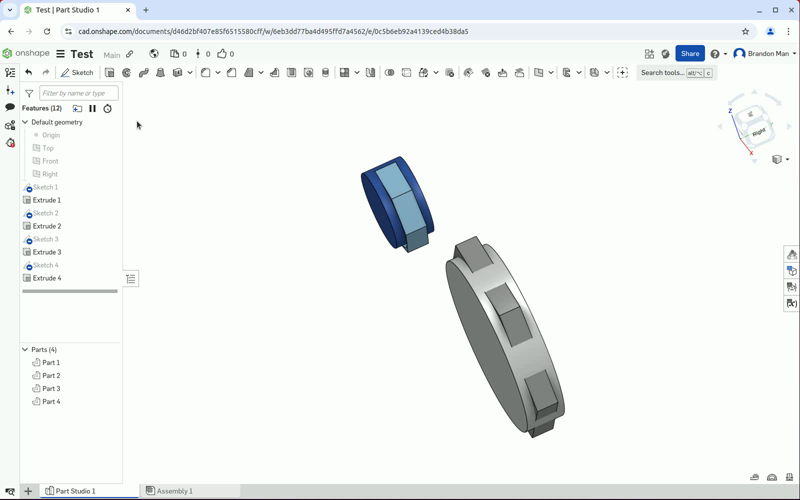
key(down, 2)
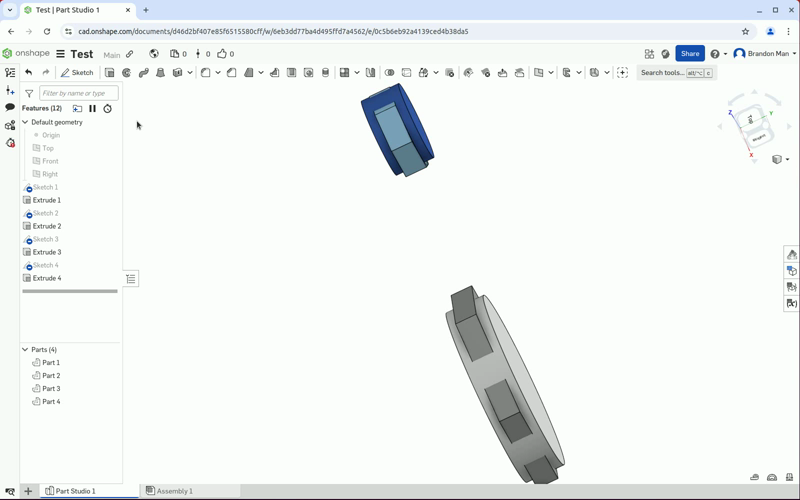
key(up, 2)
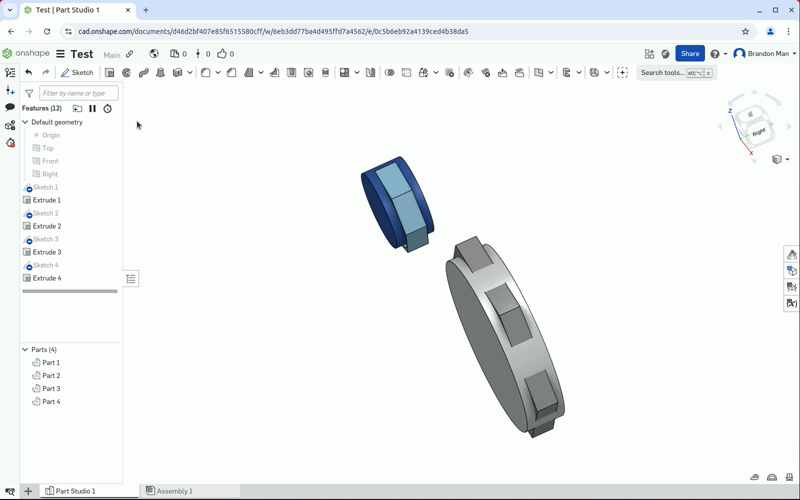
key(right, 2)
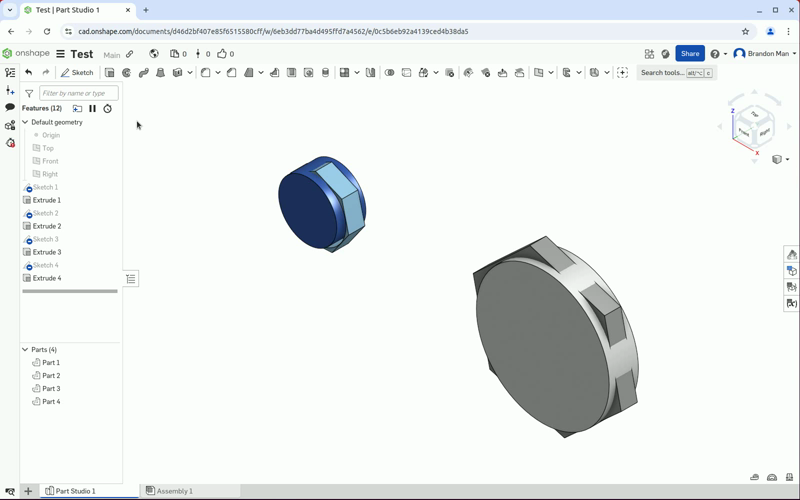
mouse_move(73, 189)
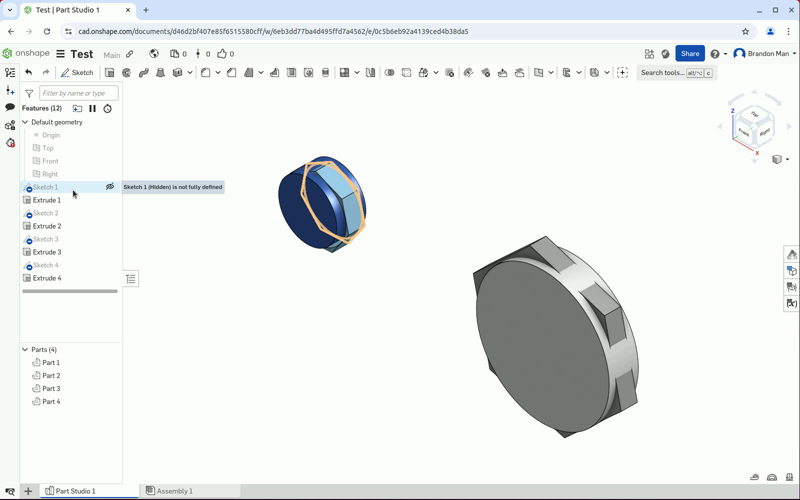
click(73, 189)